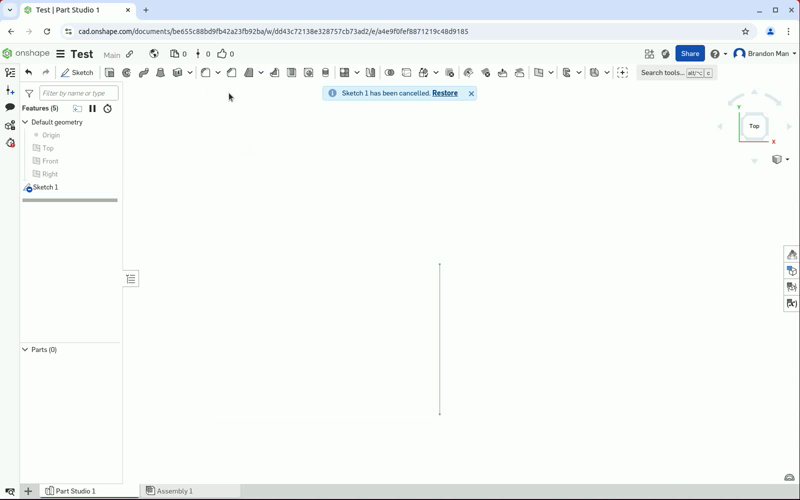
key(shift+h)
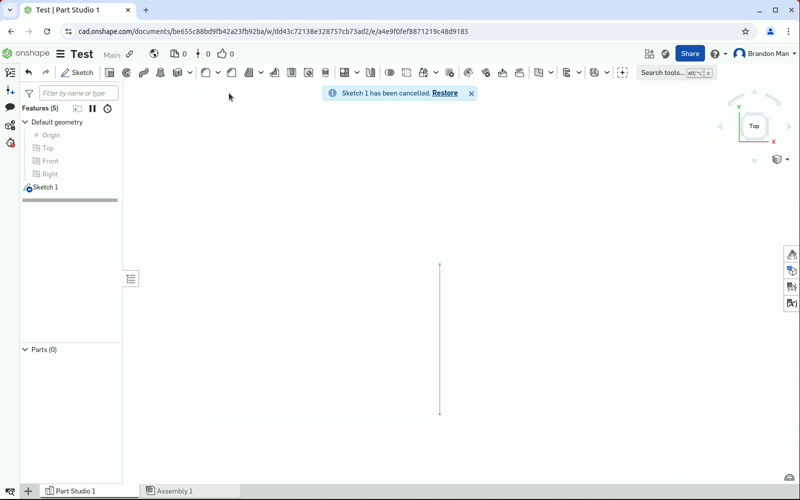
key(shift+s)
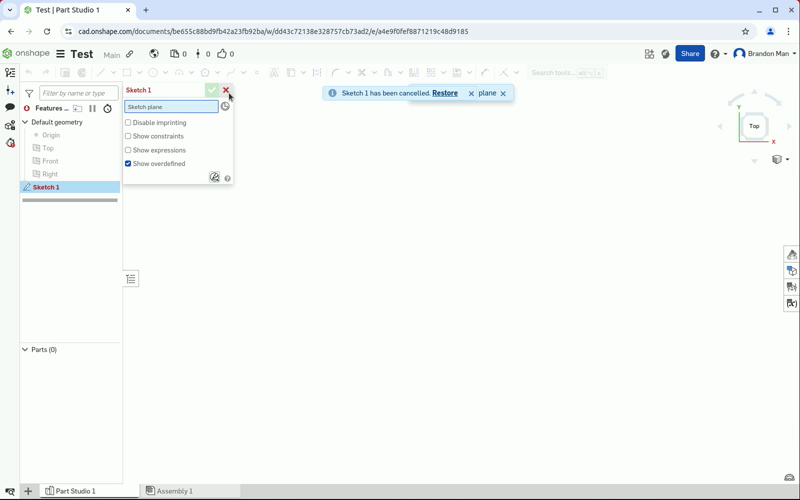
mouse_move(73, 150)
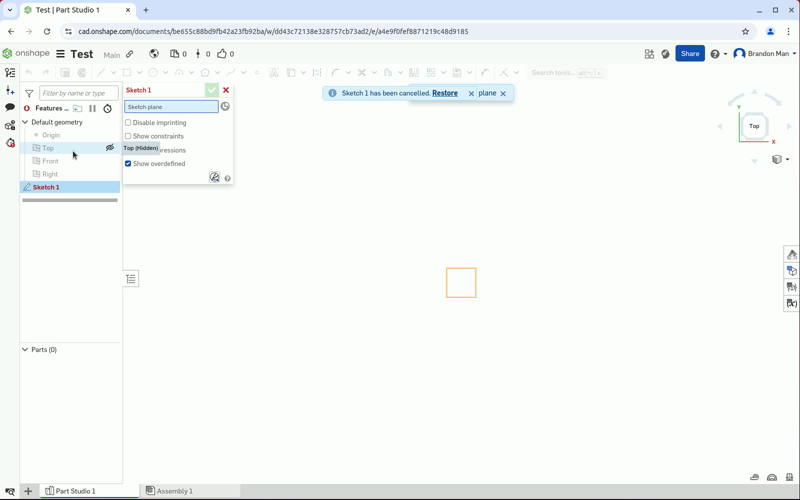
click(73, 150)
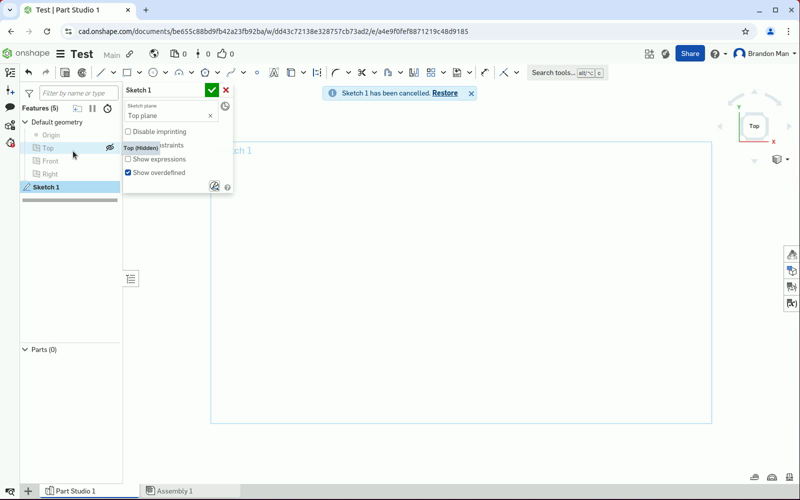
mouse_move(73, 352)
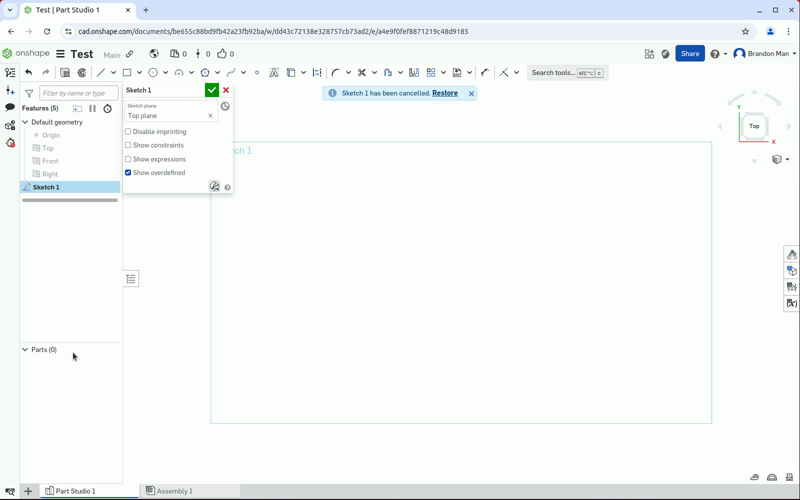
key(y)
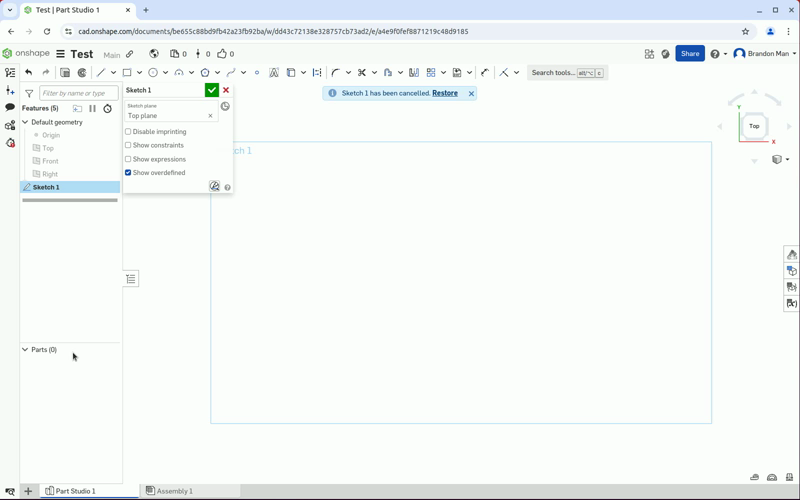
key(l)
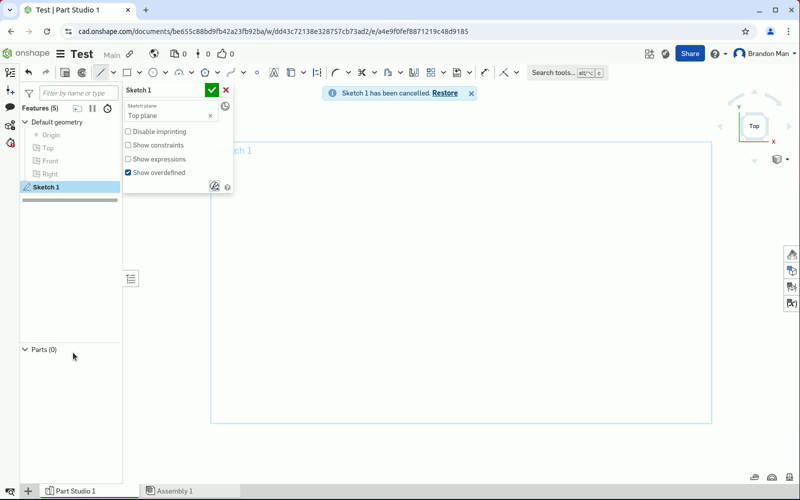
key_down(shift)
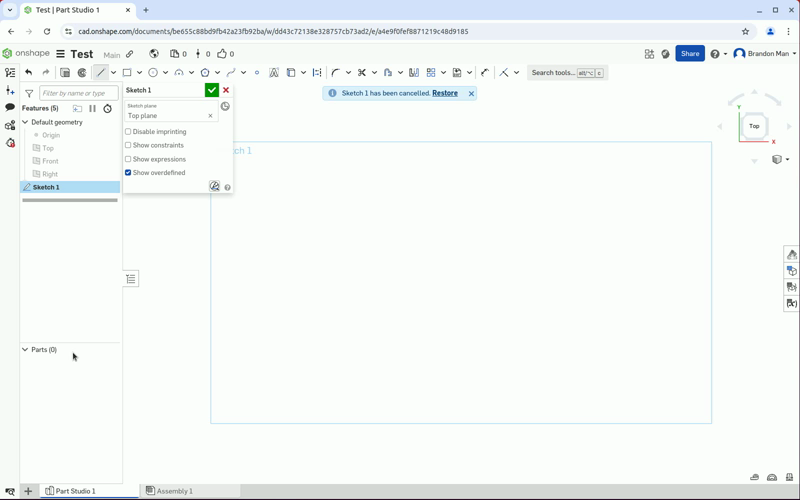
mouse_move(460, 282)
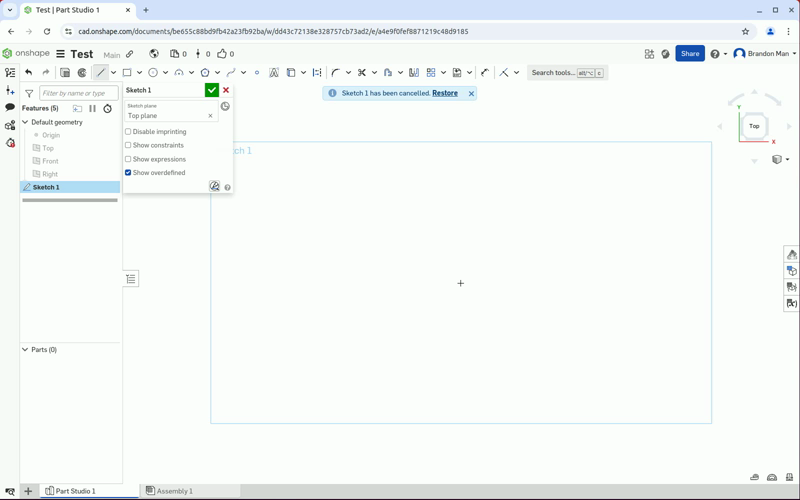
click(460, 282)
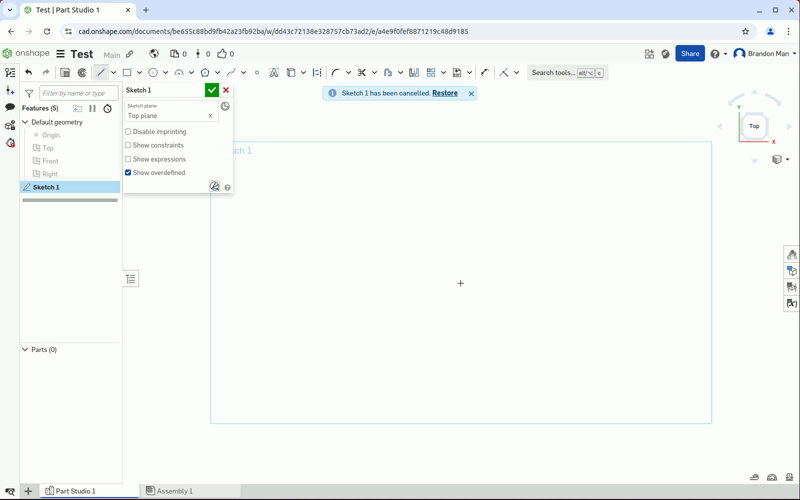
key_up(shift)
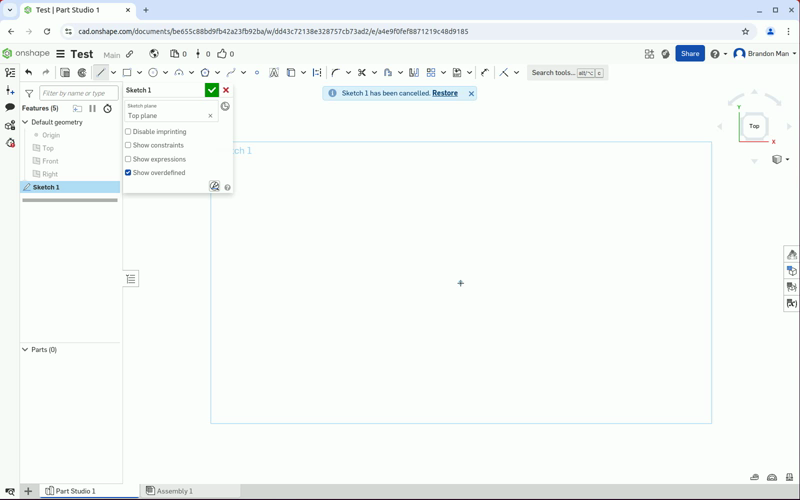
key_down(shift)
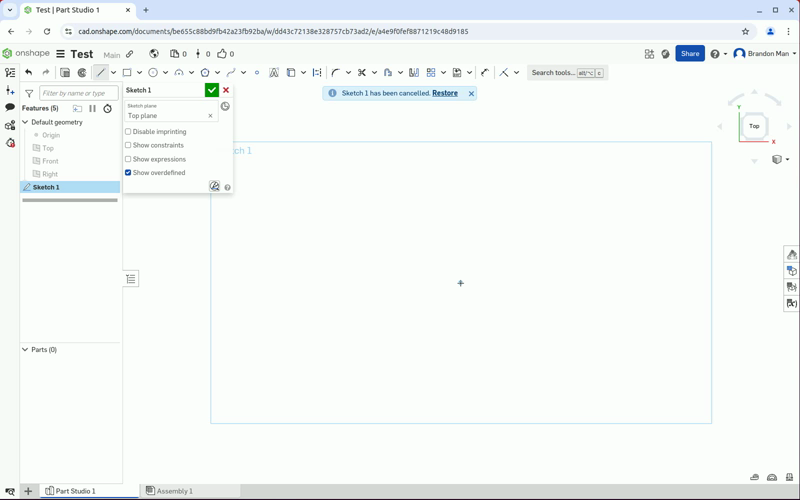
mouse_move(490, 282)
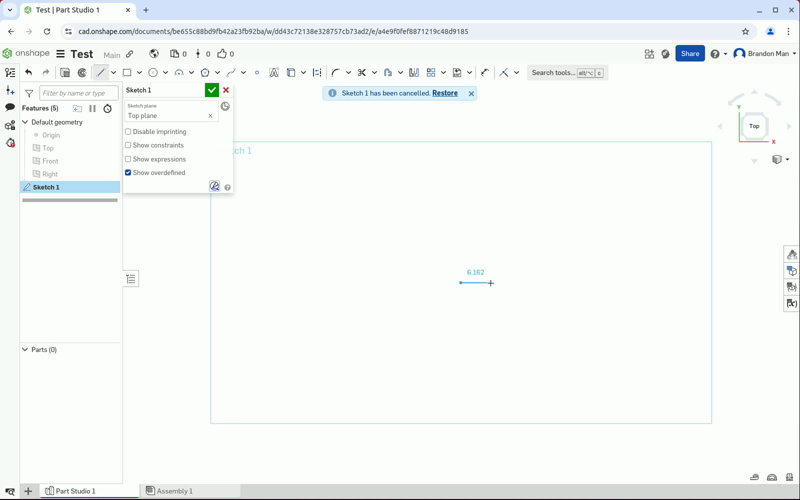
mouse_move(504, 282)
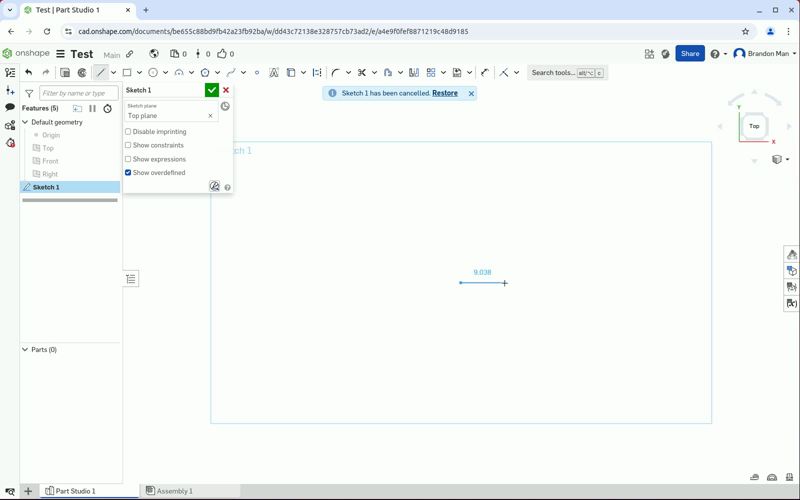
click(504, 282)
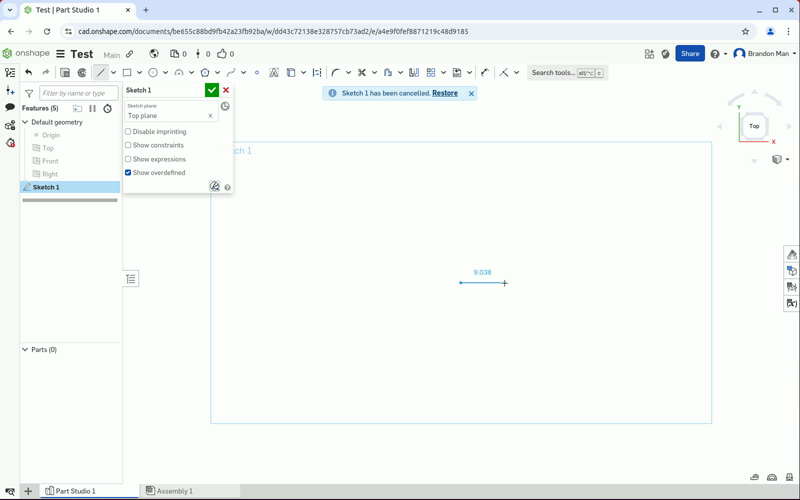
key_up(shift)
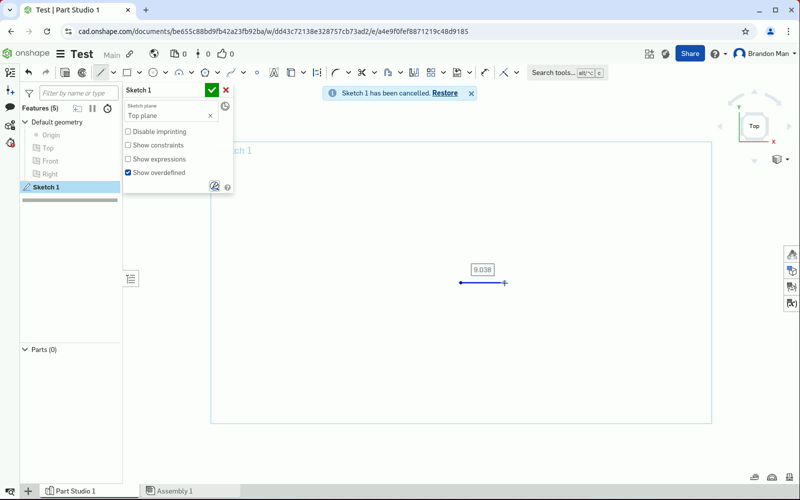
key_down(shift)
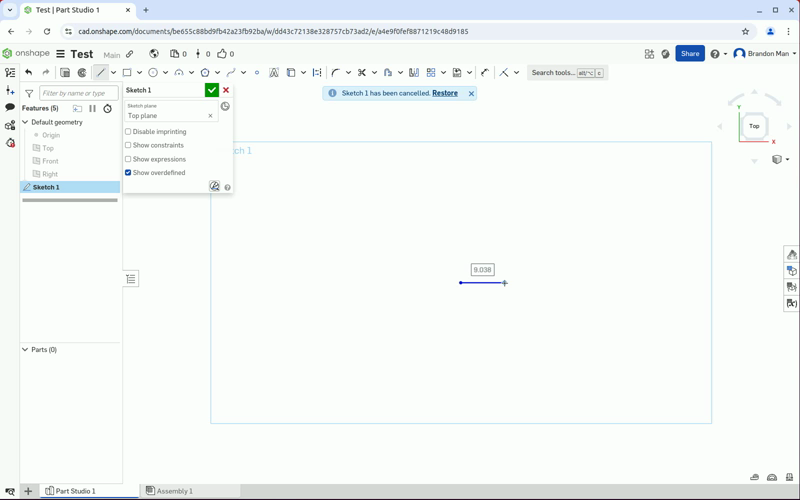
mouse_move(534, 282)
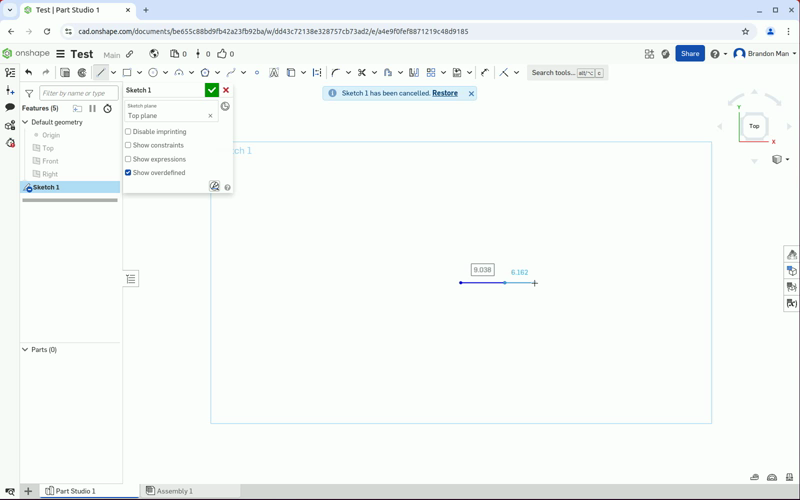
mouse_move(504, 238)
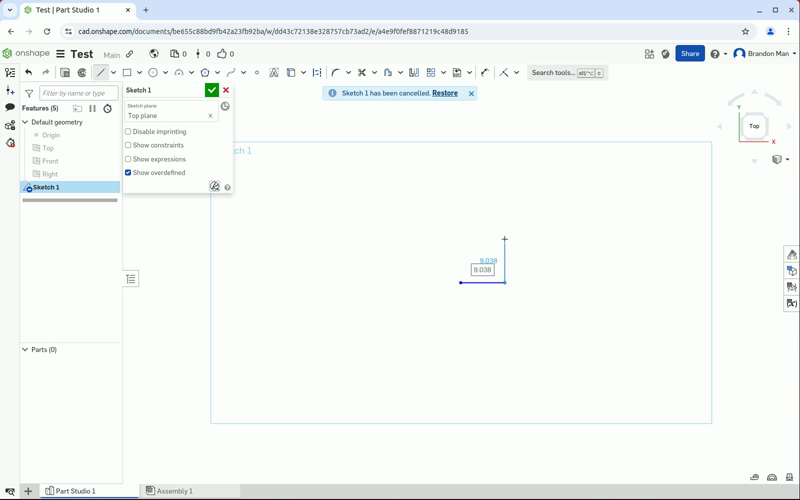
click(504, 238)
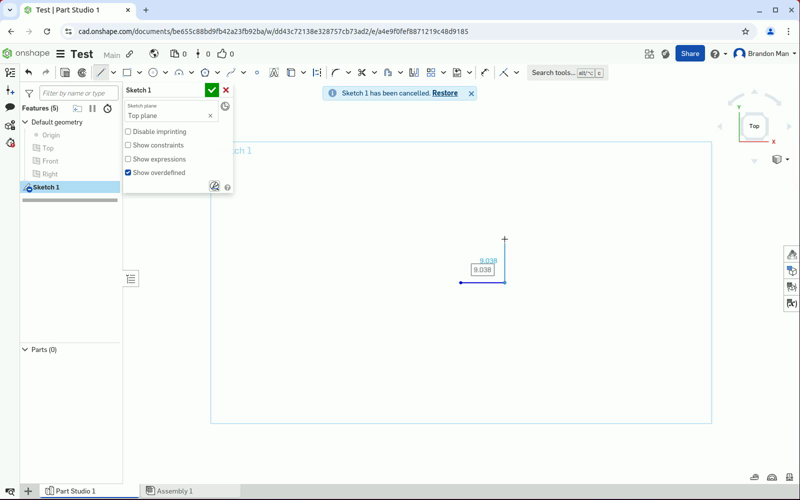
key_up(shift)
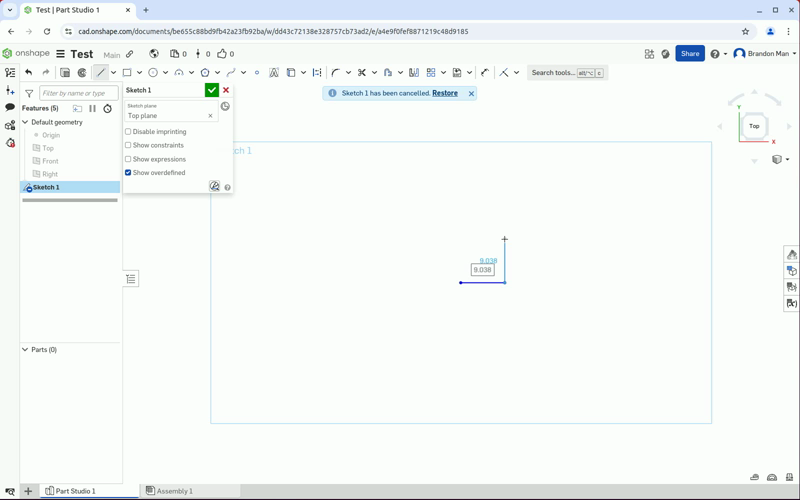
key_down(shift)
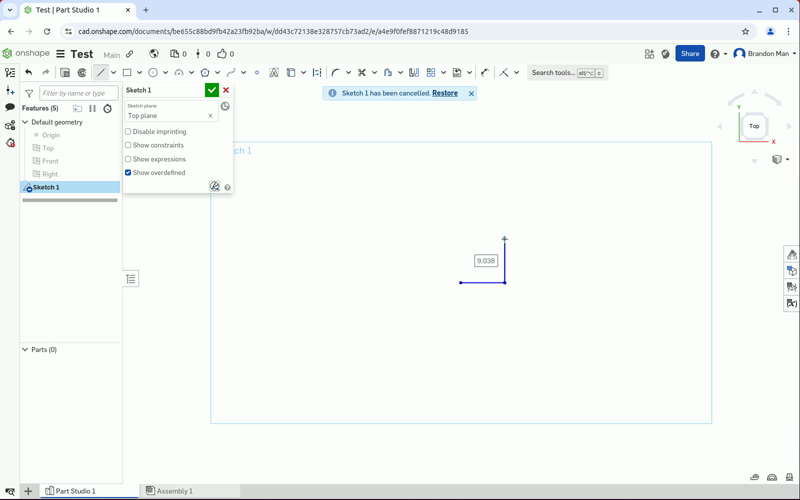
mouse_move(534, 238)
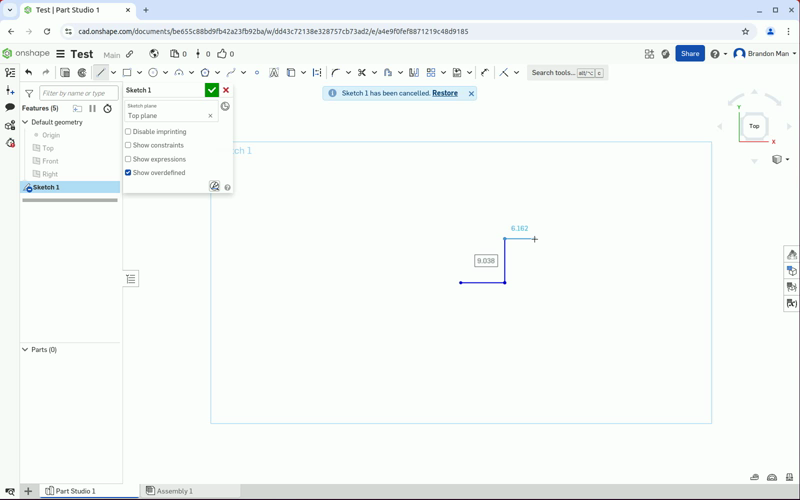
mouse_move(460, 238)
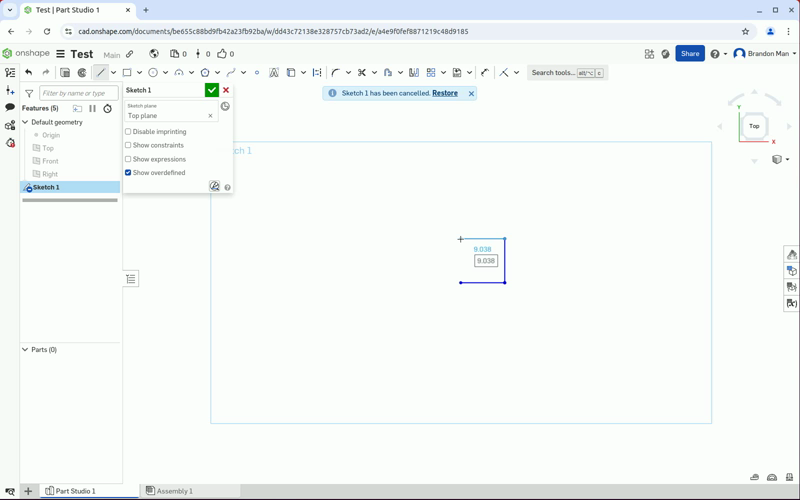
click(460, 238)
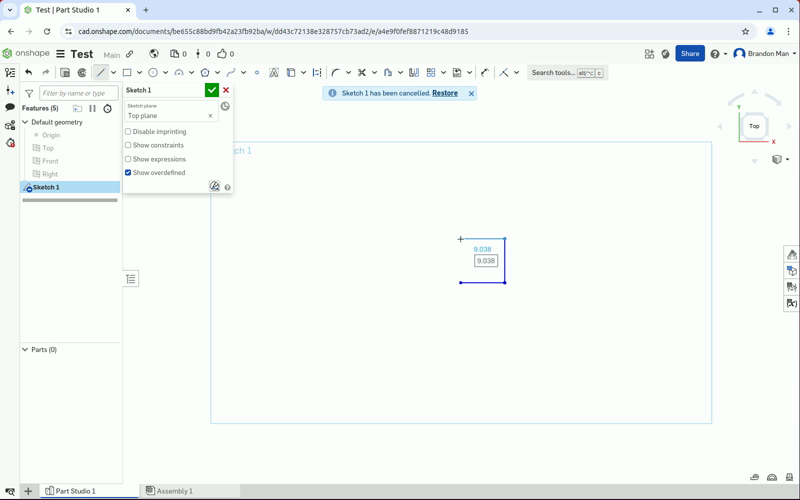
key_up(shift)
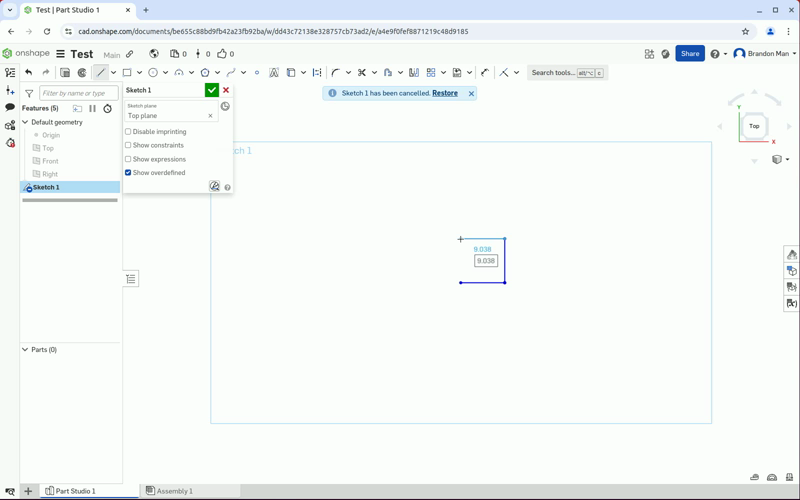
mouse_move(490, 238)
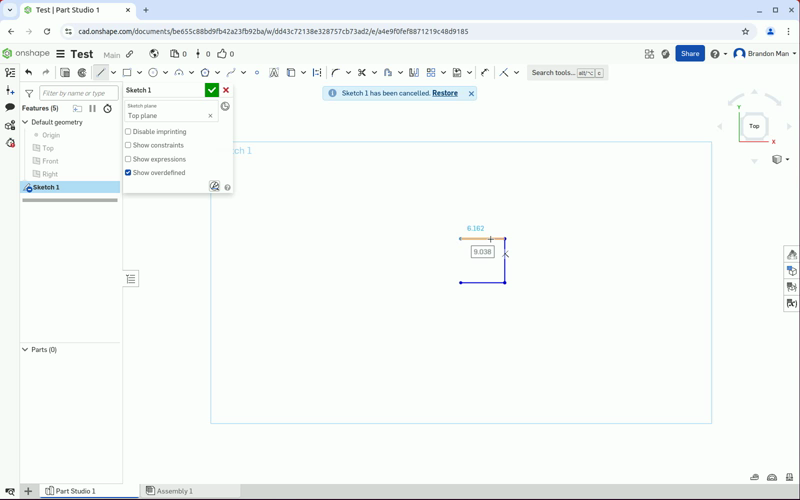
key_down(shift)
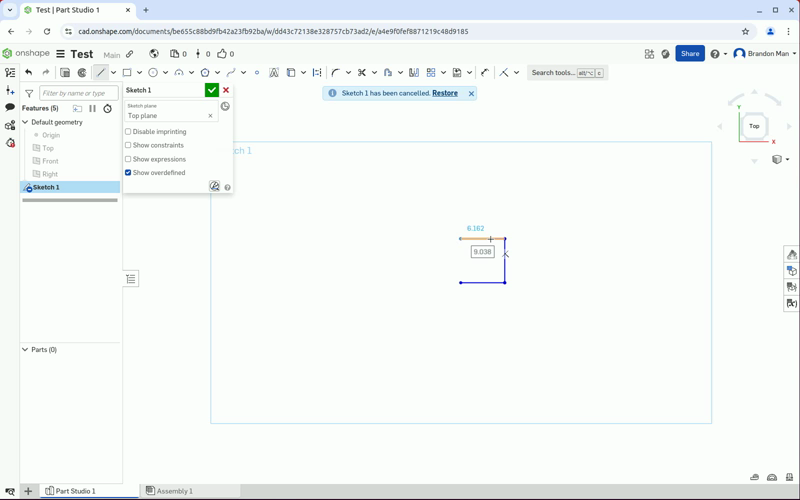
mouse_move(460, 282)
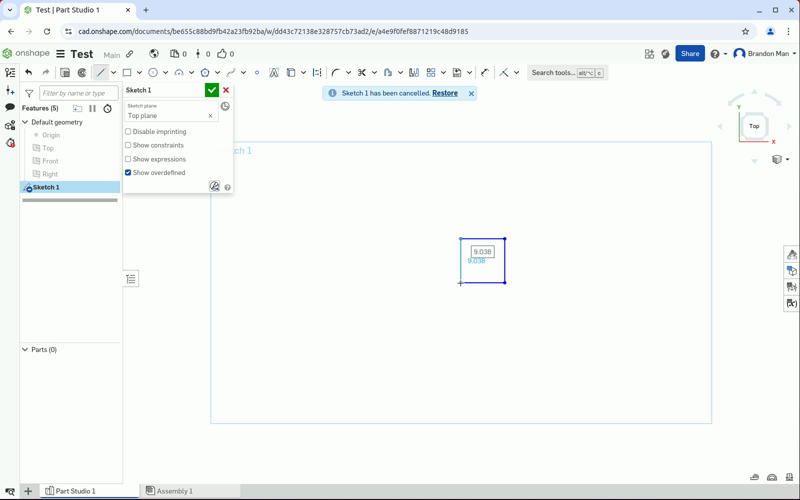
key_up(shift)
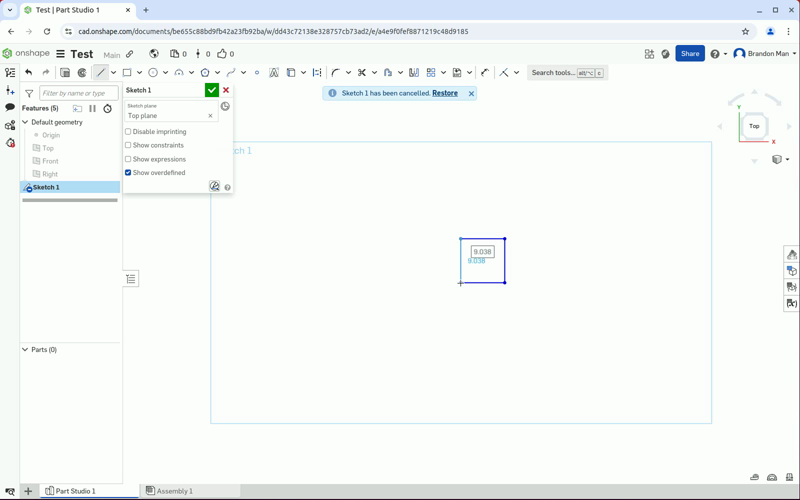
click(460, 282)
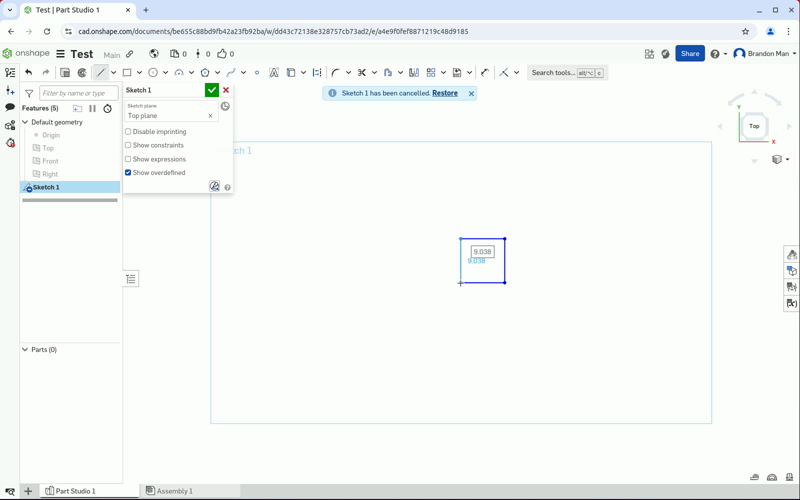
key(esc)
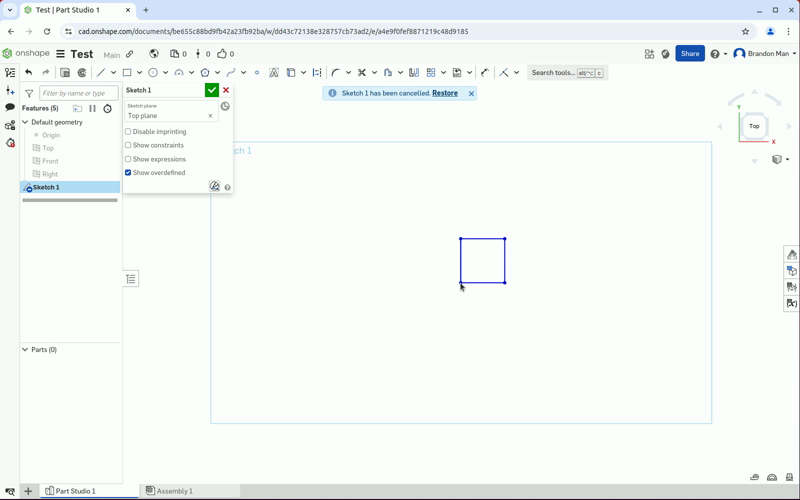
mouse_move(498, 259)
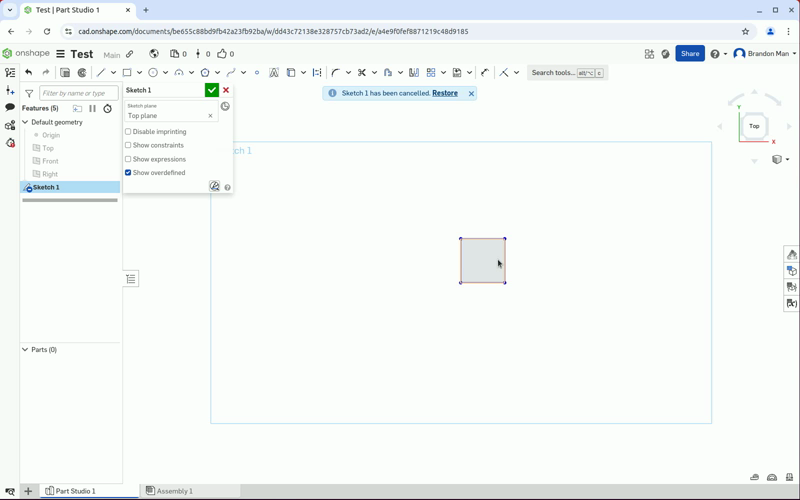
click(498, 259)
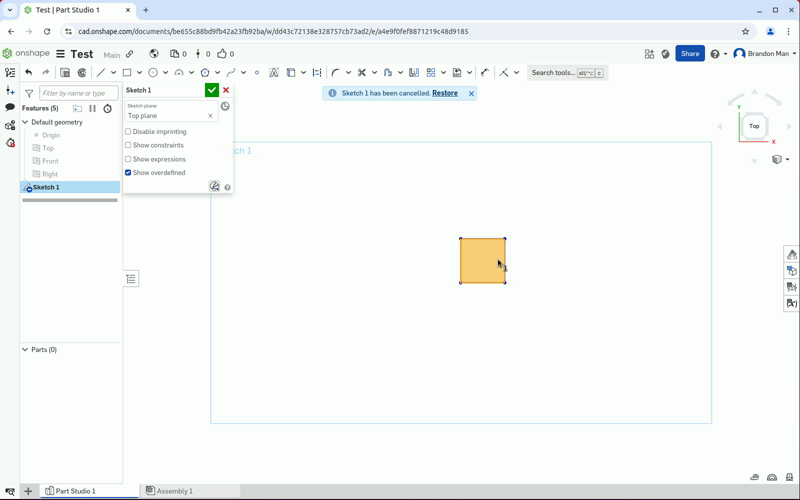
mouse_move(73, 352)
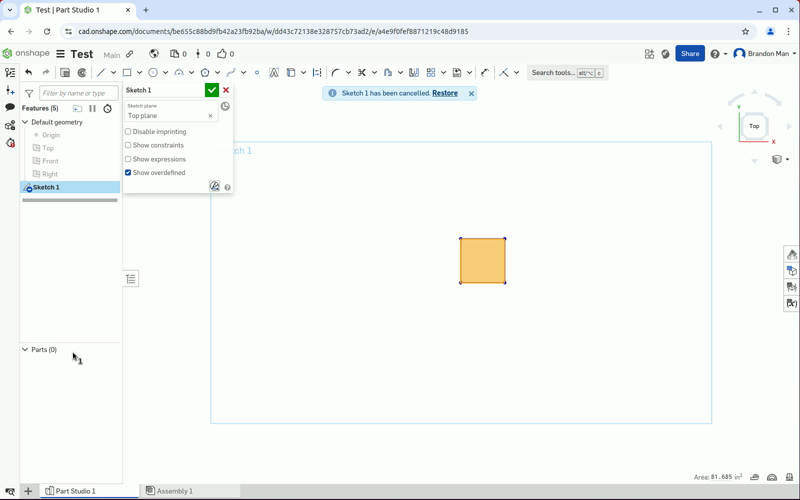
key(shift+y)
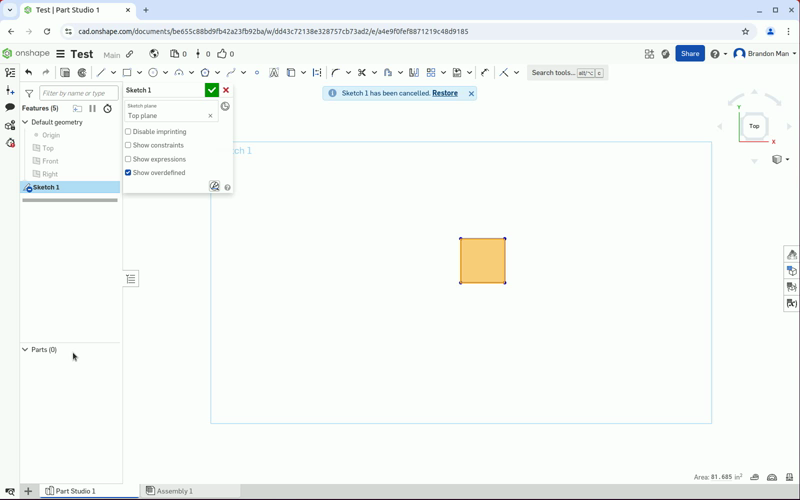
key(shift+e)
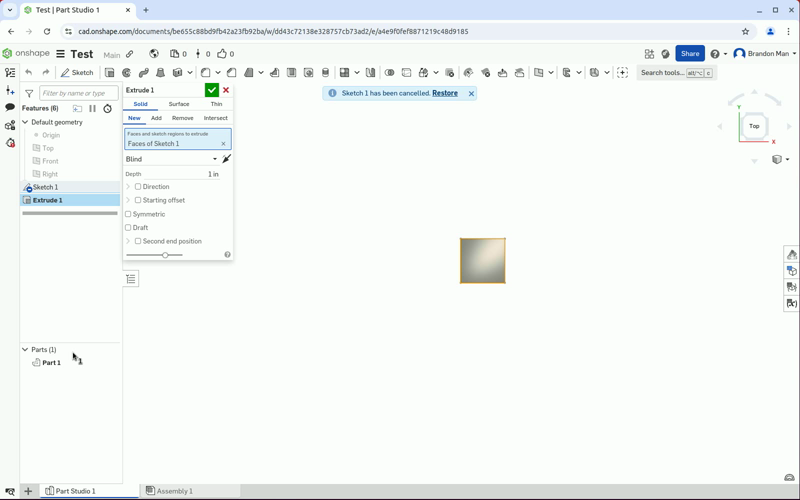
mouse_move(143, 106)
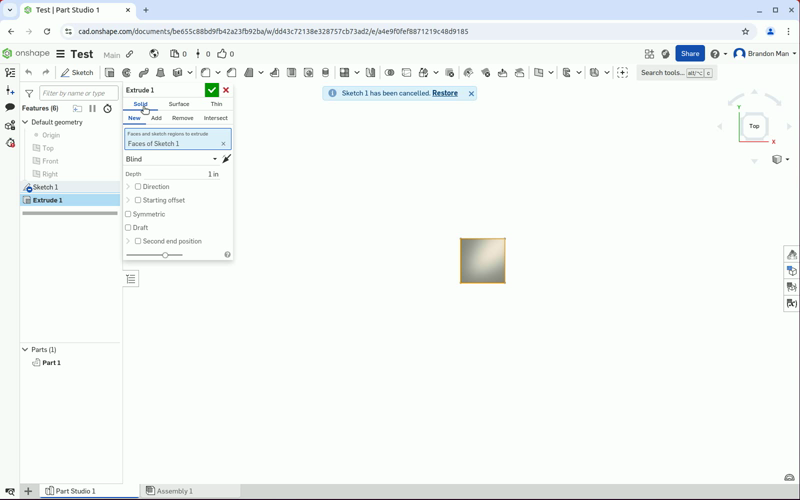
click(143, 106)
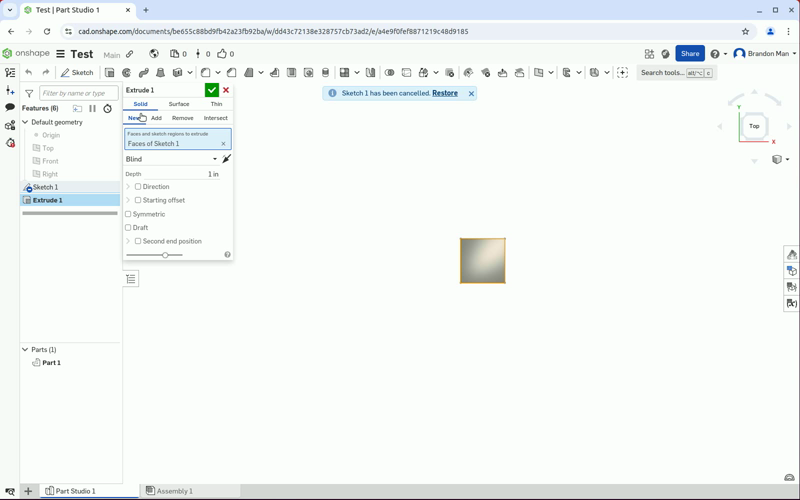
mouse_move(137, 120)
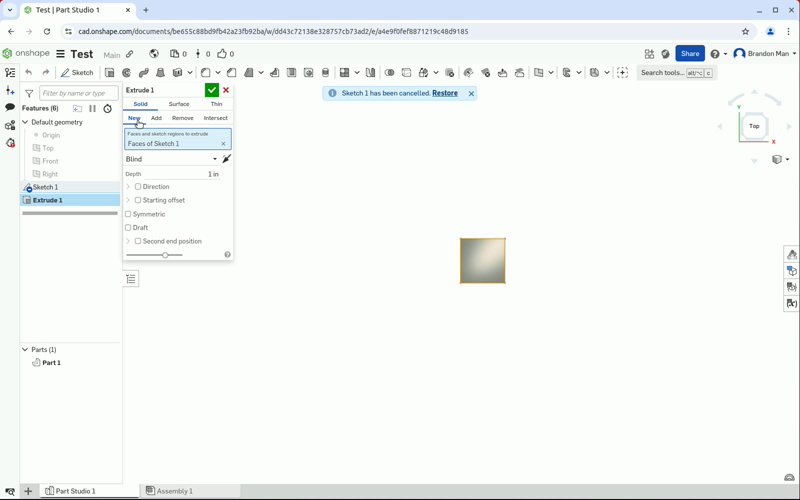
click(137, 120)
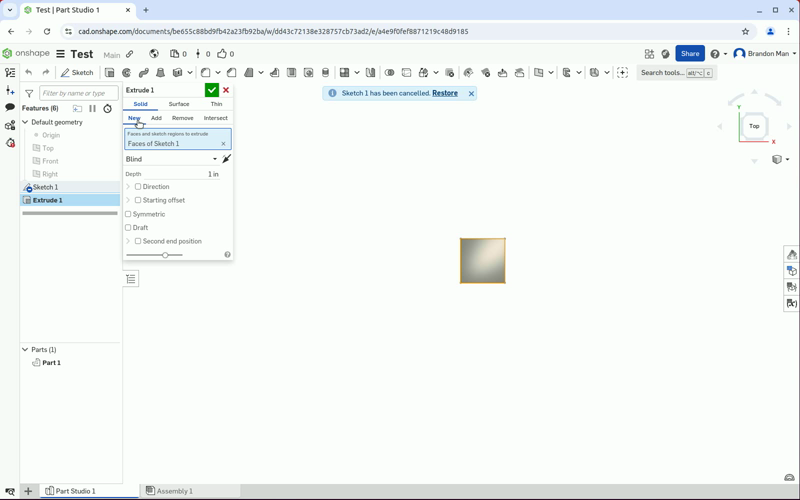
key(tab, 4)
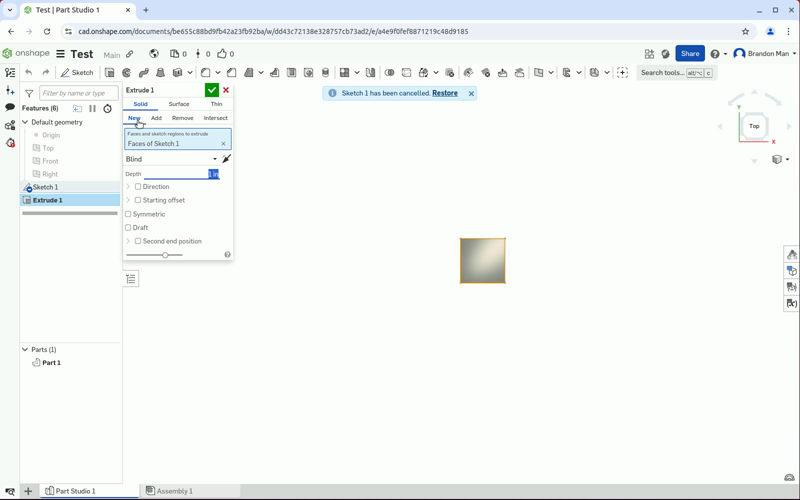
text(2.889)
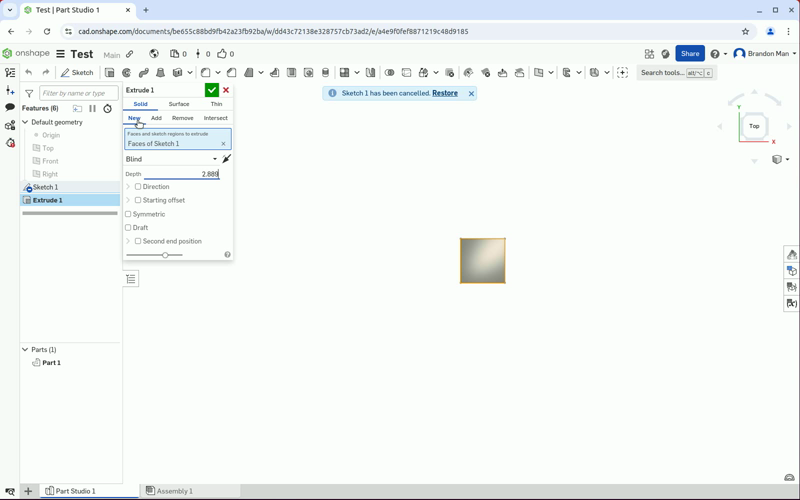
key(enter)
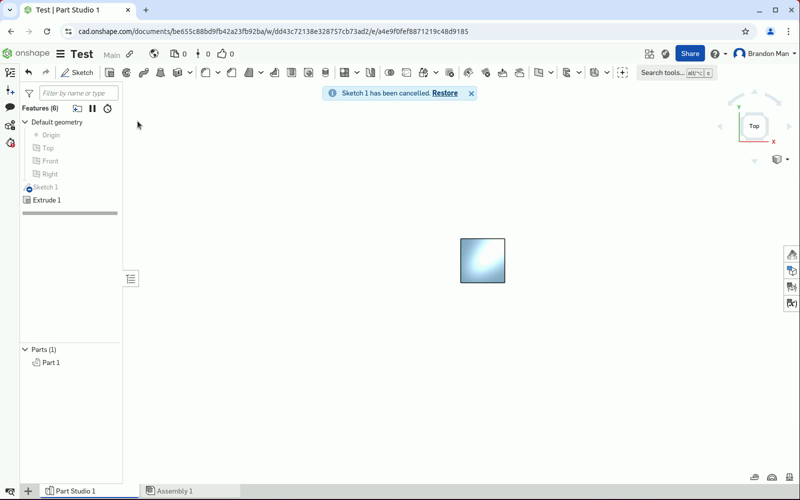
key(shift+h)
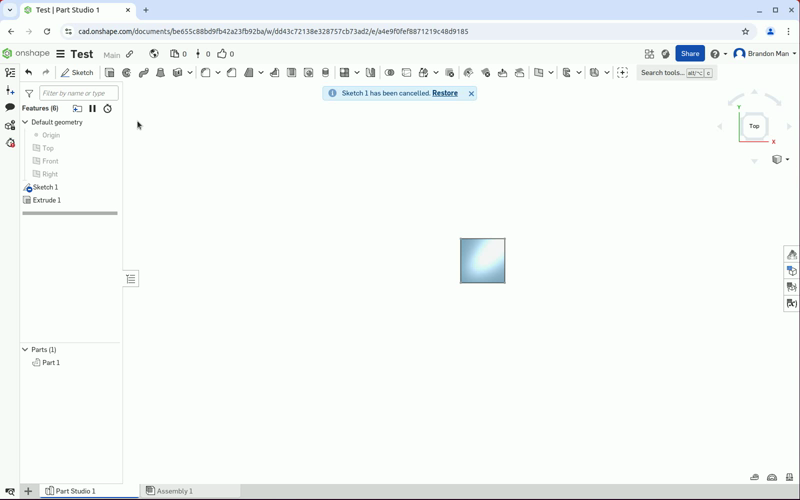
key(shift+h)
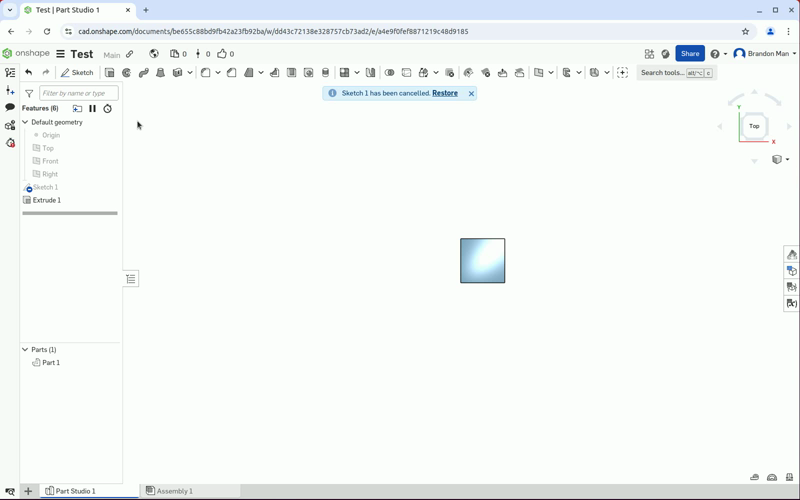
mouse_move(73, 189)
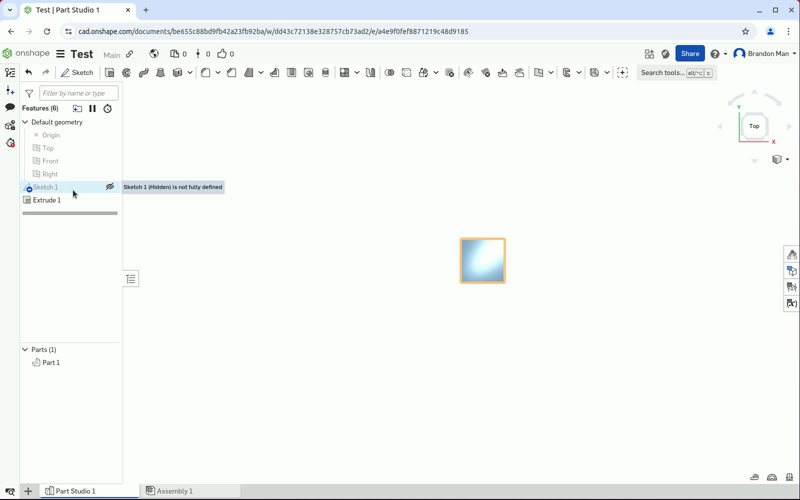
click(73, 189)
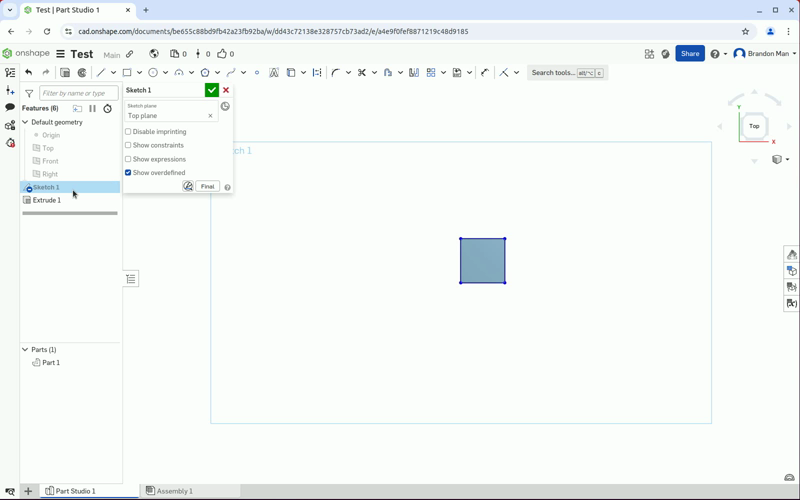
mouse_move(229, 92)
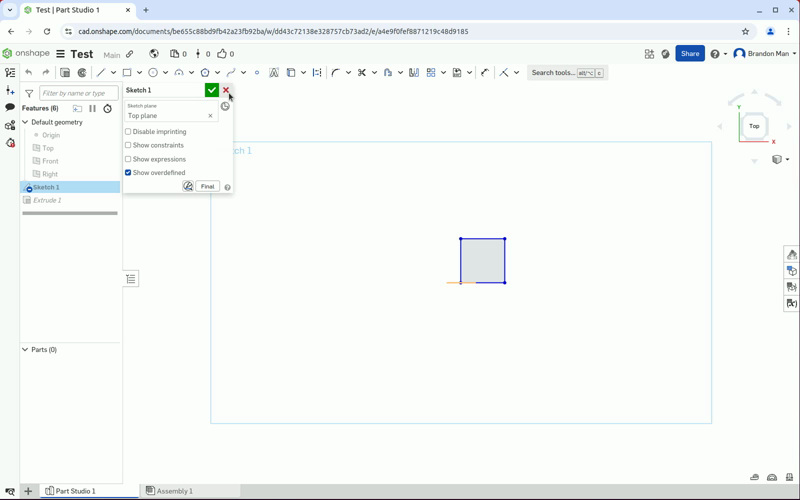
click(229, 92)
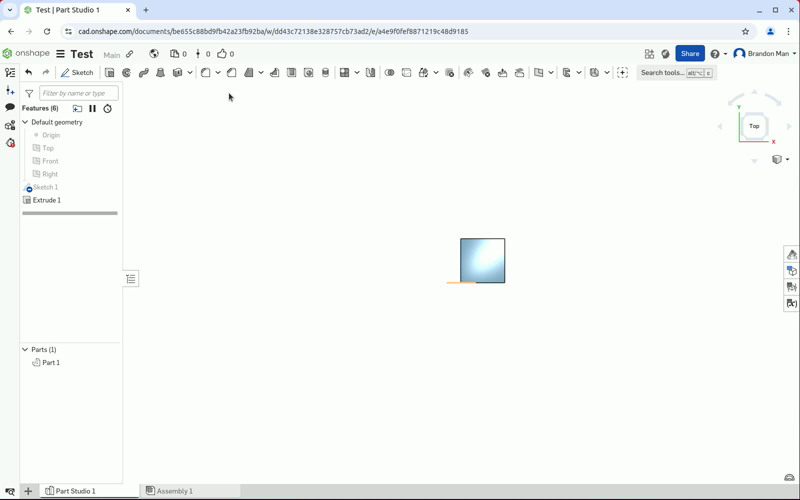
mouse_move(541, 75)
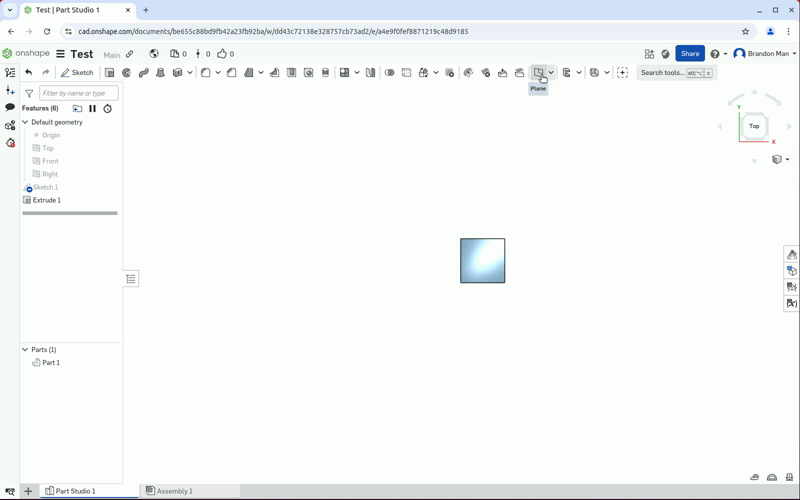
click(541, 75)
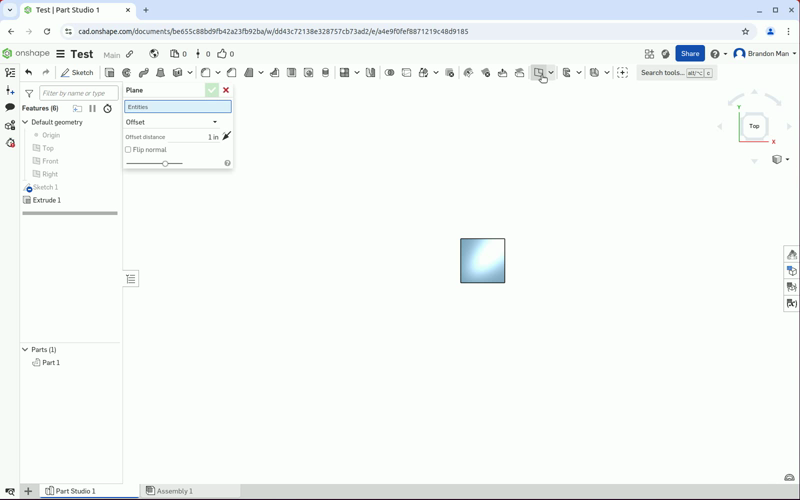
mouse_move(73, 150)
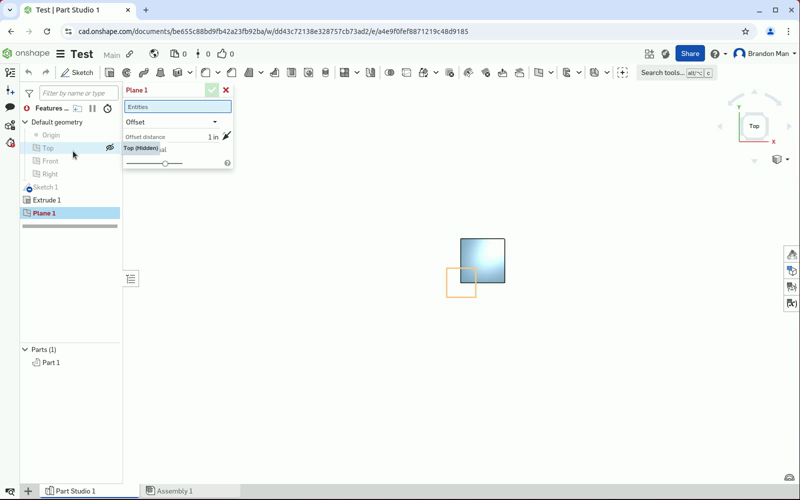
click(73, 150)
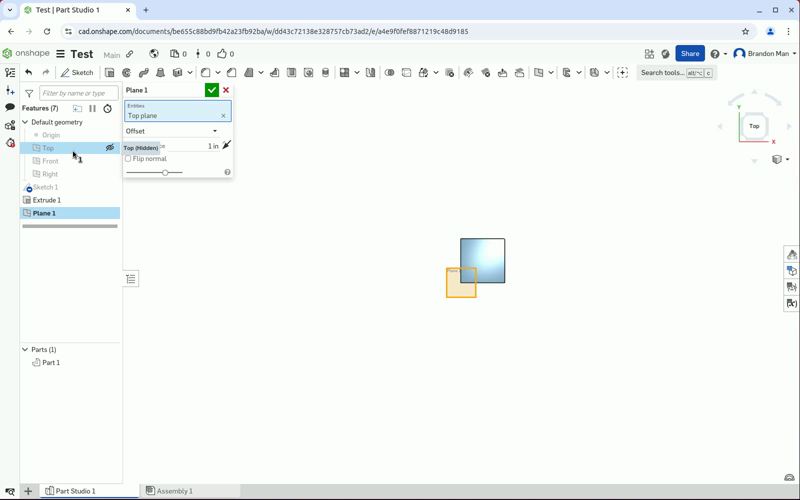
key(tab, 2)
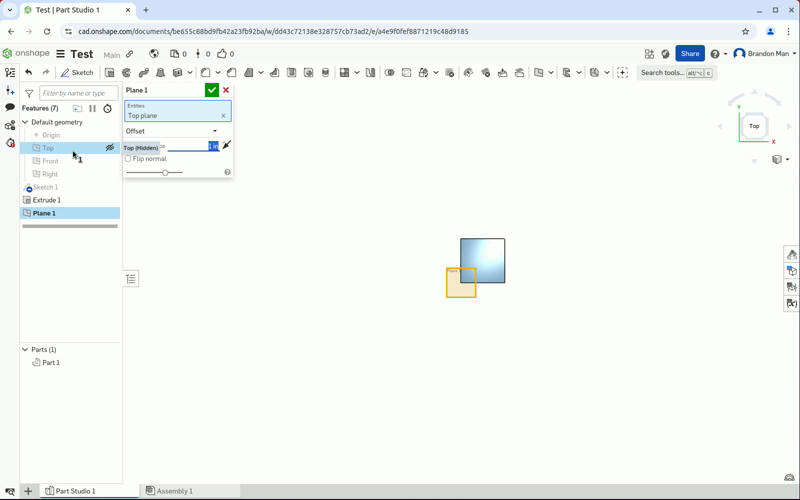
text(2.896)
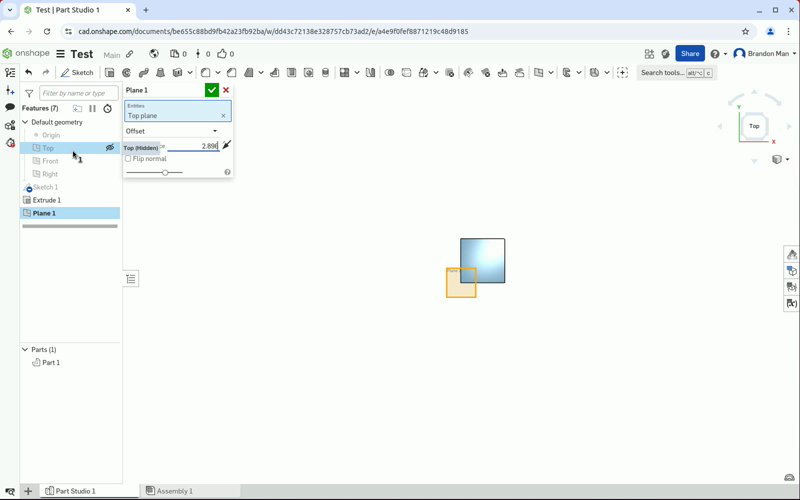
key(enter, 2)
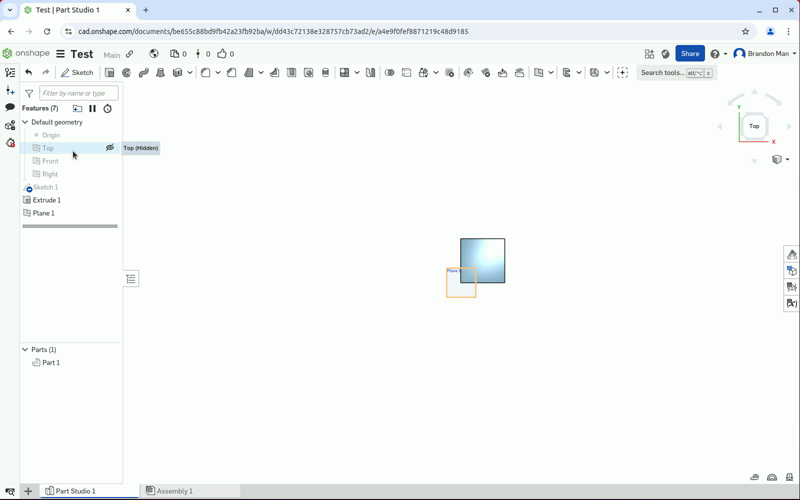
key(shift+s)
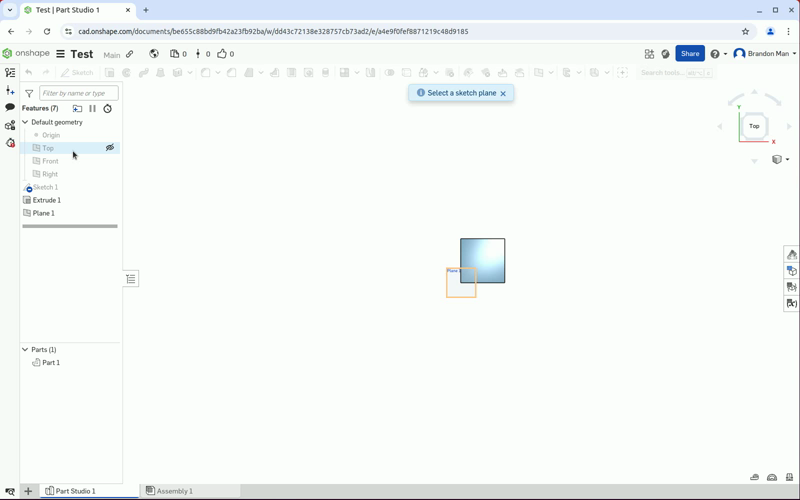
mouse_move(73, 215)
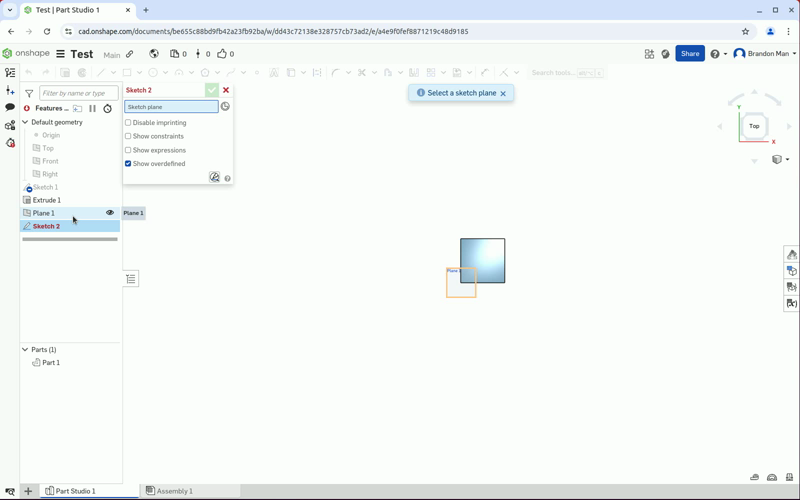
click(73, 215)
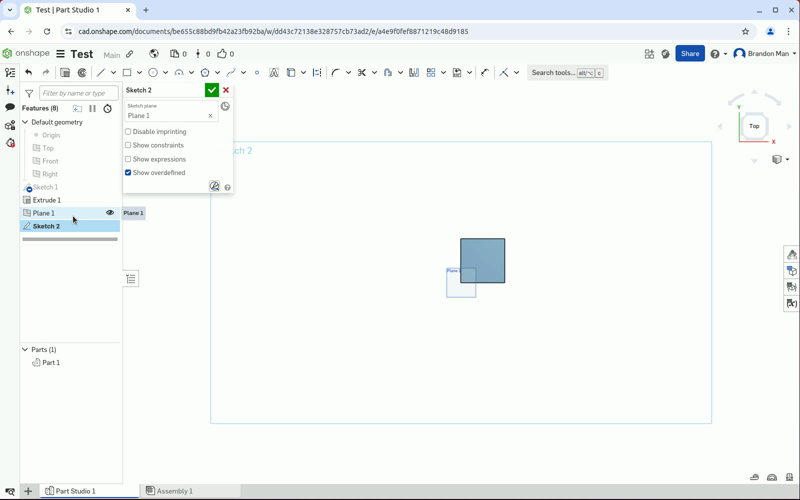
mouse_move(73, 352)
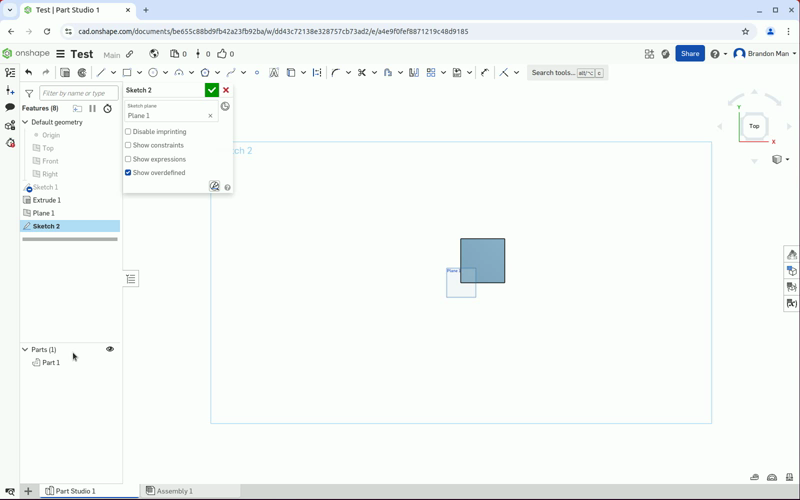
key(y)
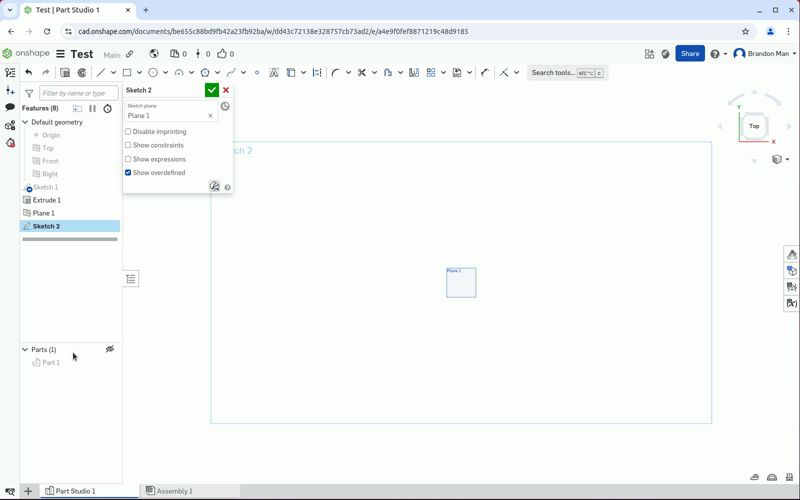
key(l)
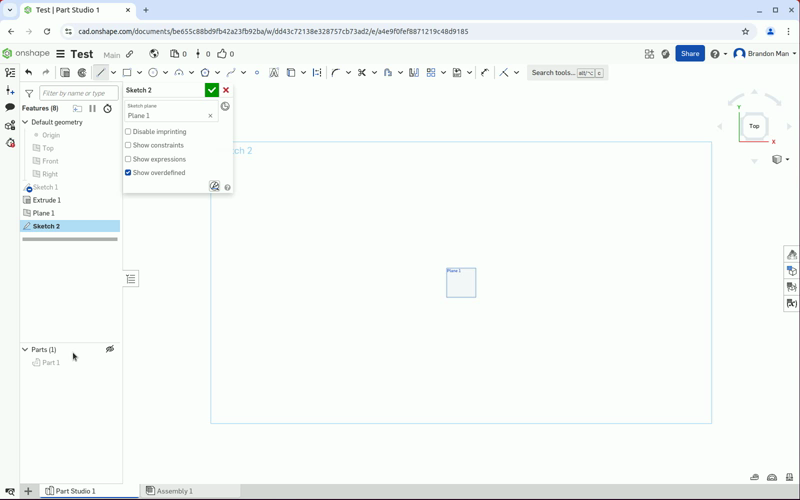
key_down(shift)
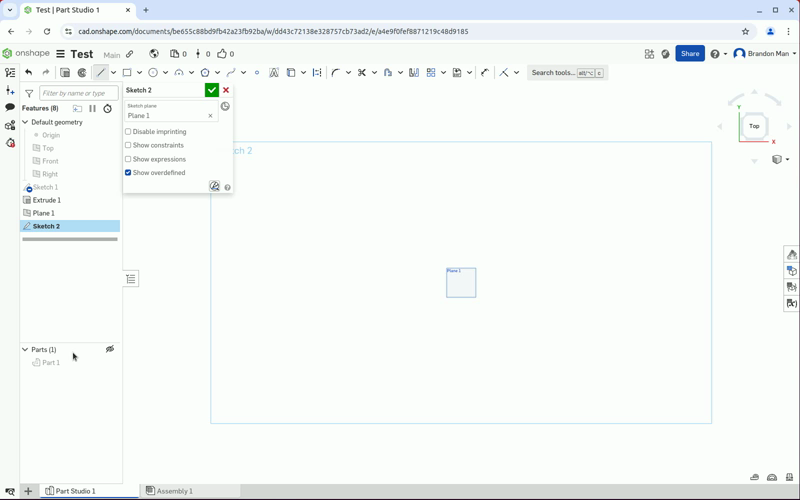
mouse_move(489, 282)
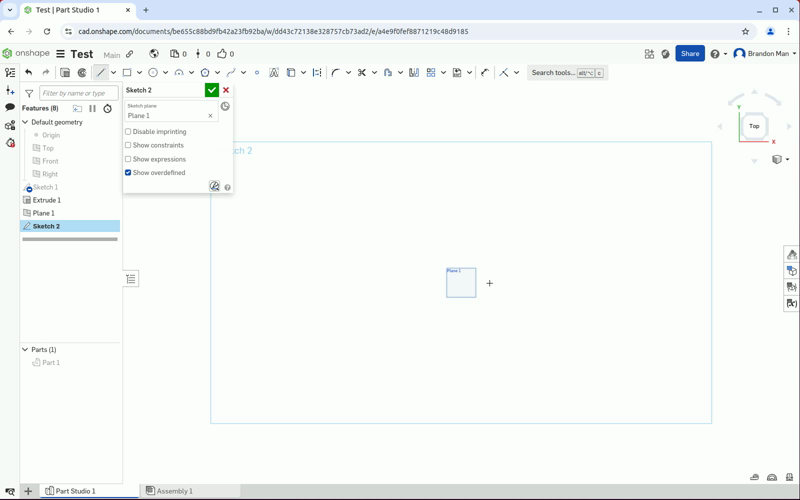
click(489, 282)
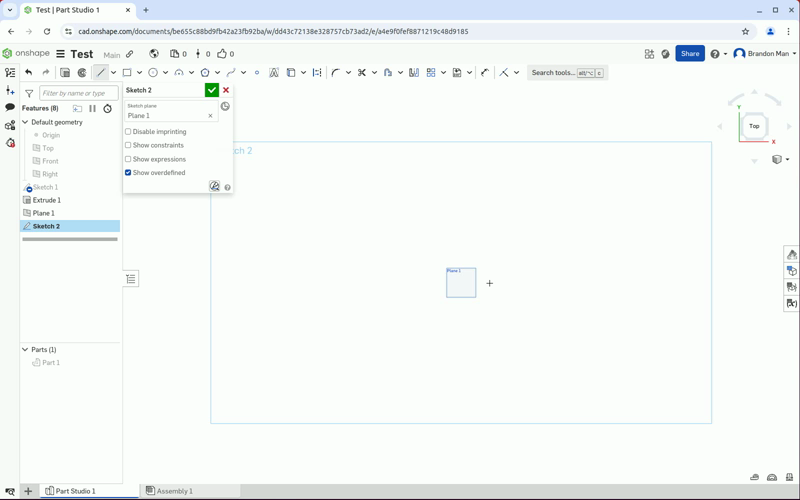
key_up(shift)
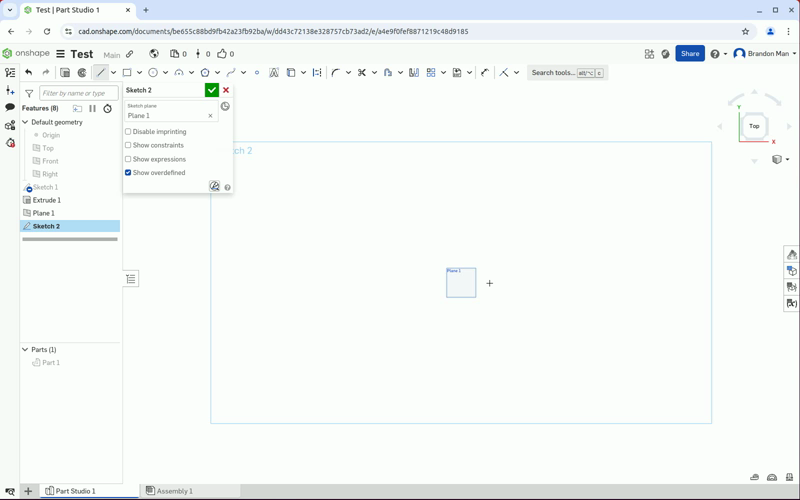
key_down(shift)
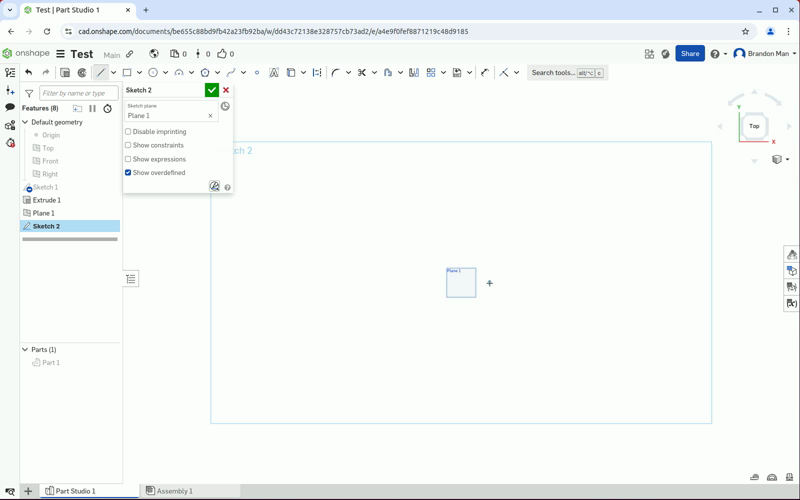
mouse_move(519, 282)
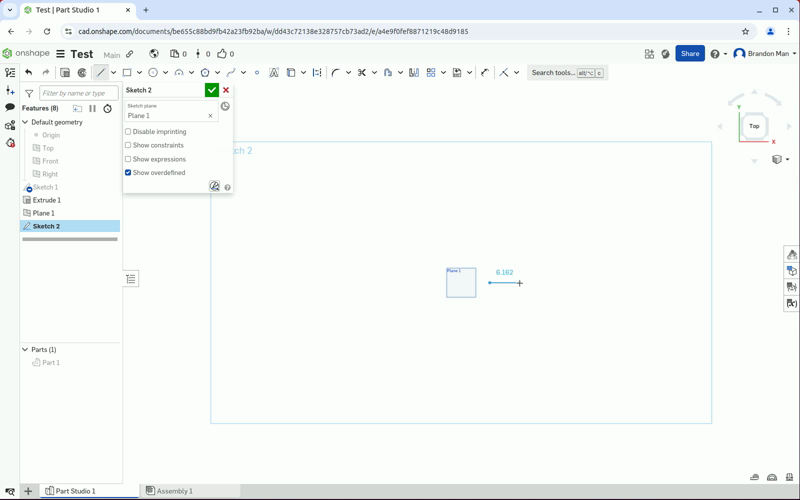
mouse_move(497, 282)
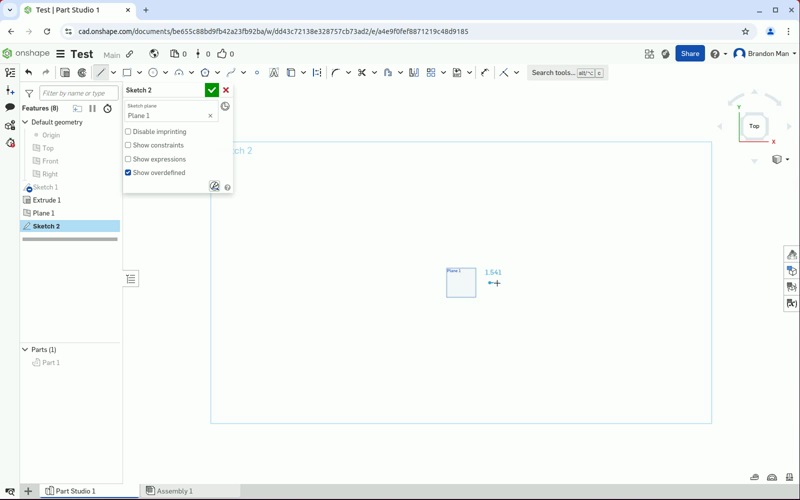
scroll(6)
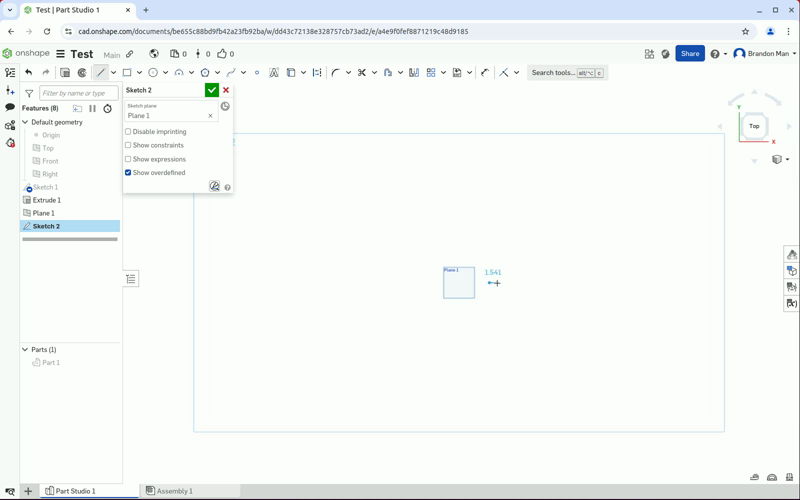
scroll(6)
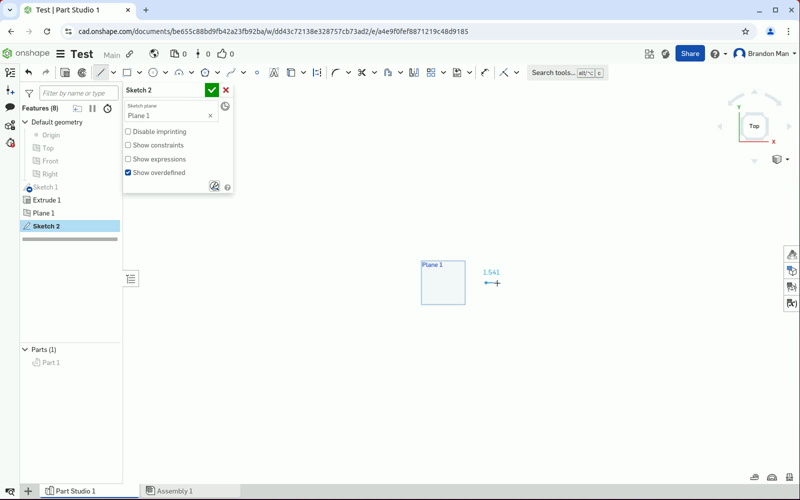
scroll(6)
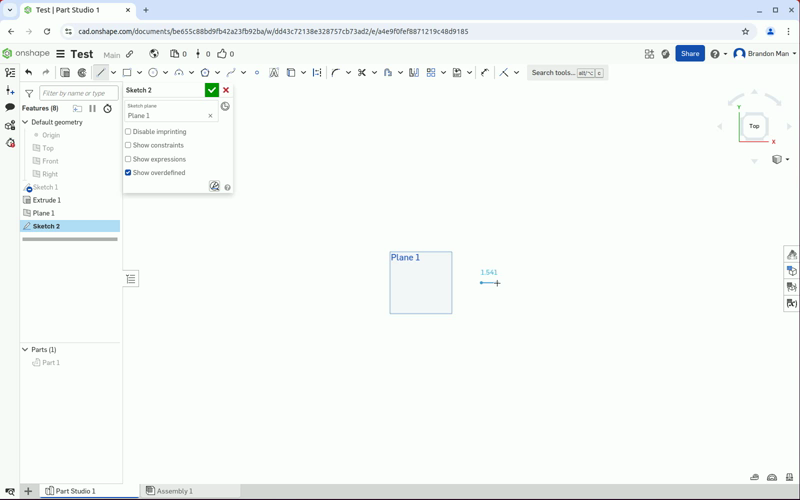
scroll(6)
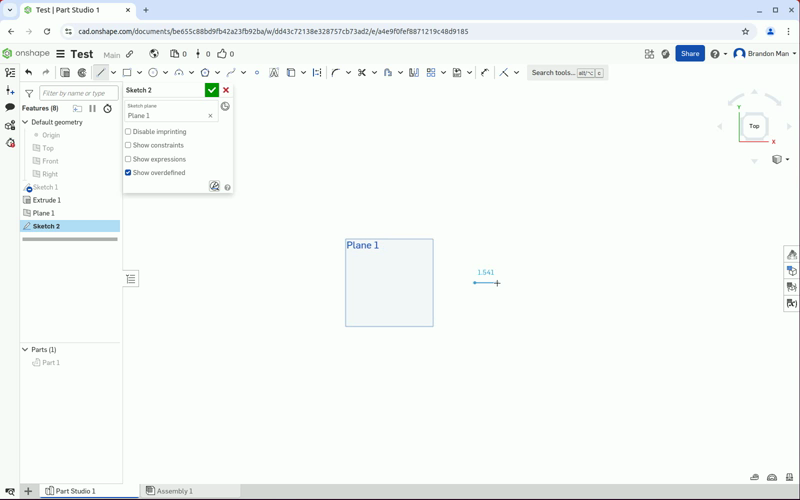
scroll(6)
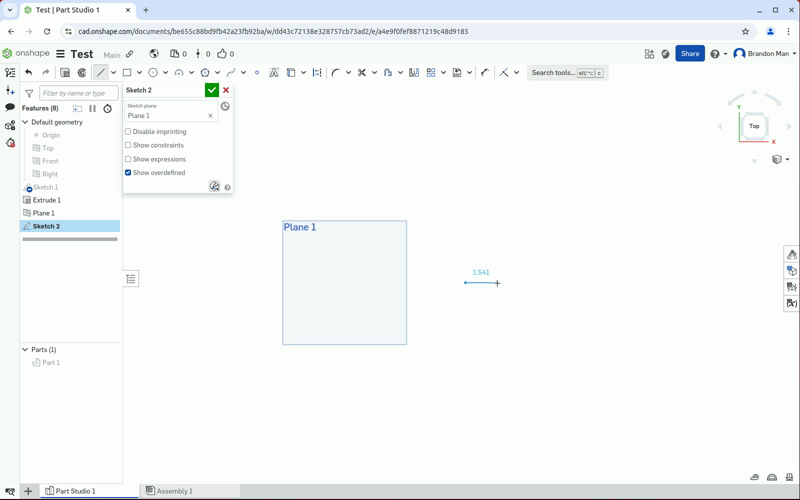
scroll(6)
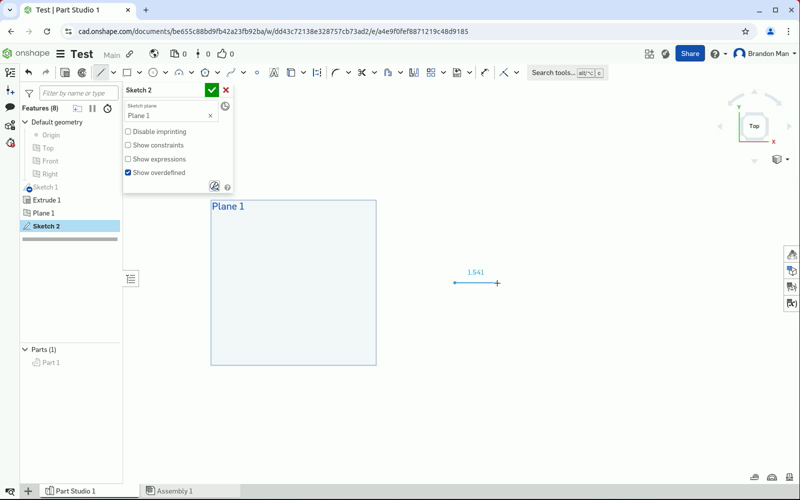
scroll(6)
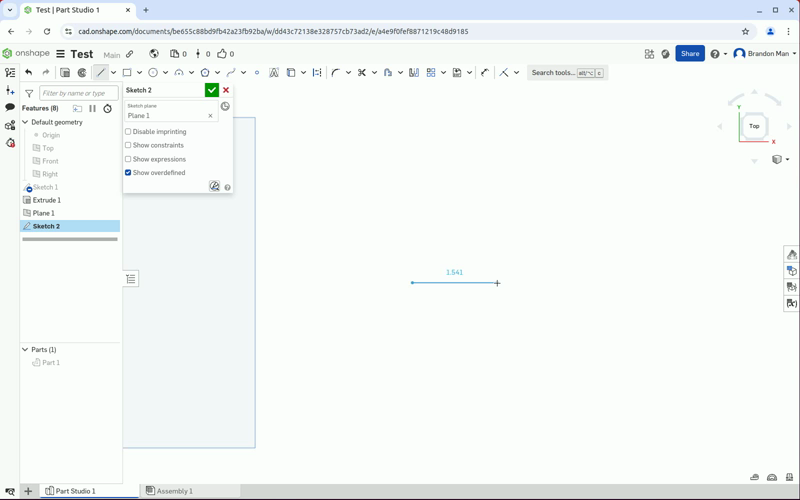
click(497, 282)
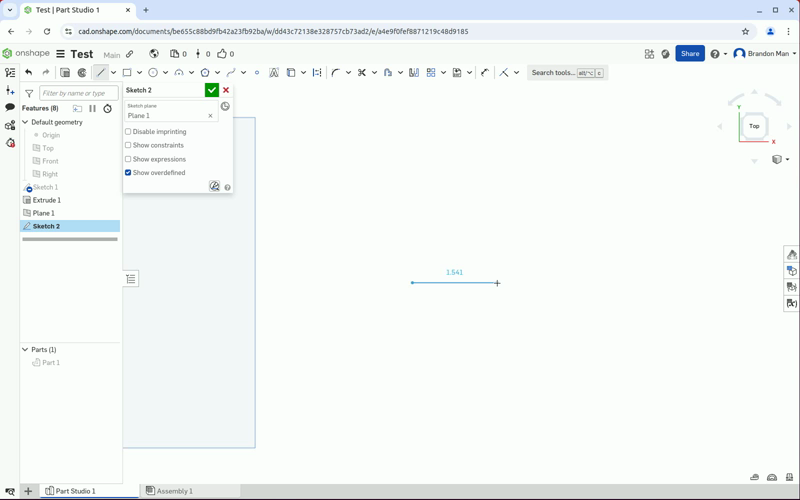
scroll(-6)
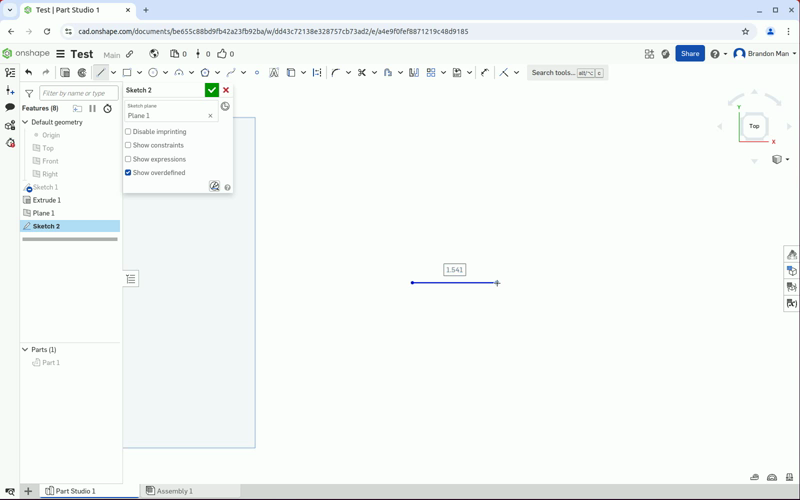
scroll(-6)
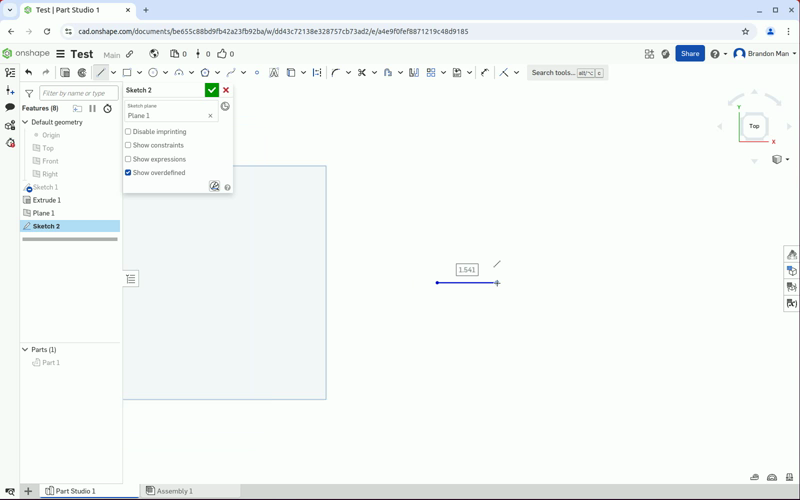
scroll(-6)
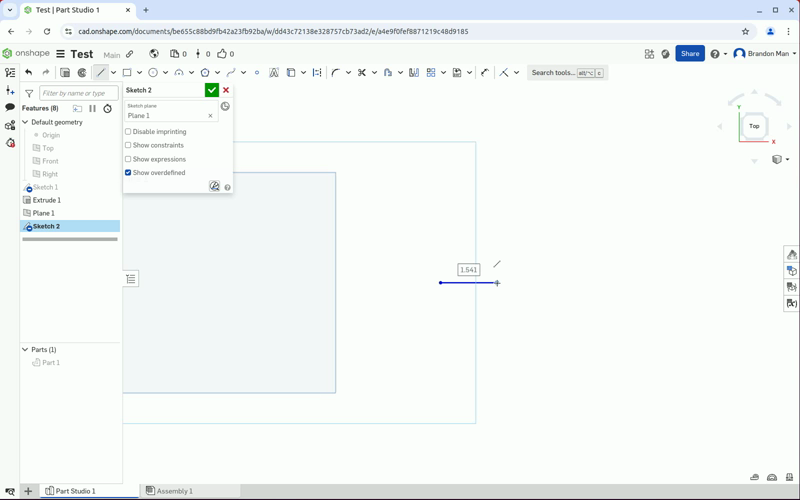
scroll(-6)
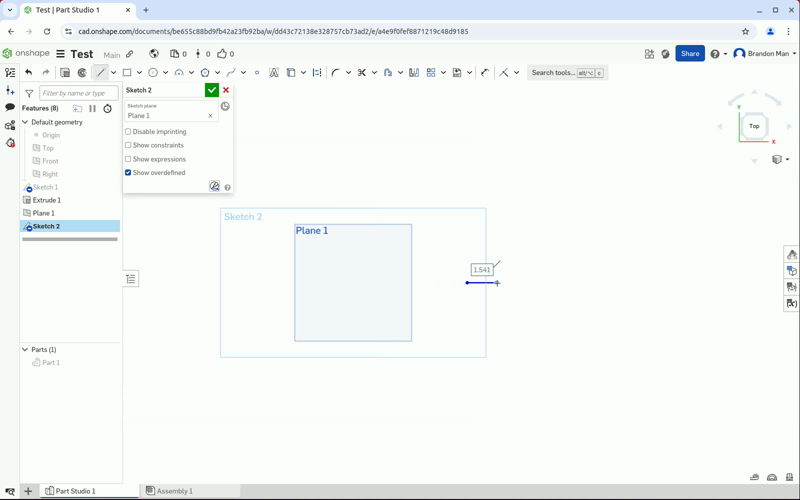
scroll(-6)
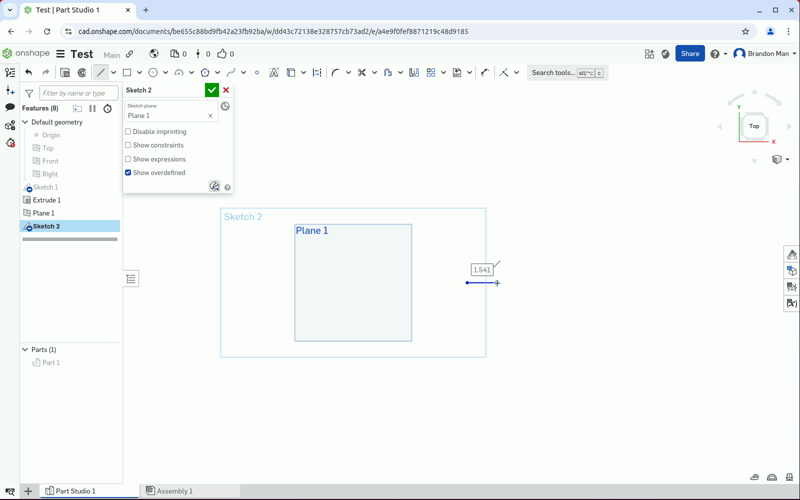
scroll(-6)
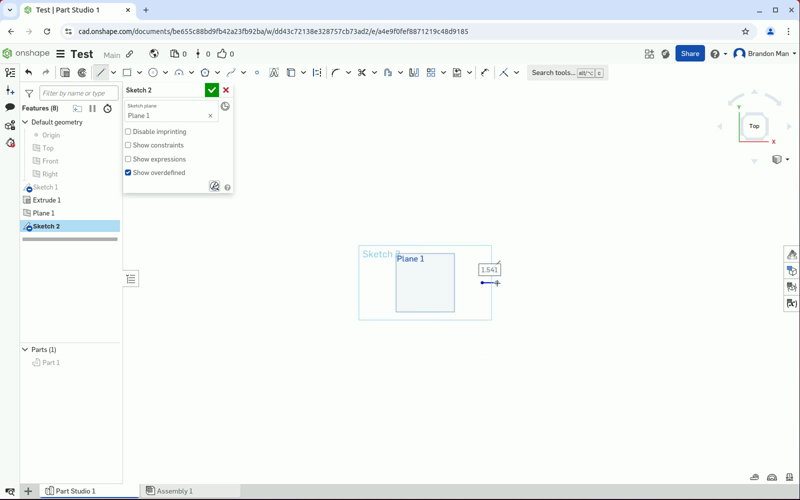
scroll(-6)
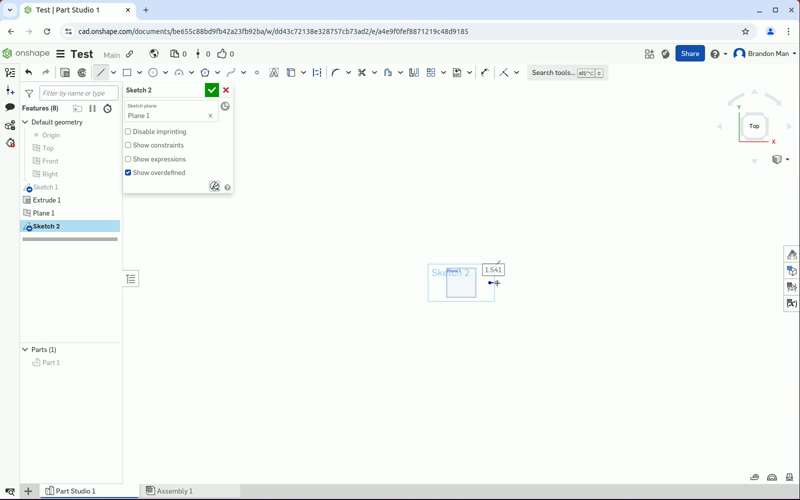
key_up(shift)
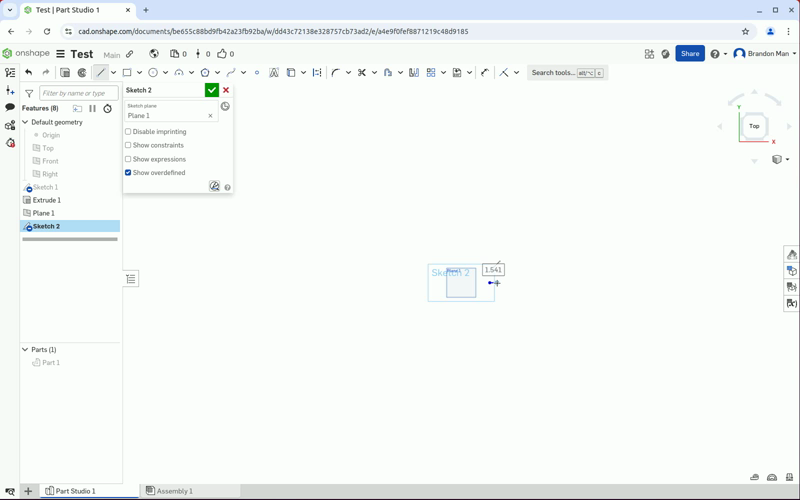
key_down(shift)
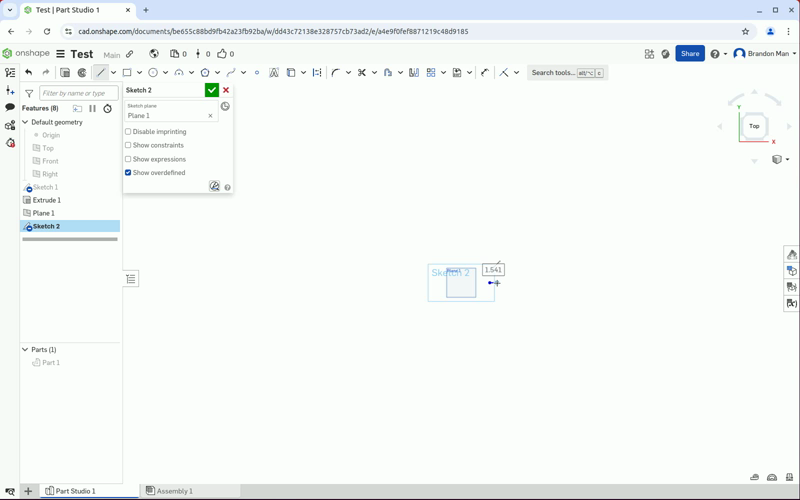
mouse_move(527, 282)
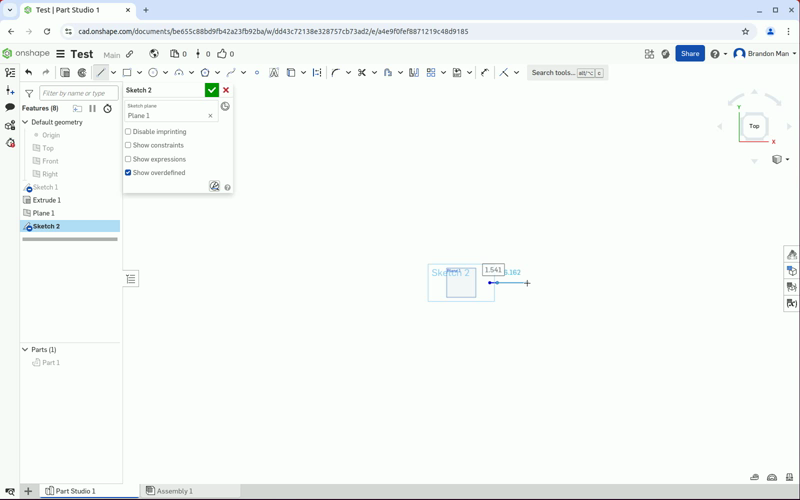
mouse_move(497, 238)
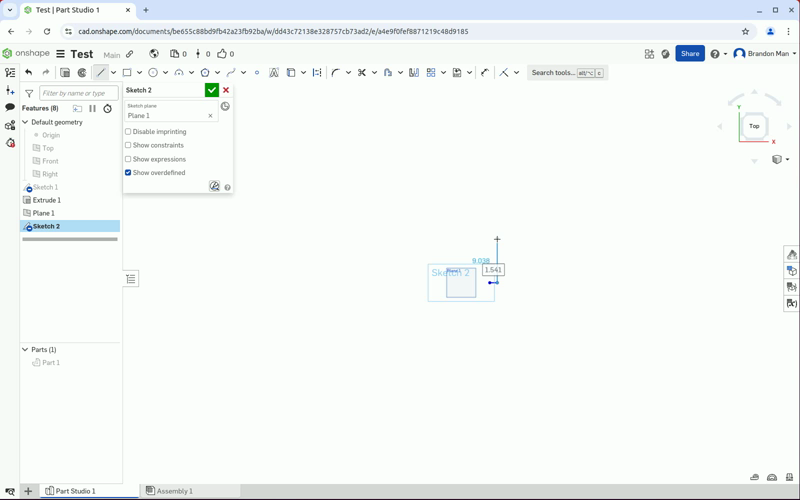
click(497, 238)
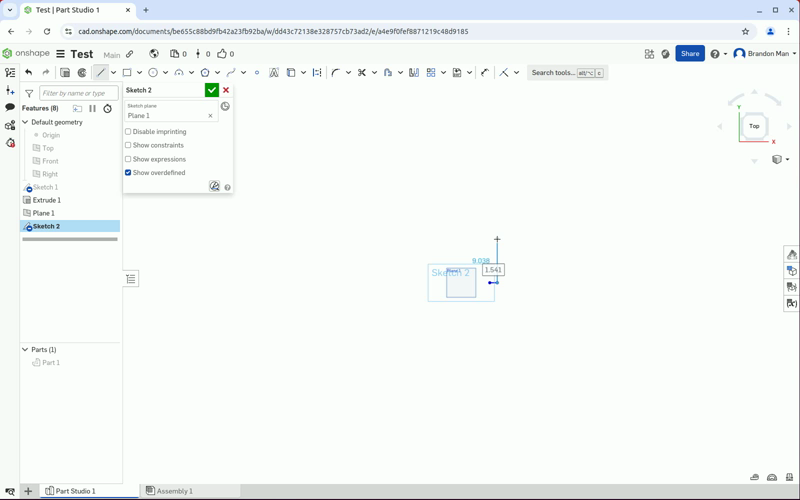
key_up(shift)
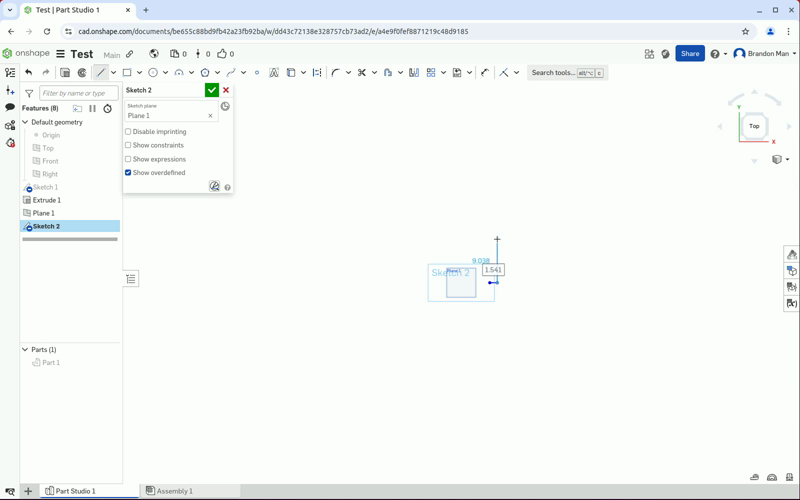
key_down(shift)
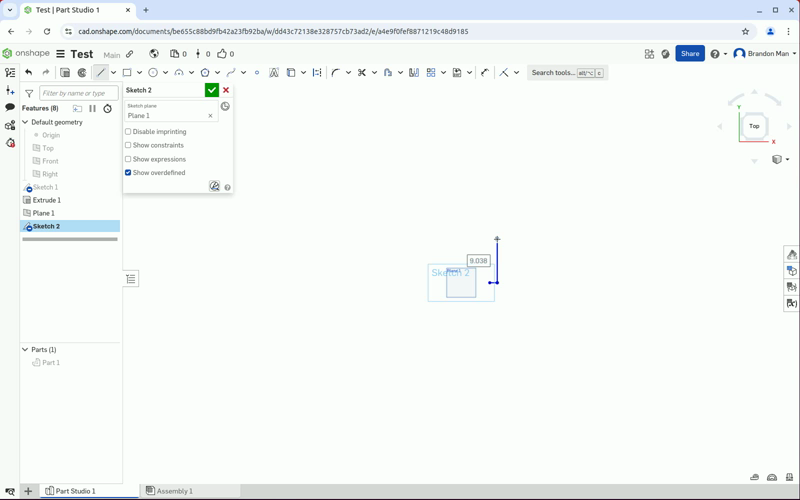
mouse_move(527, 238)
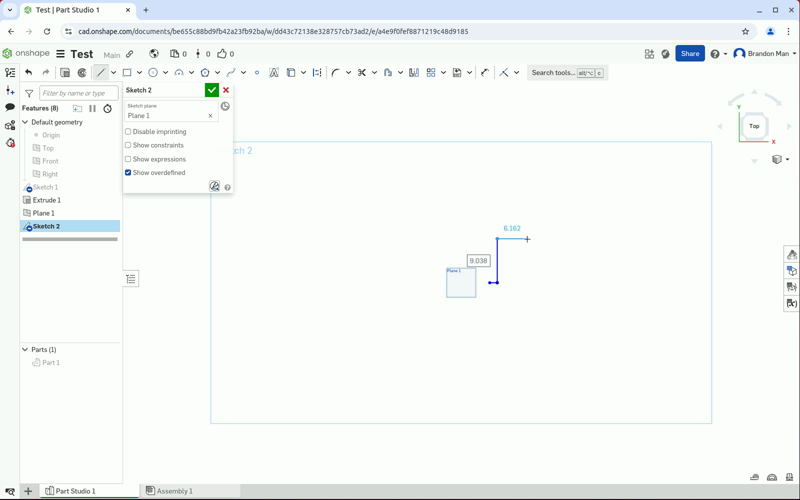
mouse_move(489, 238)
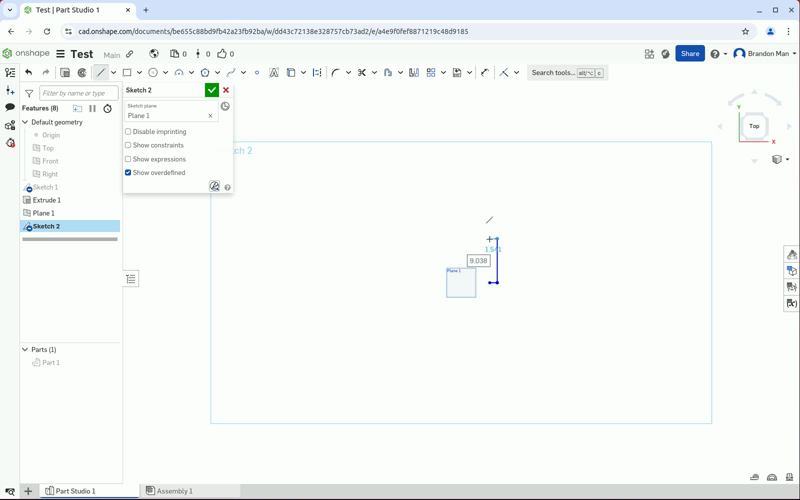
scroll(6)
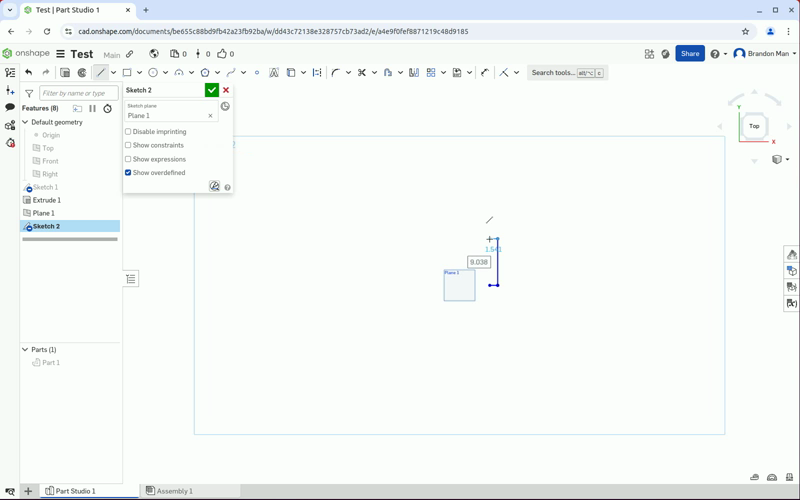
scroll(6)
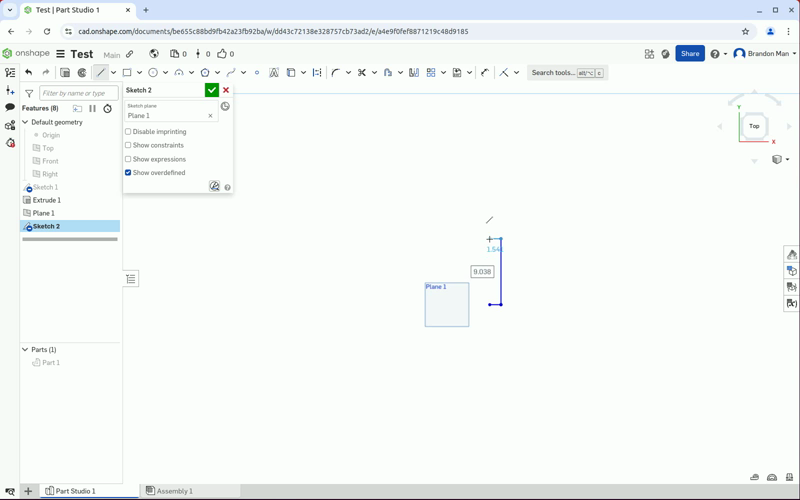
scroll(6)
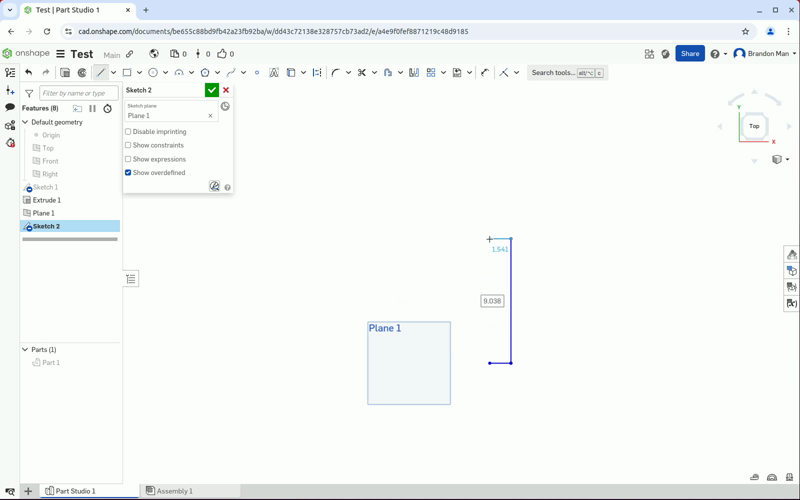
scroll(6)
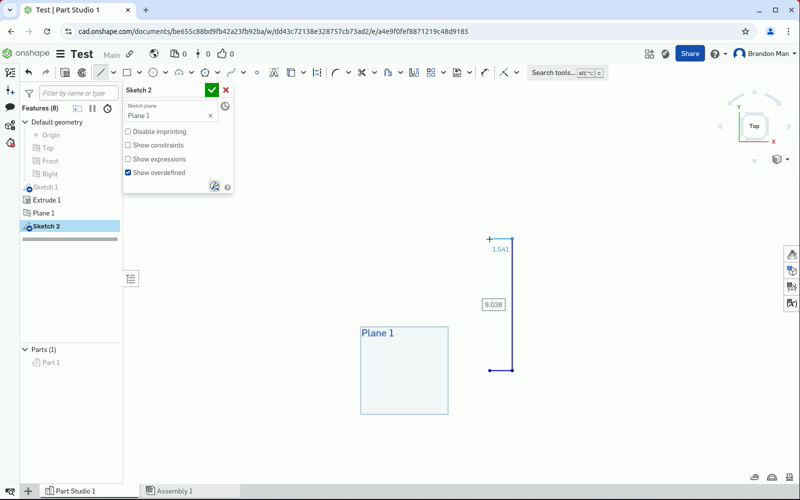
scroll(6)
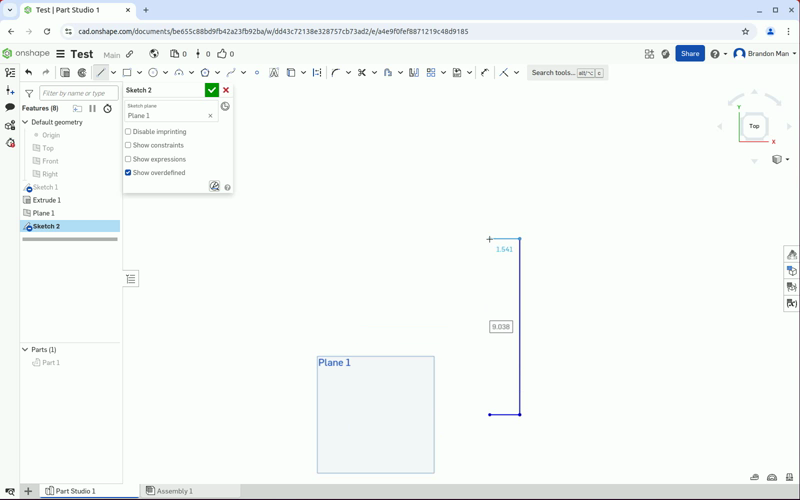
scroll(6)
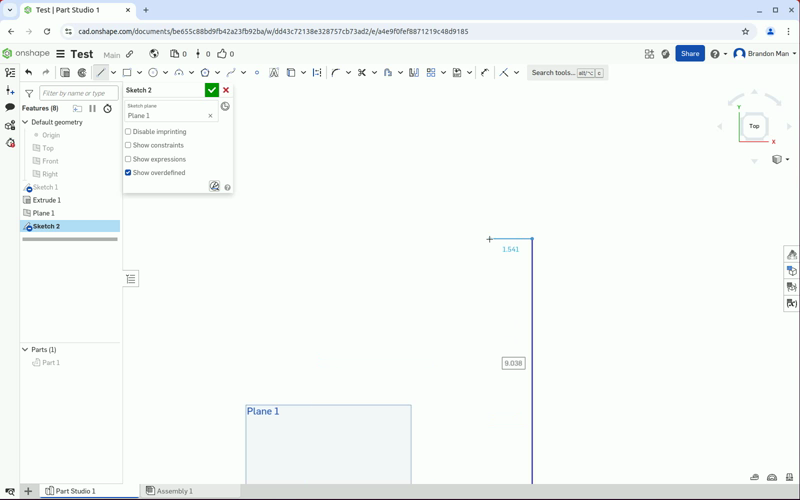
scroll(6)
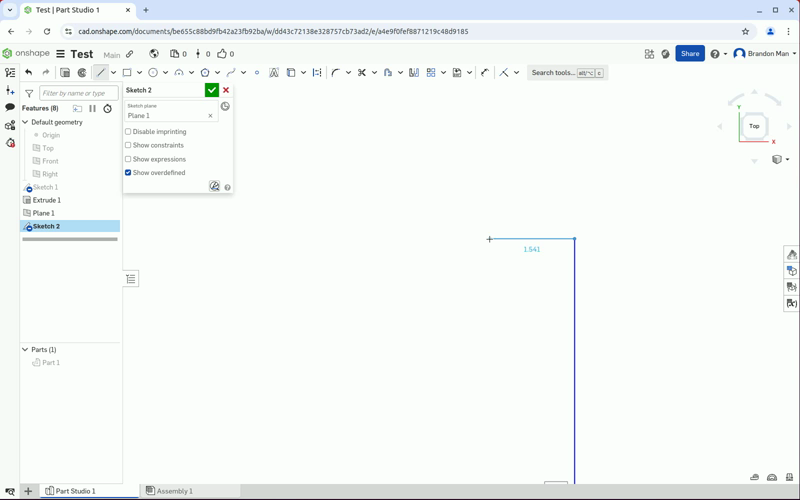
click(489, 238)
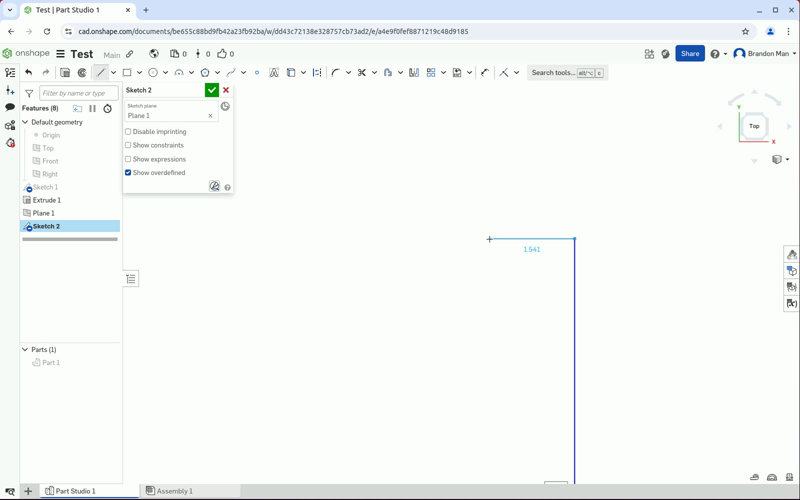
scroll(-6)
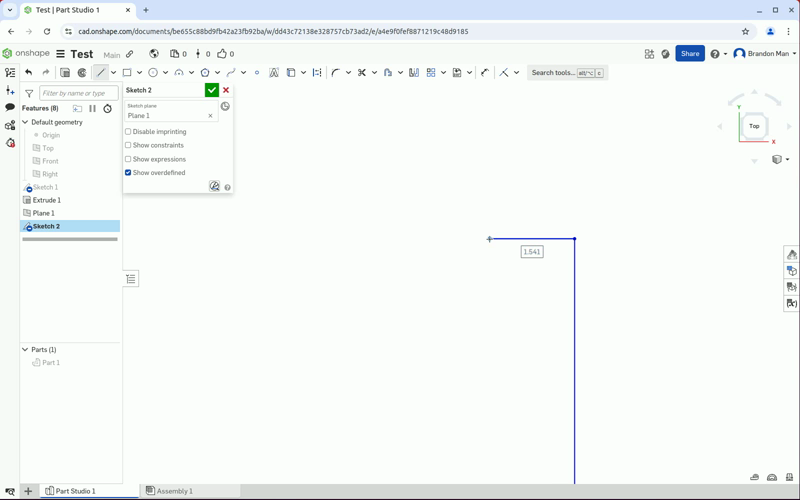
scroll(-6)
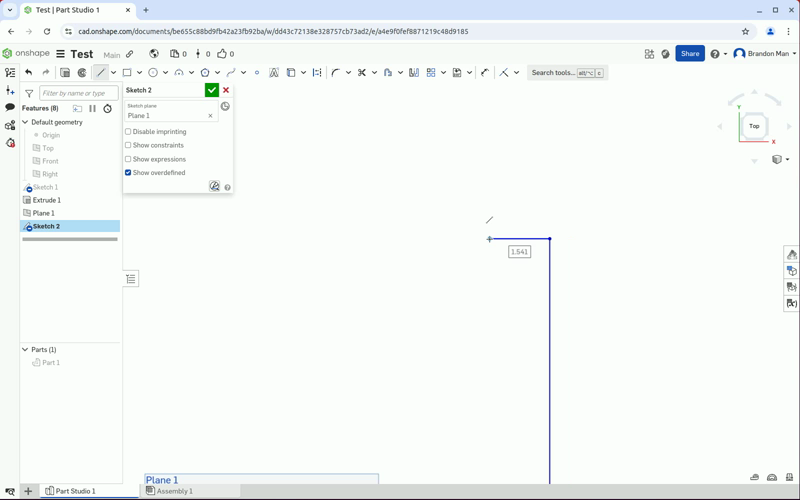
scroll(-6)
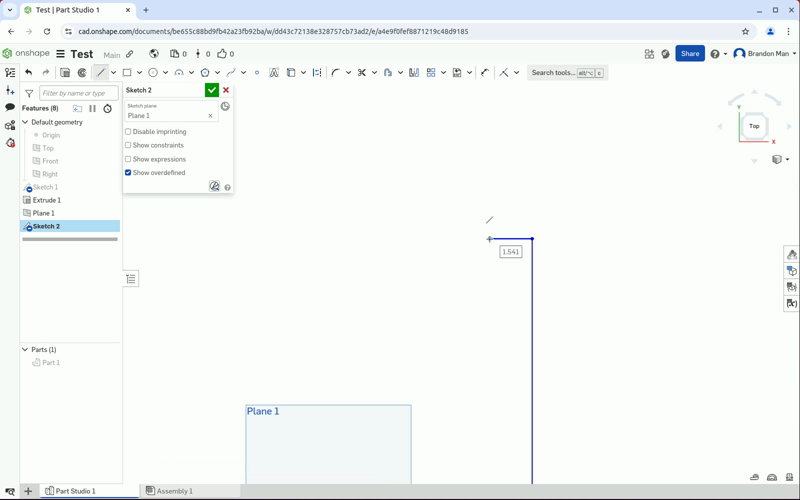
scroll(-6)
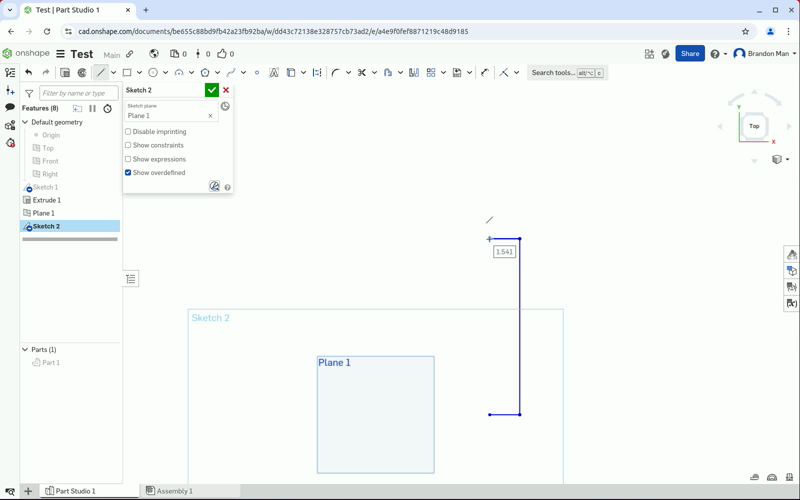
scroll(-6)
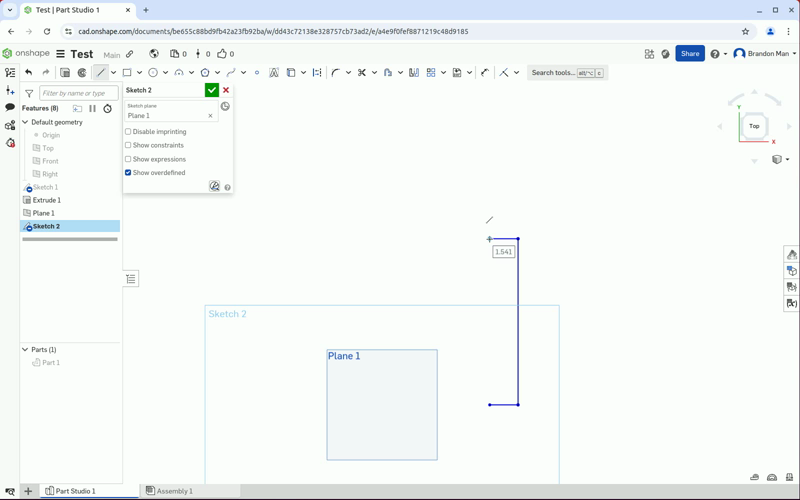
scroll(-6)
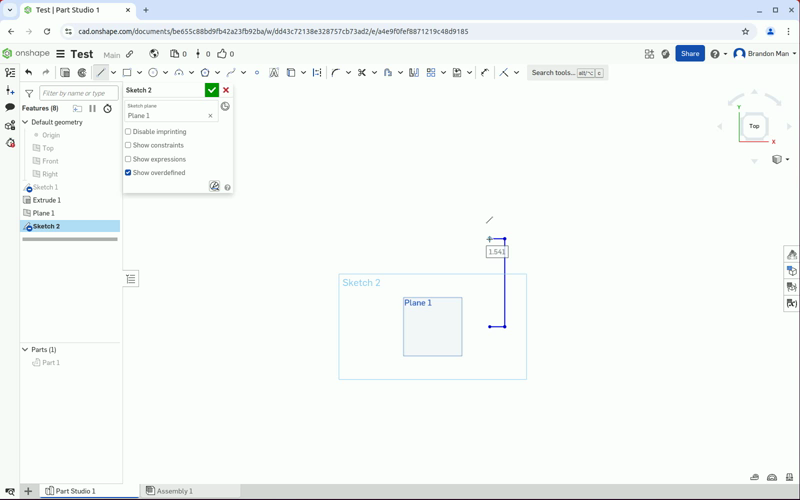
scroll(-6)
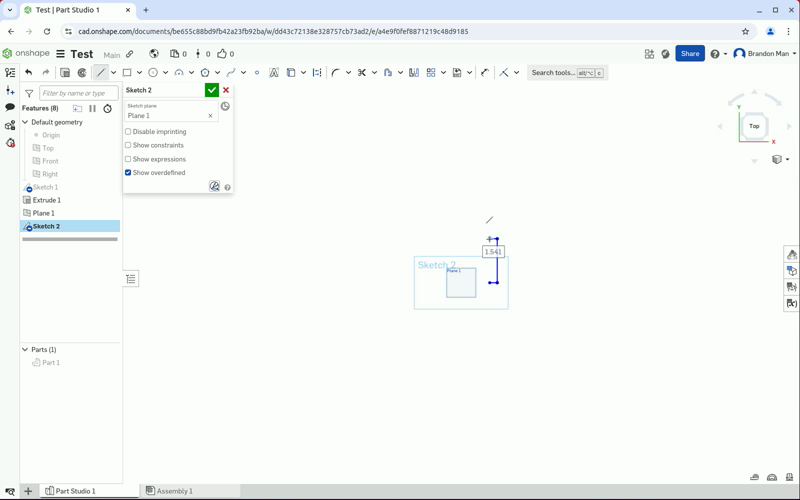
key_up(shift)
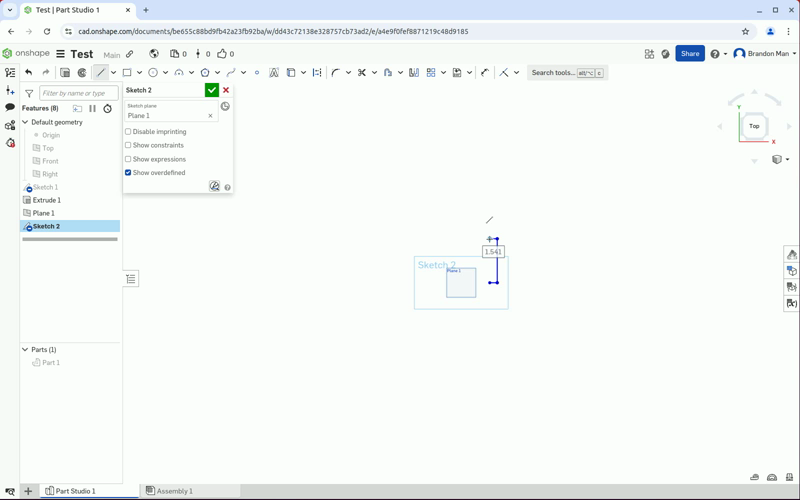
mouse_move(519, 238)
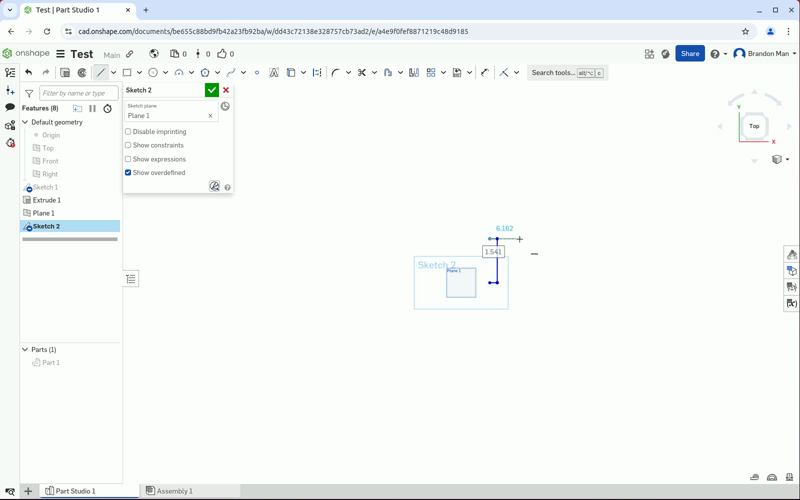
key_down(shift)
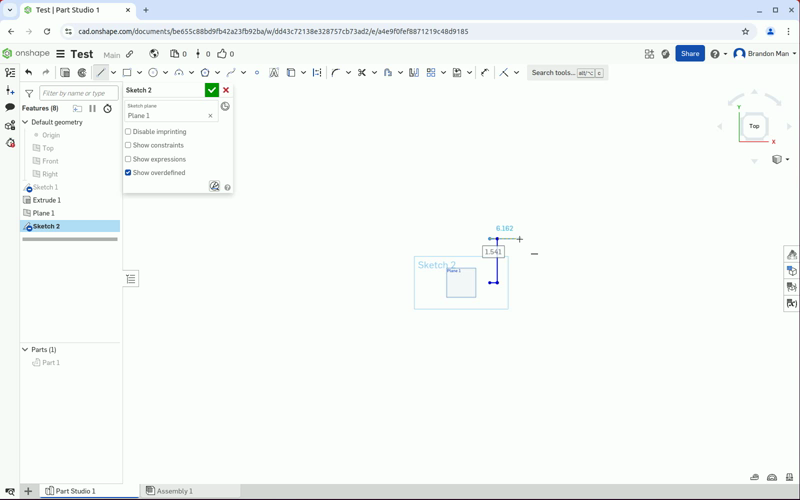
mouse_move(489, 282)
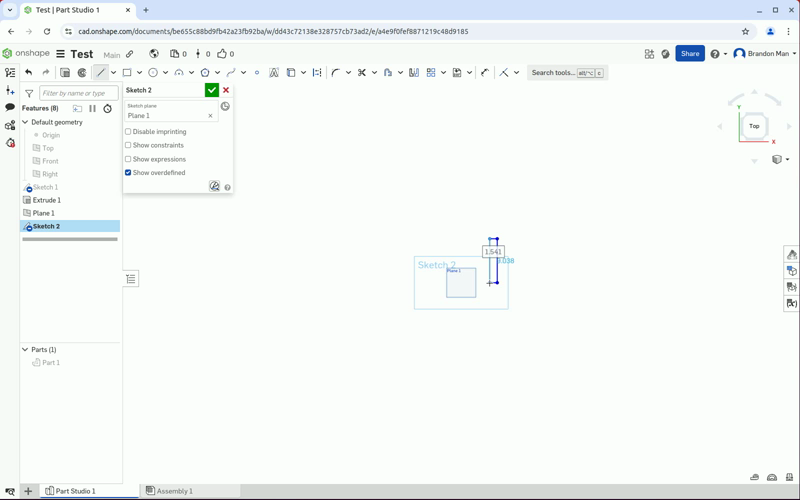
key_up(shift)
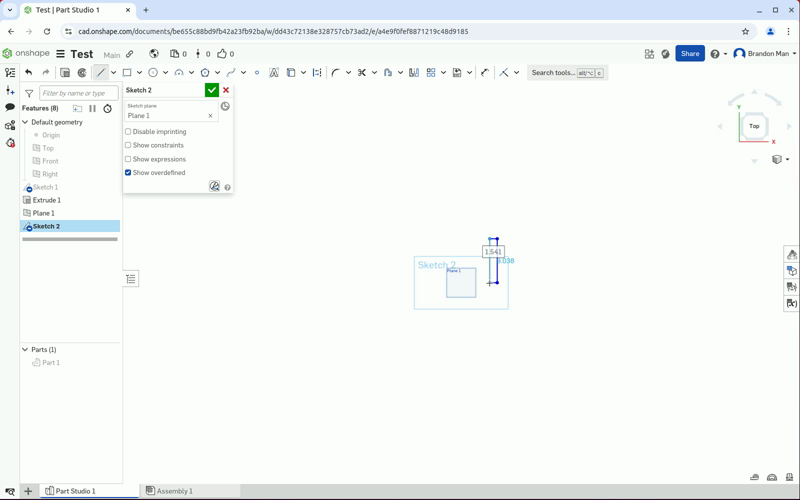
click(489, 282)
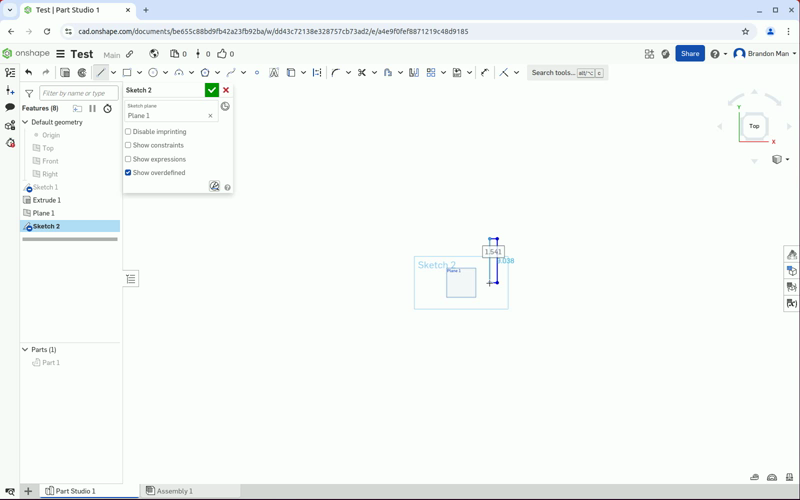
key(esc)
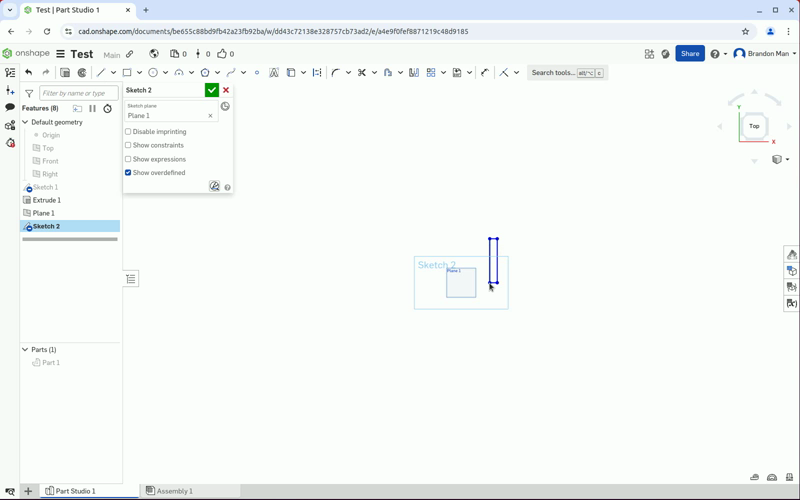
mouse_move(492, 269)
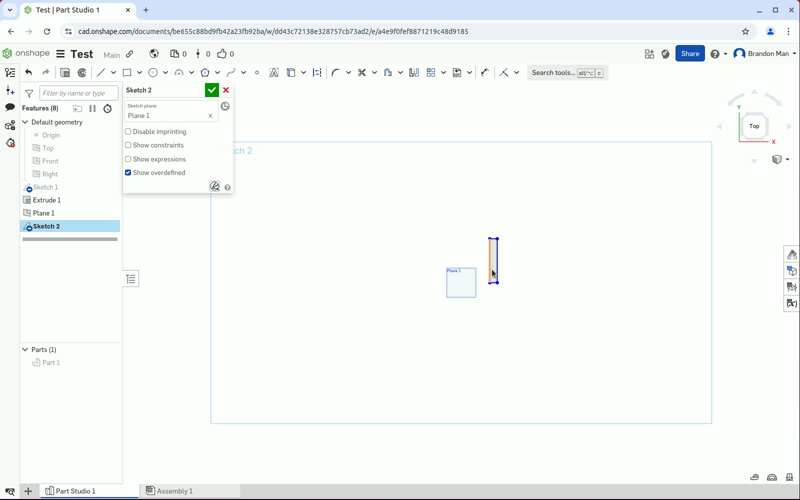
scroll(6)
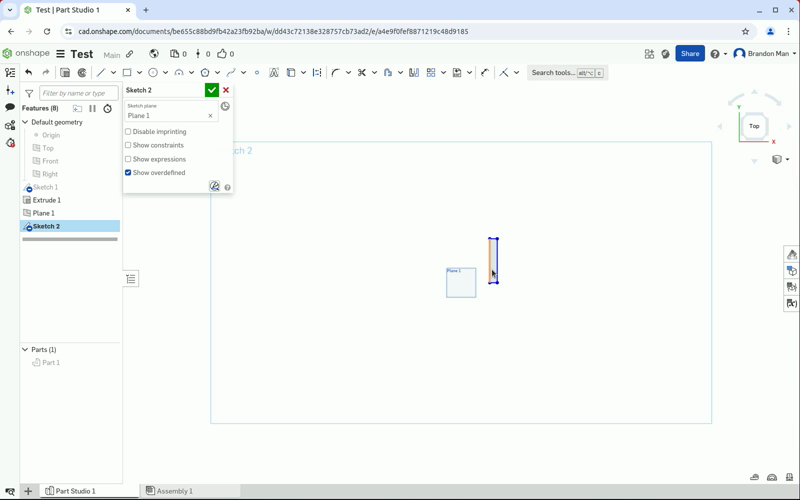
scroll(6)
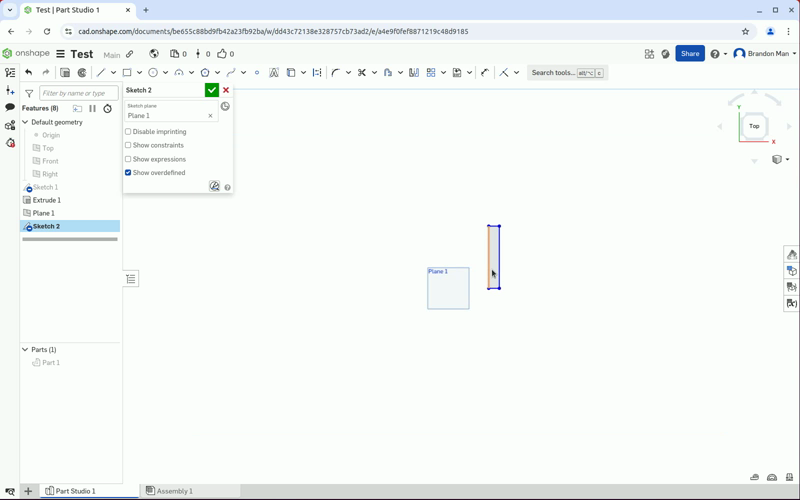
scroll(6)
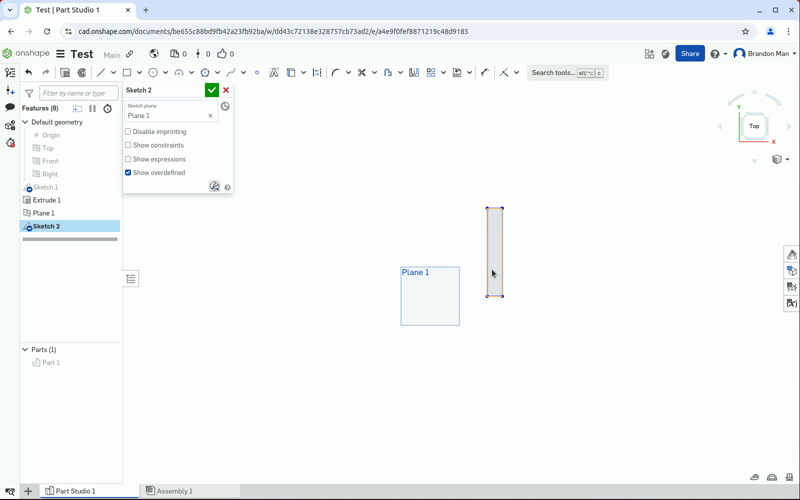
scroll(6)
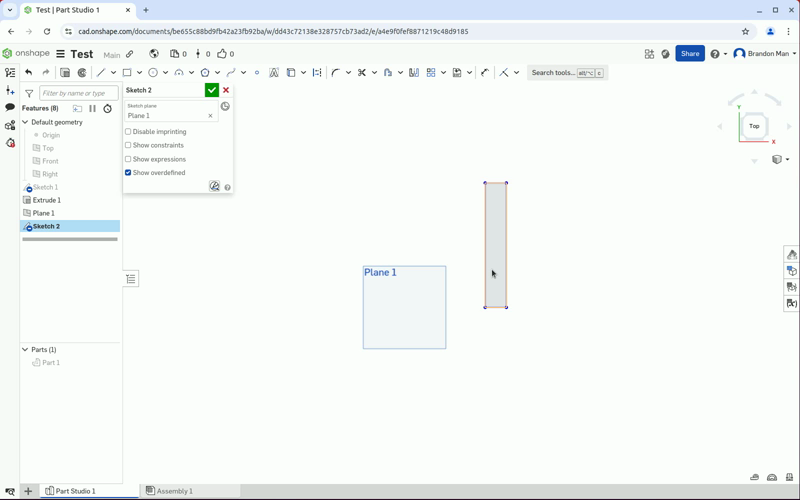
scroll(6)
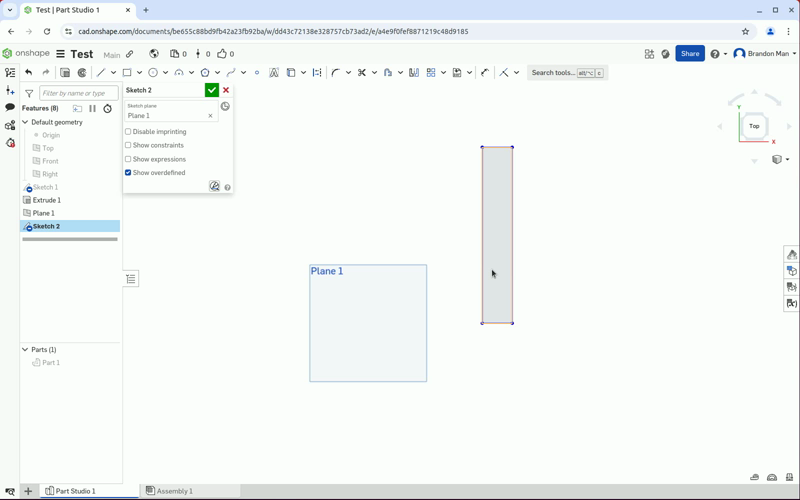
scroll(6)
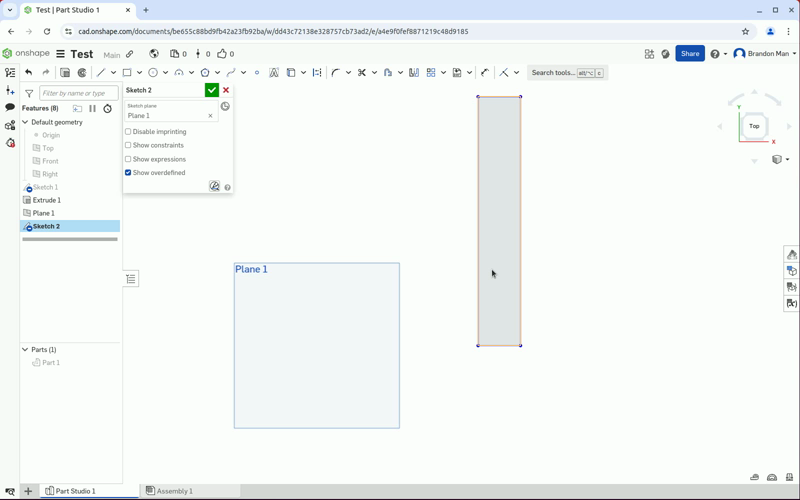
scroll(6)
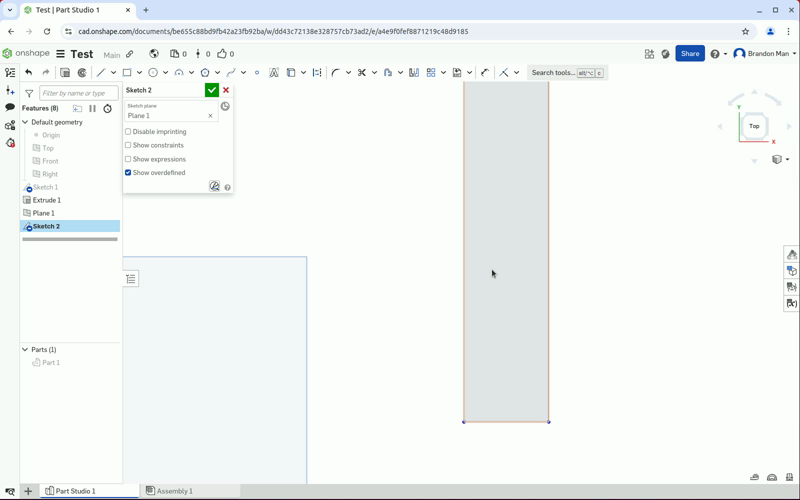
click(492, 269)
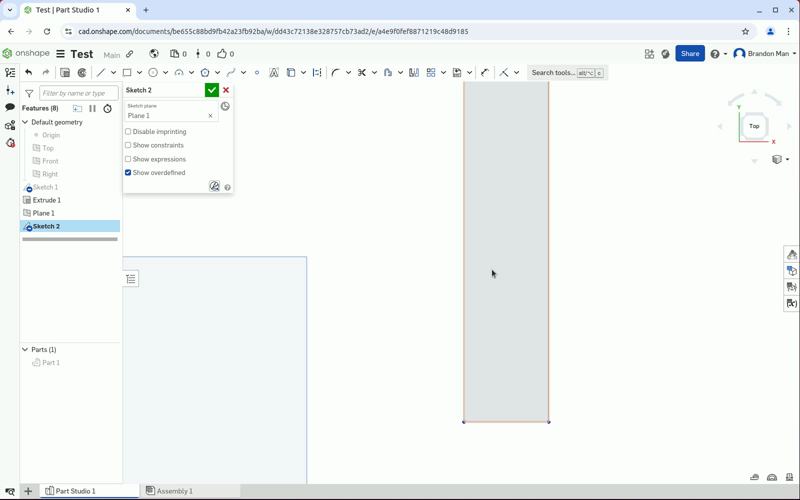
scroll(-6)
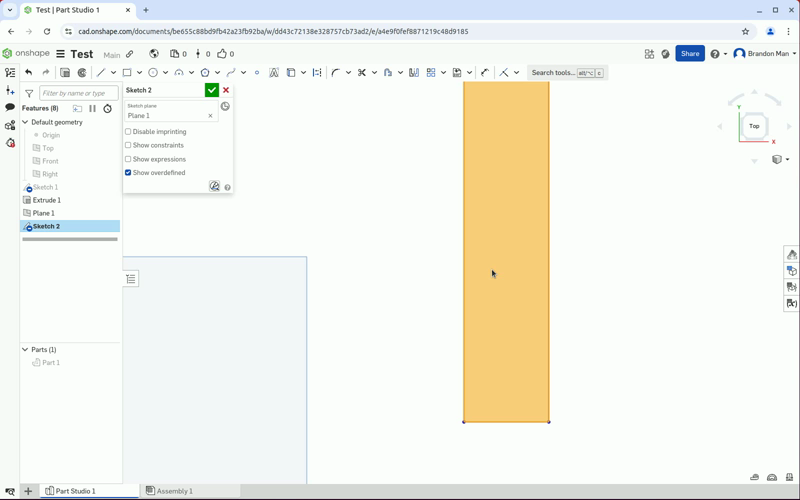
scroll(-6)
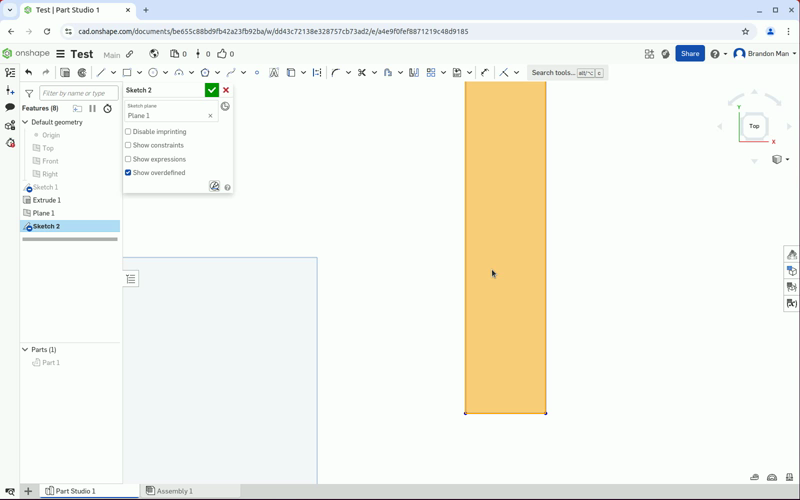
scroll(-6)
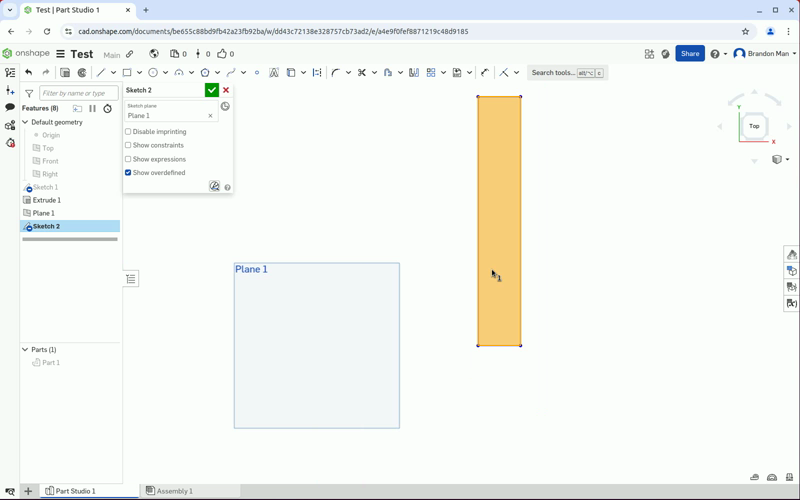
scroll(-6)
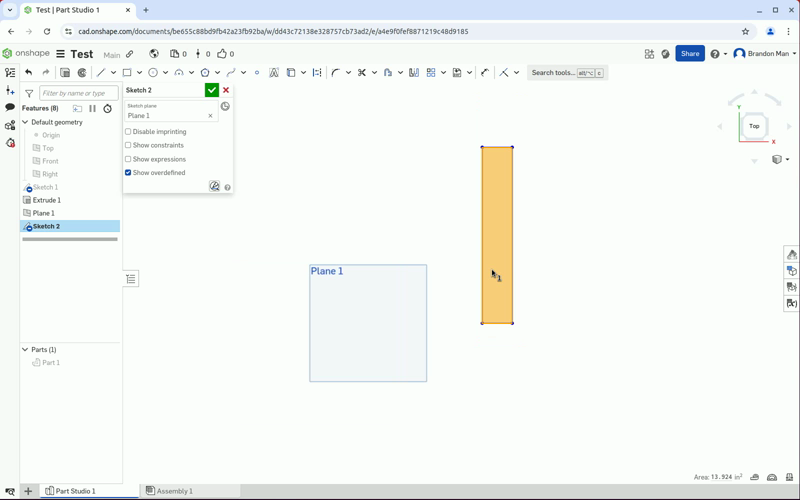
scroll(-6)
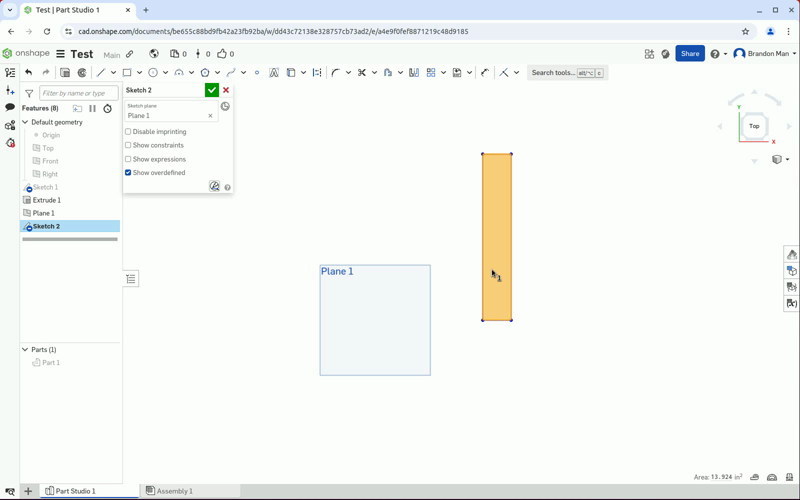
scroll(-6)
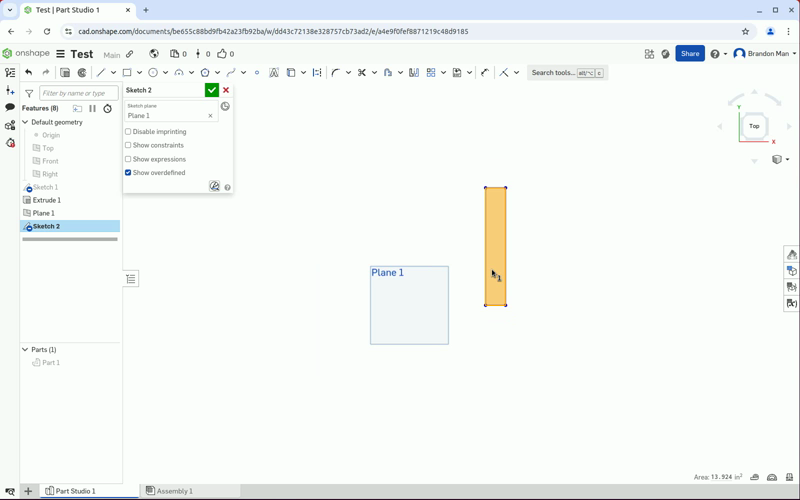
scroll(-6)
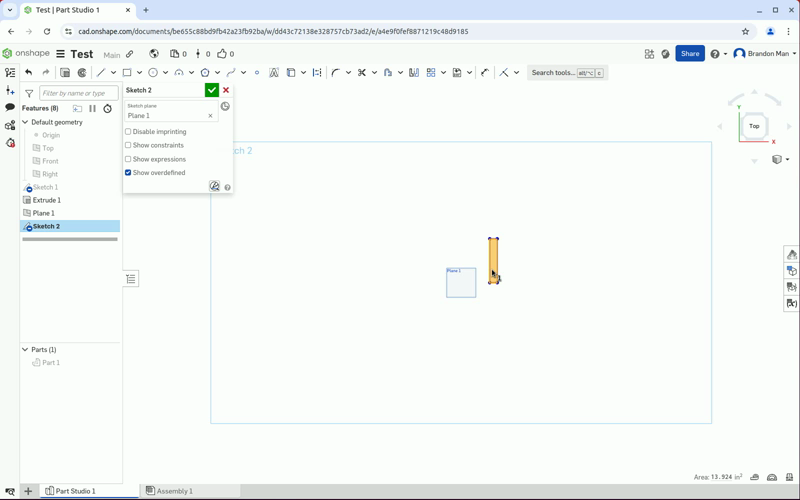
mouse_move(73, 352)
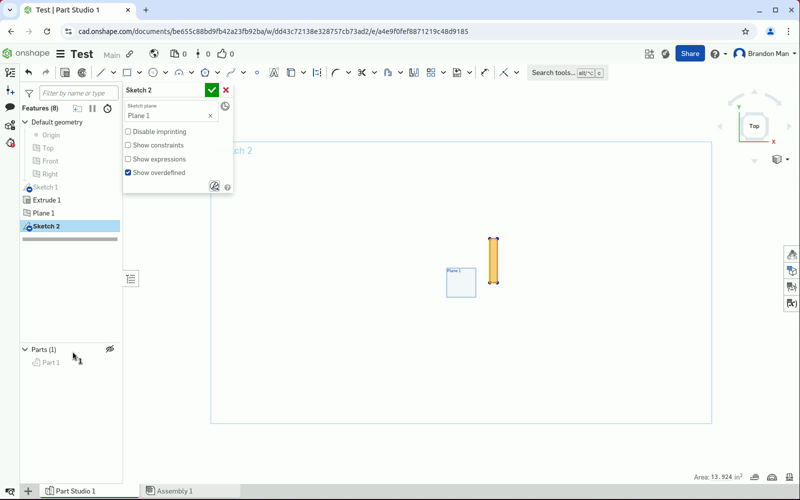
key(shift+y)
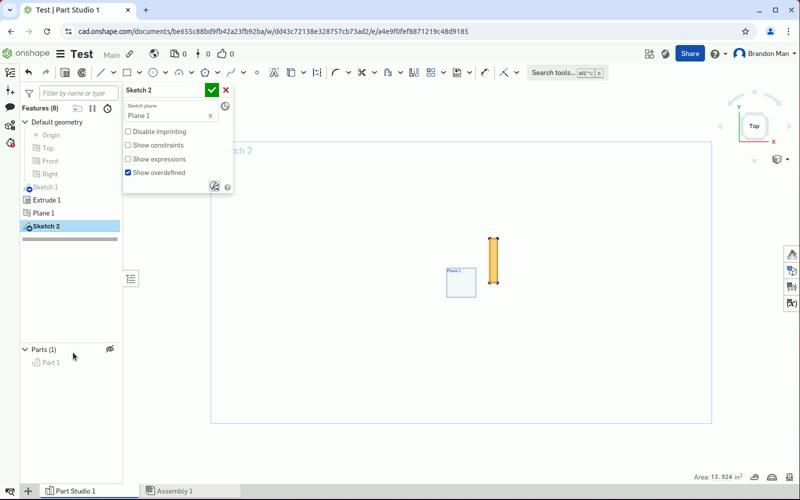
key(shift+e)
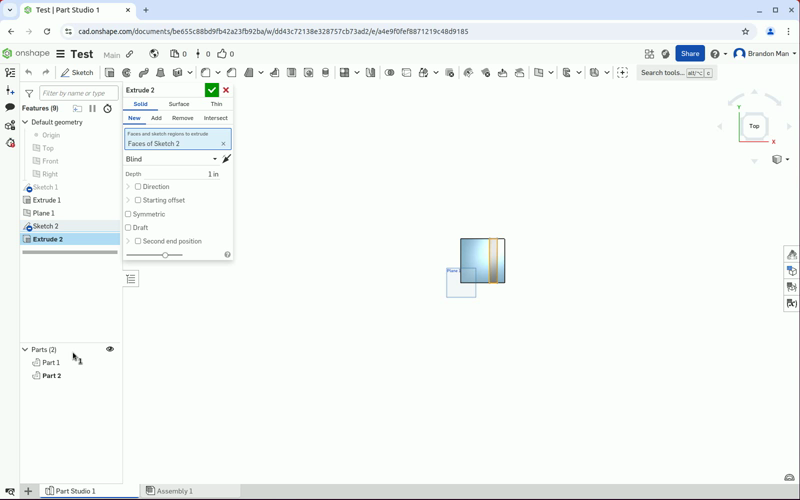
mouse_move(143, 106)
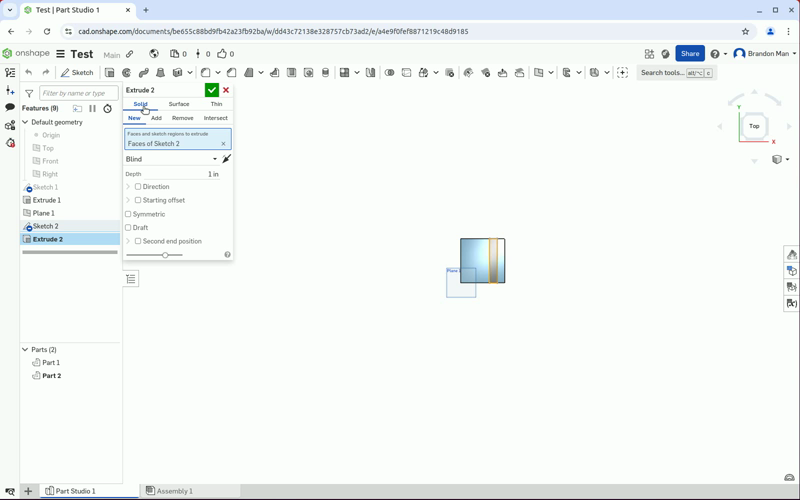
click(143, 106)
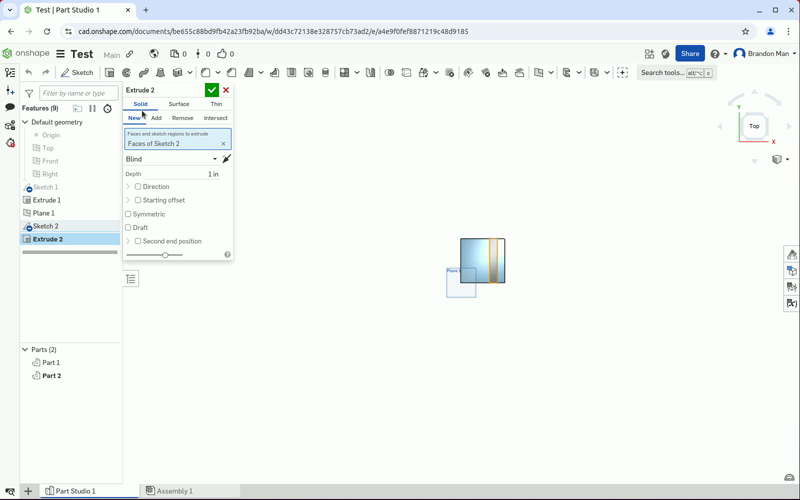
mouse_move(137, 120)
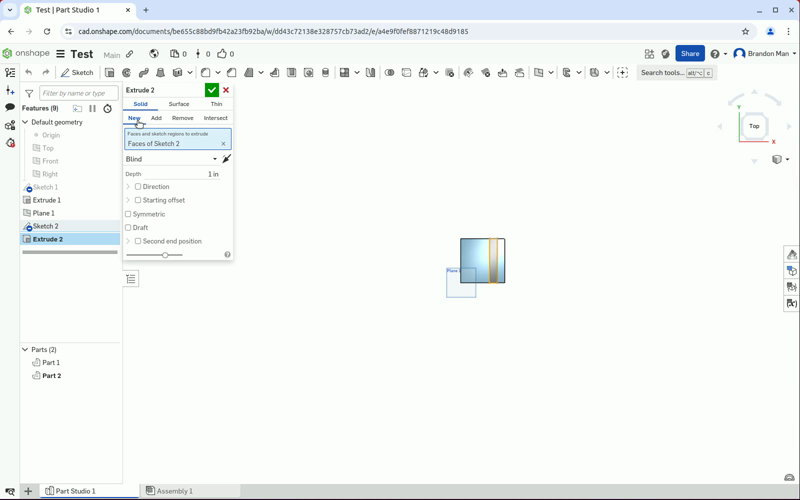
click(137, 120)
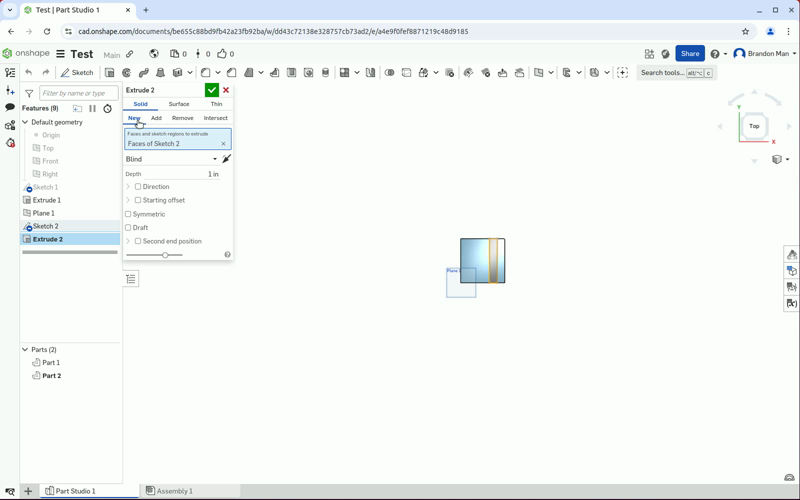
key(tab, 4)
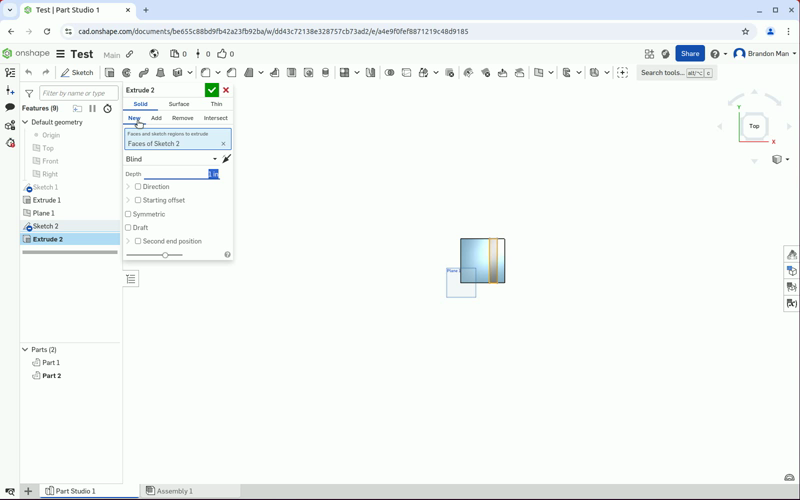
text(7.462)
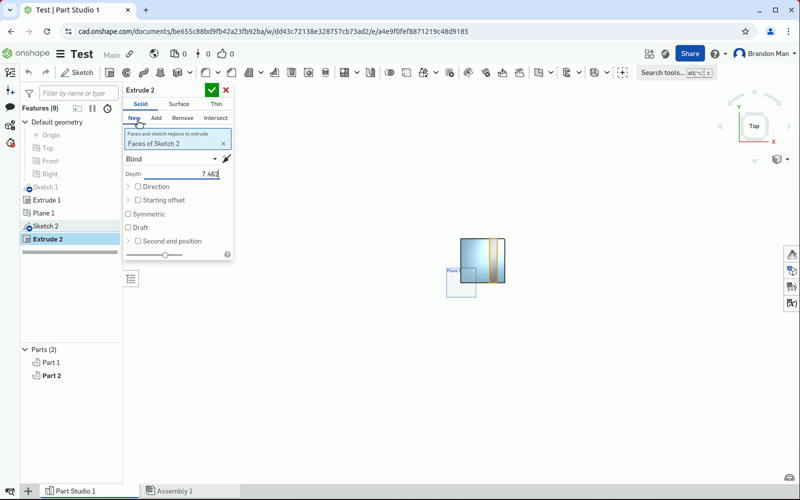
key(enter)
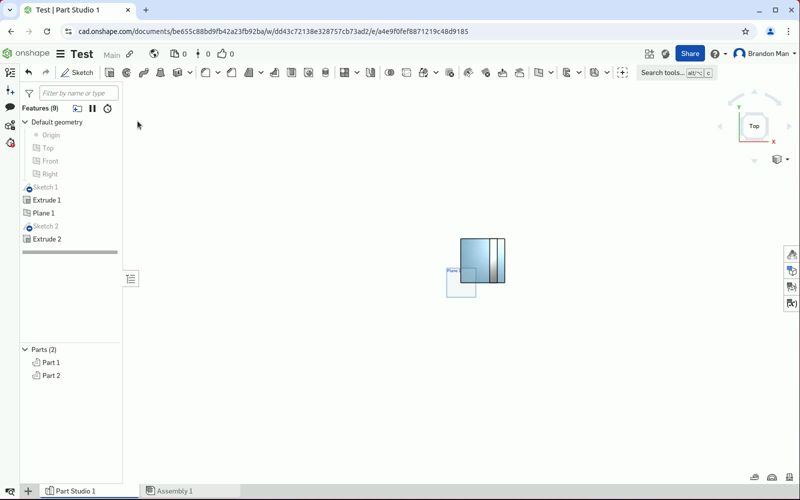
key(shift+h)
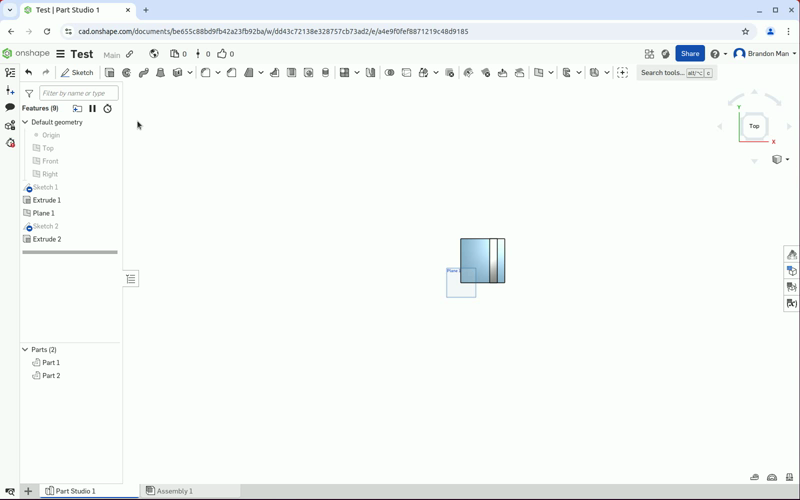
key(shift+h)
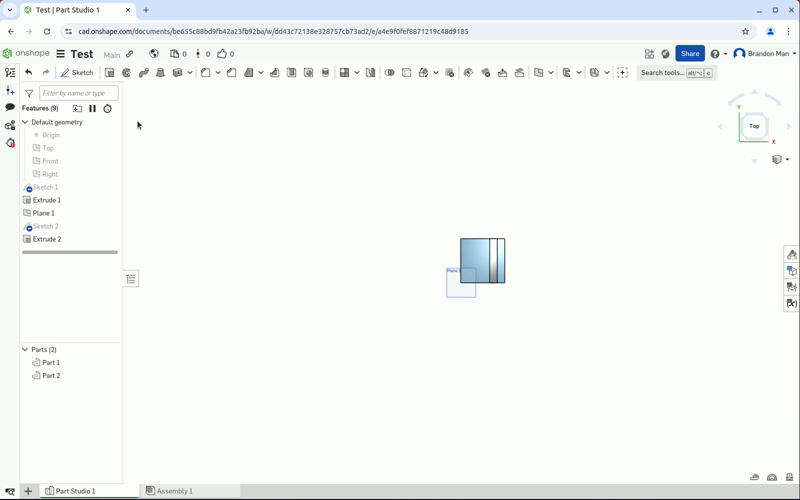
mouse_move(73, 189)
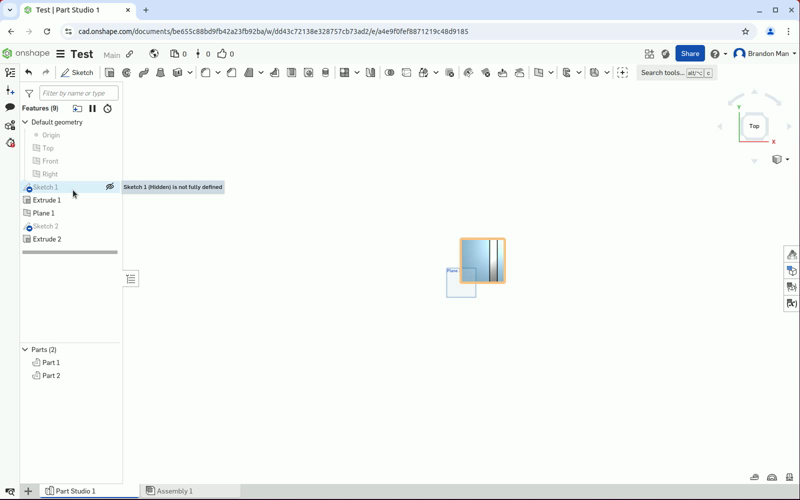
click(73, 189)
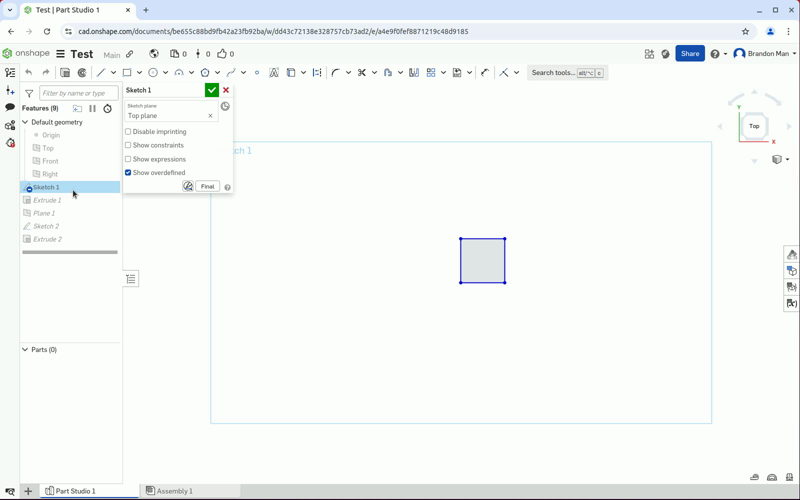
mouse_move(229, 92)
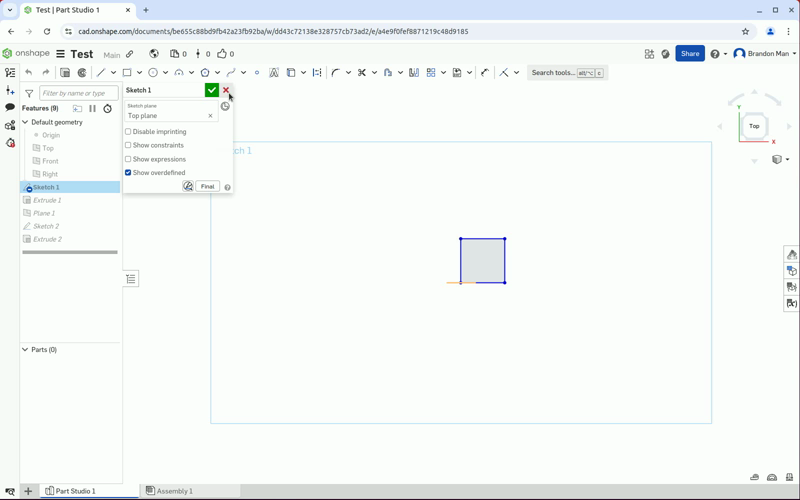
click(229, 92)
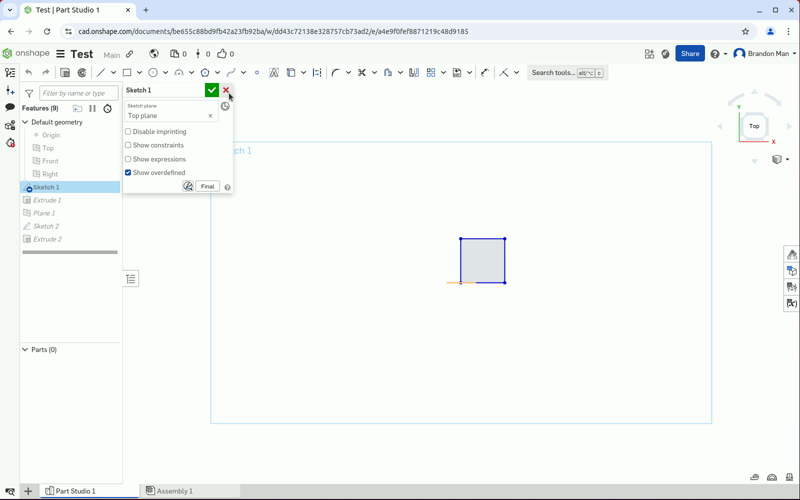
key(shift+s)
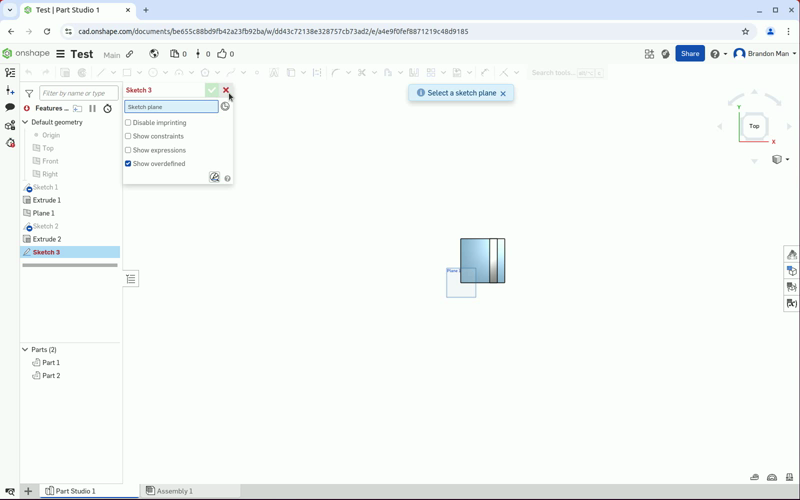
mouse_move(73, 215)
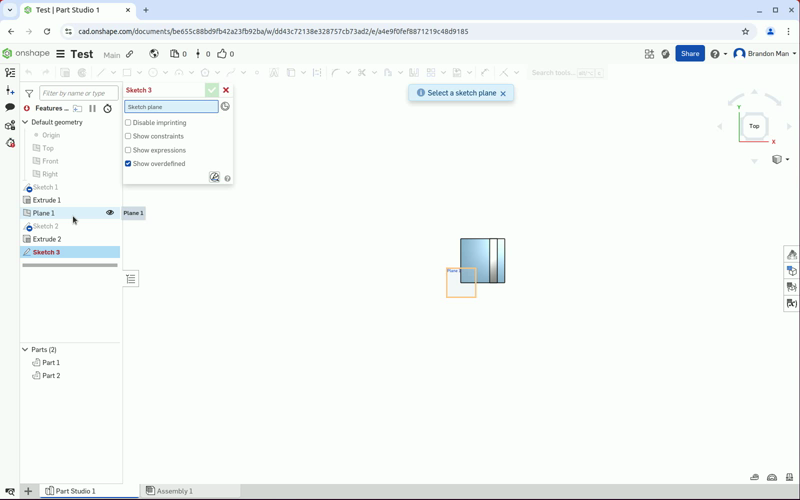
click(73, 215)
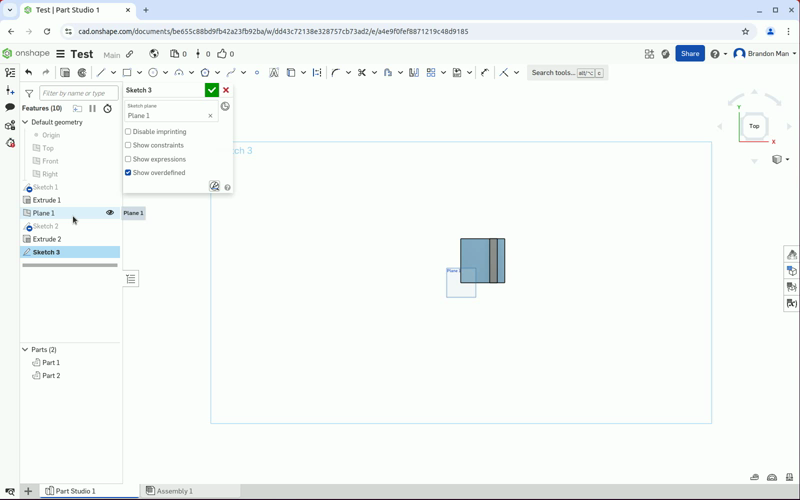
mouse_move(73, 352)
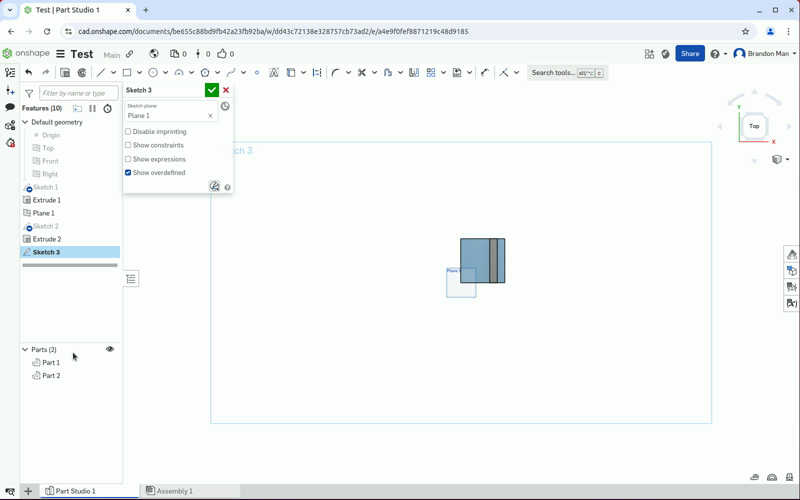
key(y)
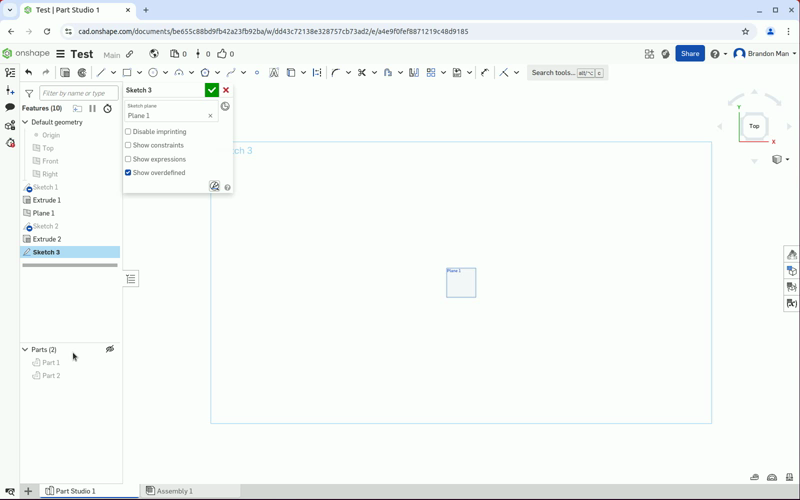
key(l)
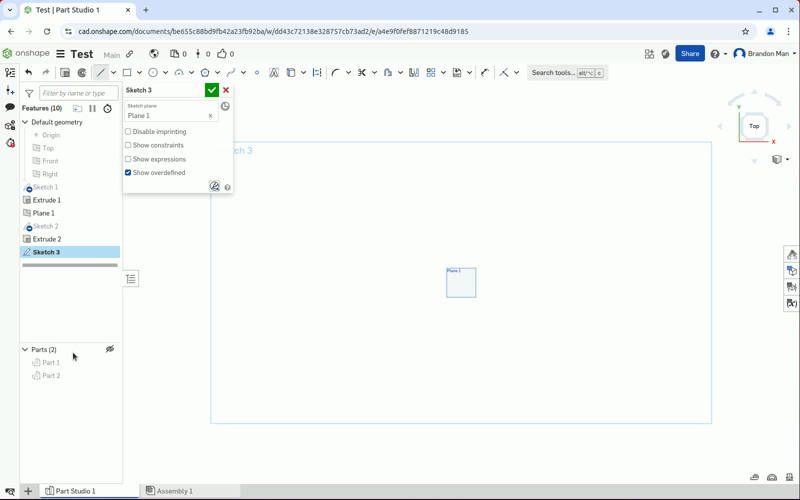
key_down(shift)
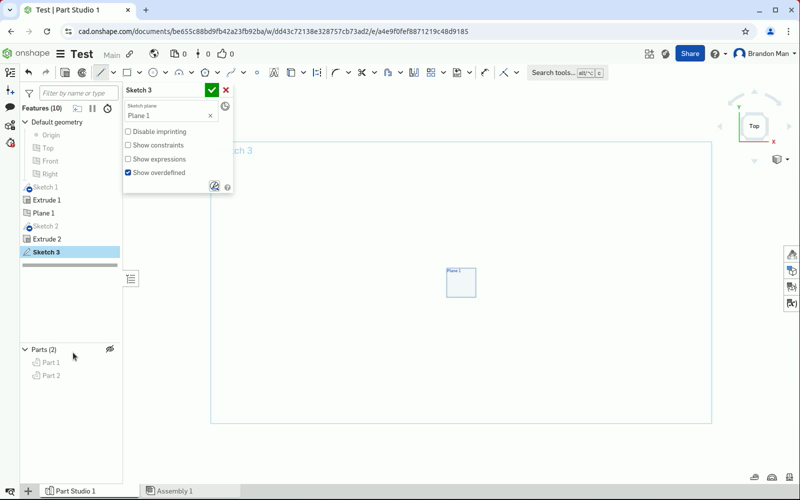
mouse_move(467, 282)
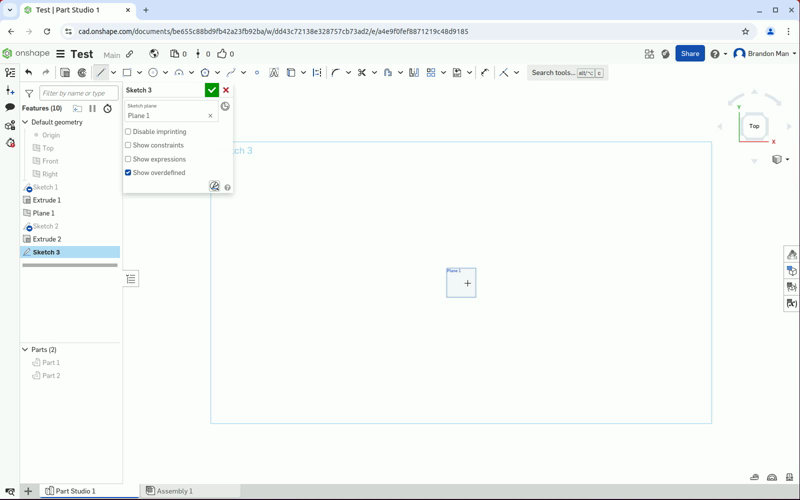
click(467, 282)
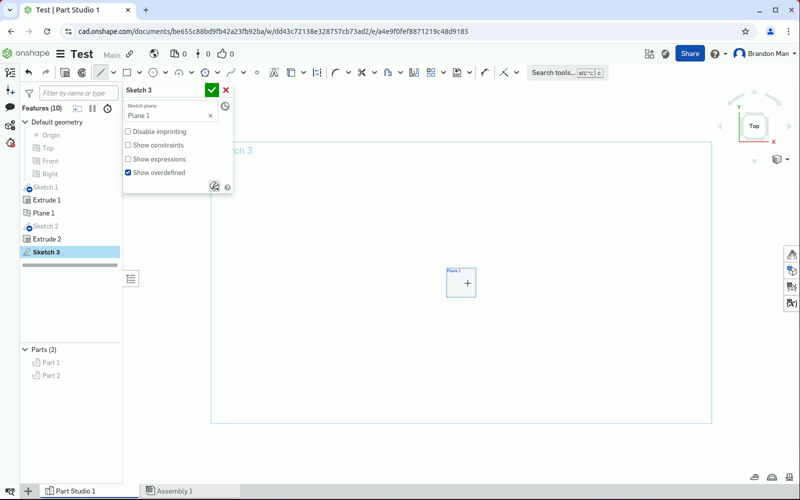
key_up(shift)
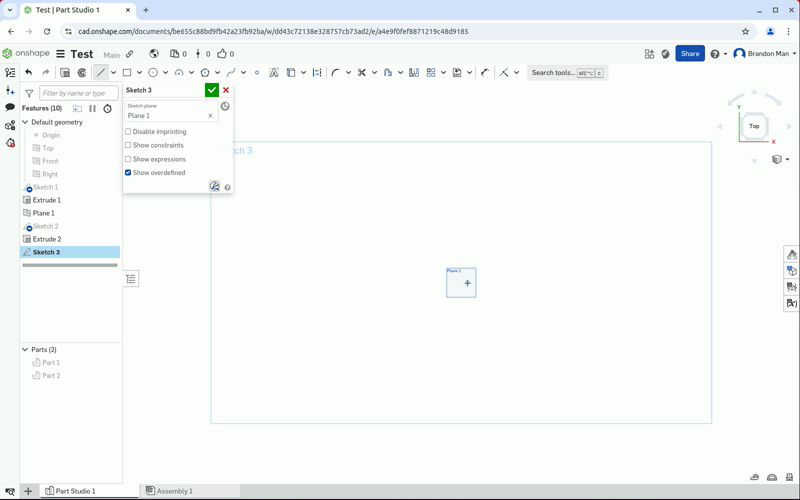
key_down(shift)
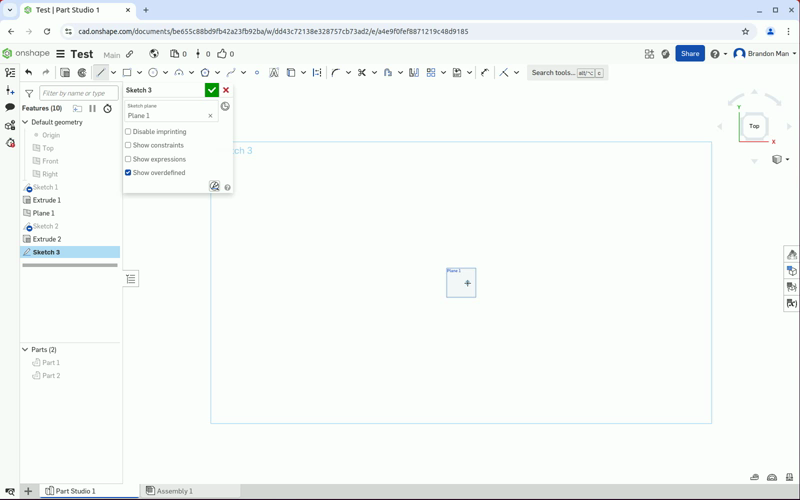
mouse_move(497, 282)
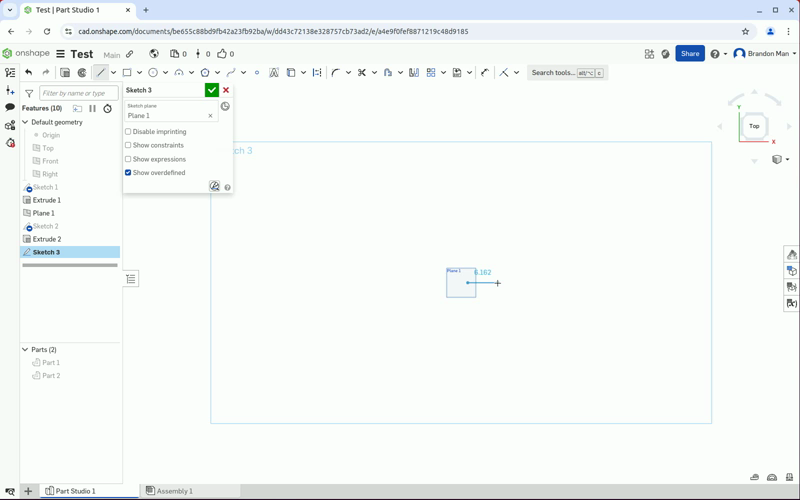
mouse_move(475, 282)
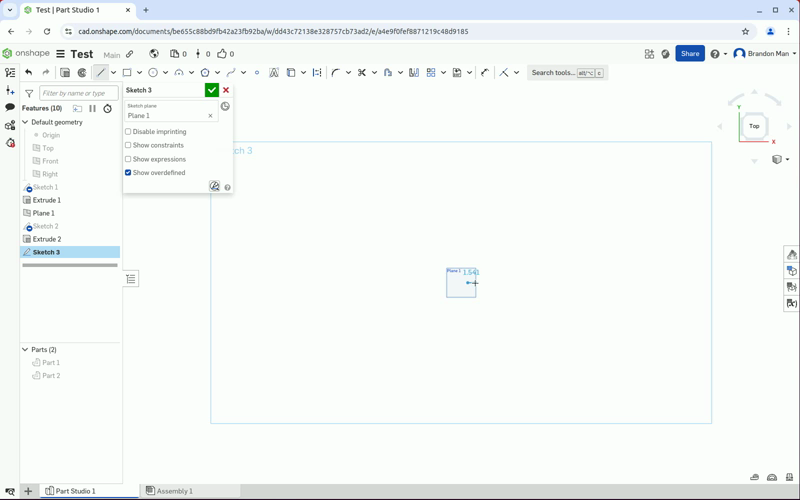
click(475, 282)
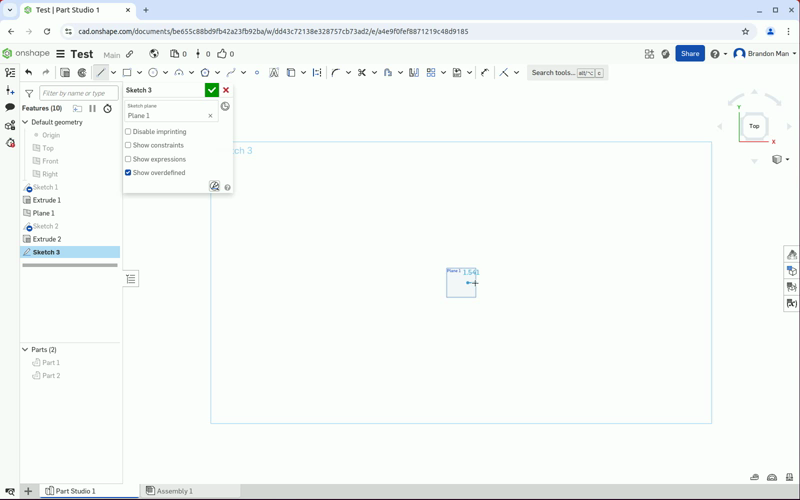
key_up(shift)
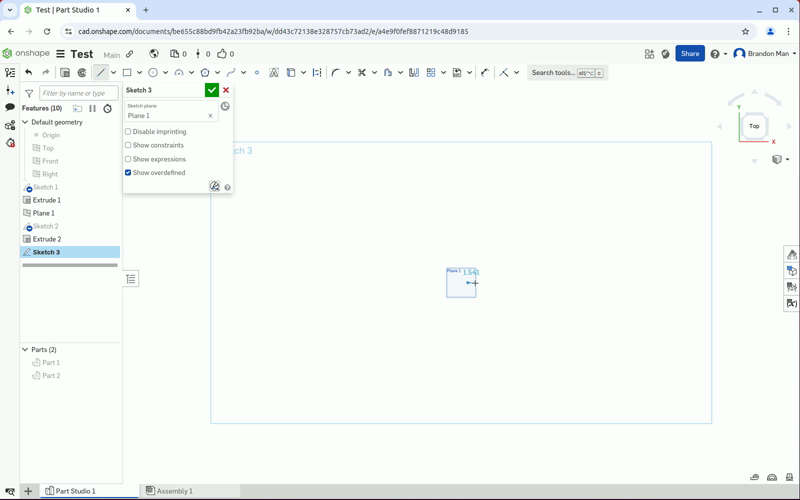
key_down(shift)
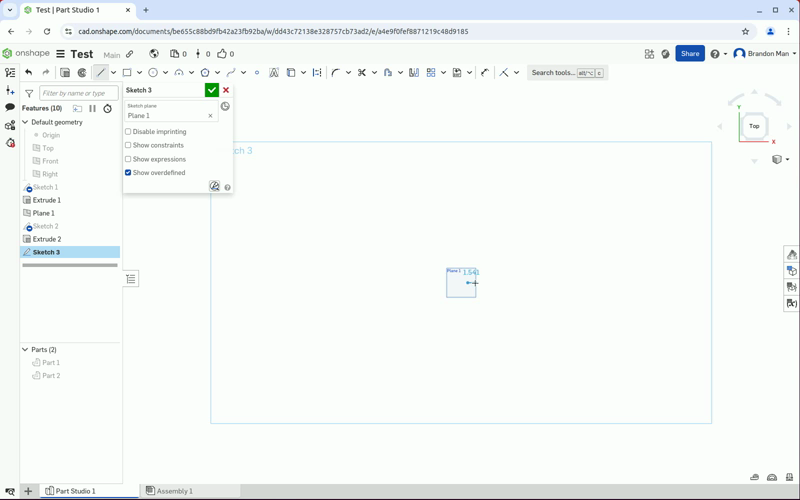
mouse_move(505, 282)
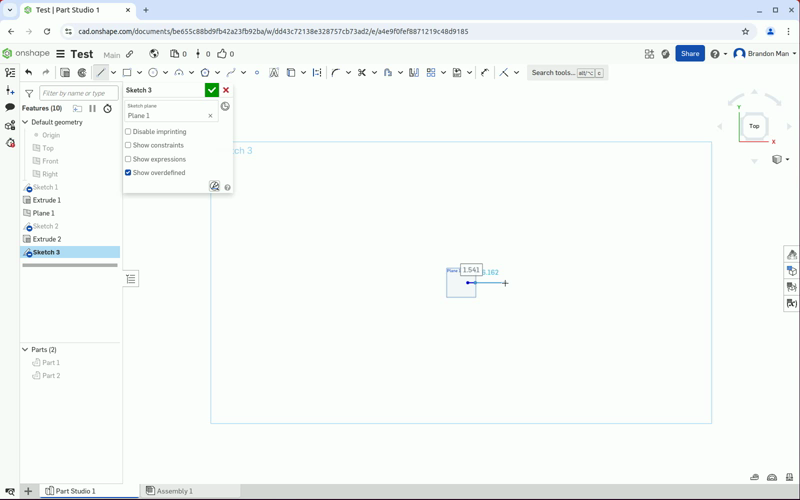
mouse_move(475, 238)
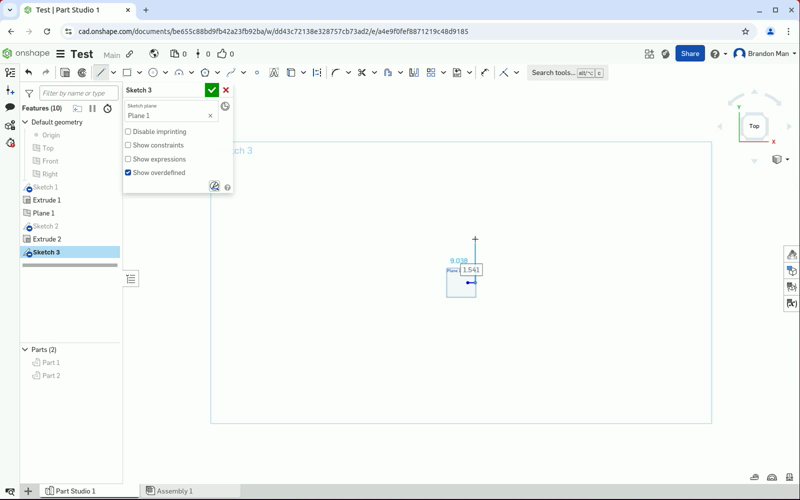
click(475, 238)
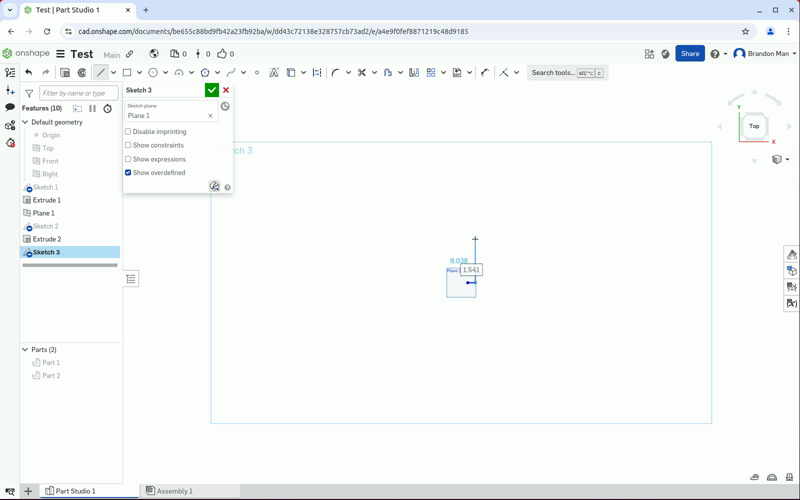
key_up(shift)
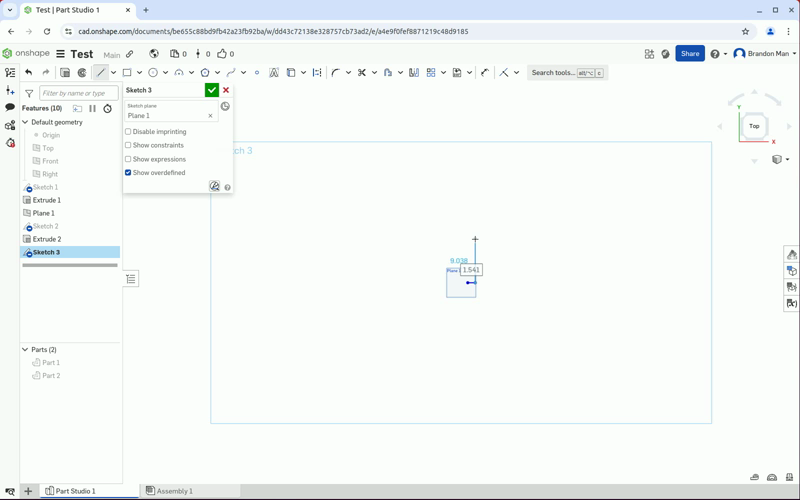
key_down(shift)
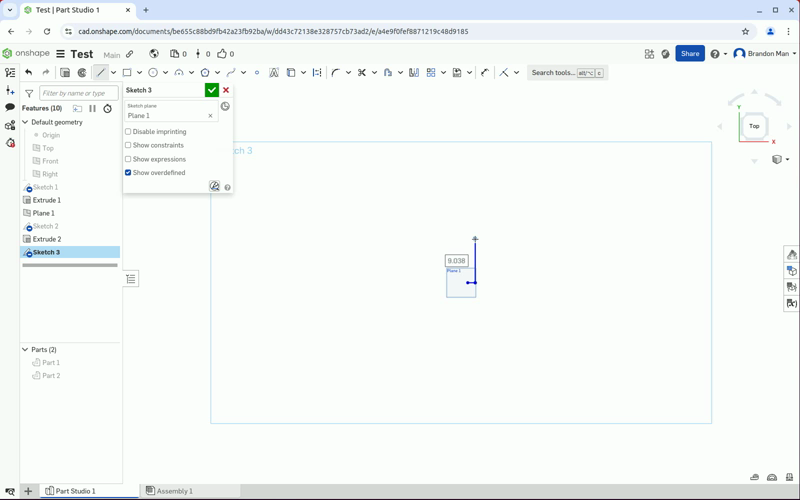
mouse_move(505, 238)
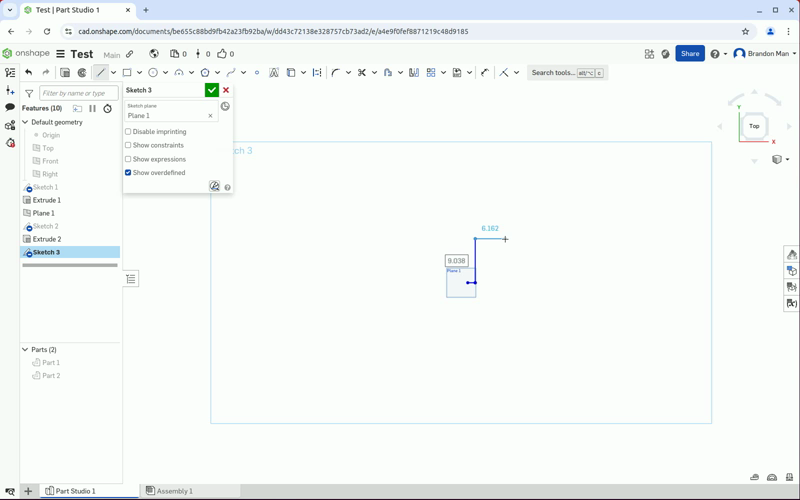
mouse_move(467, 238)
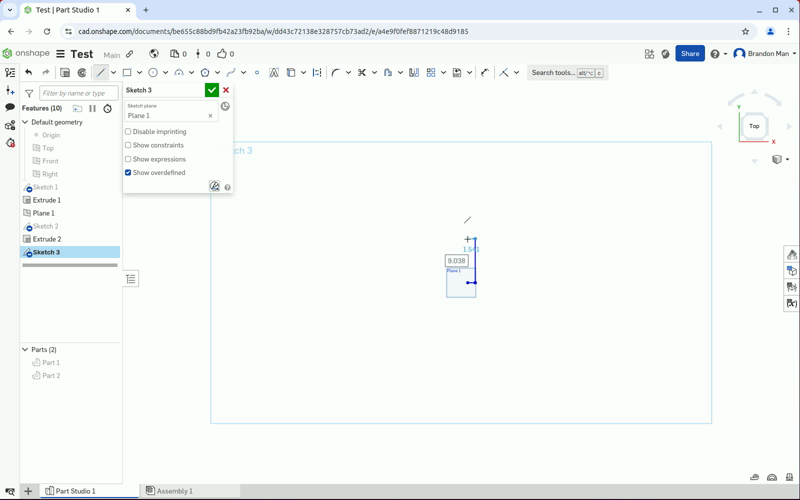
click(467, 238)
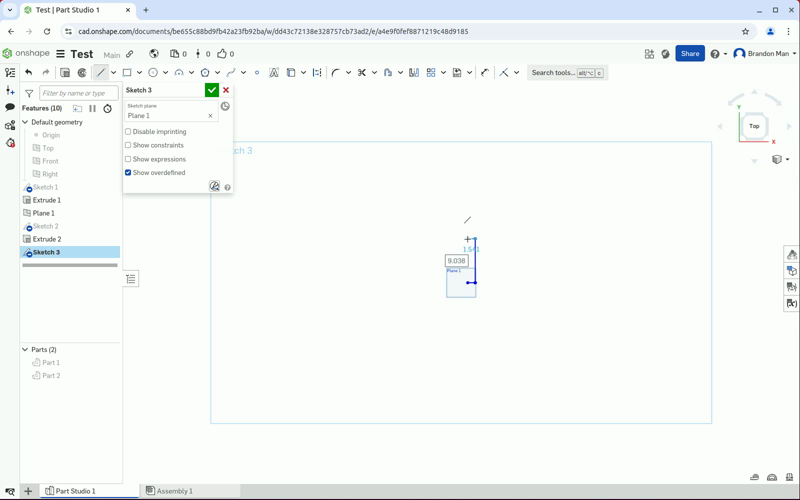
key_up(shift)
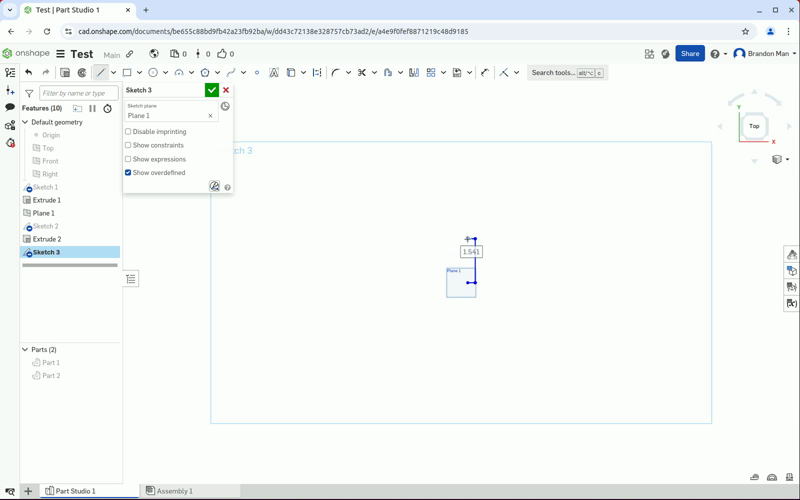
mouse_move(497, 238)
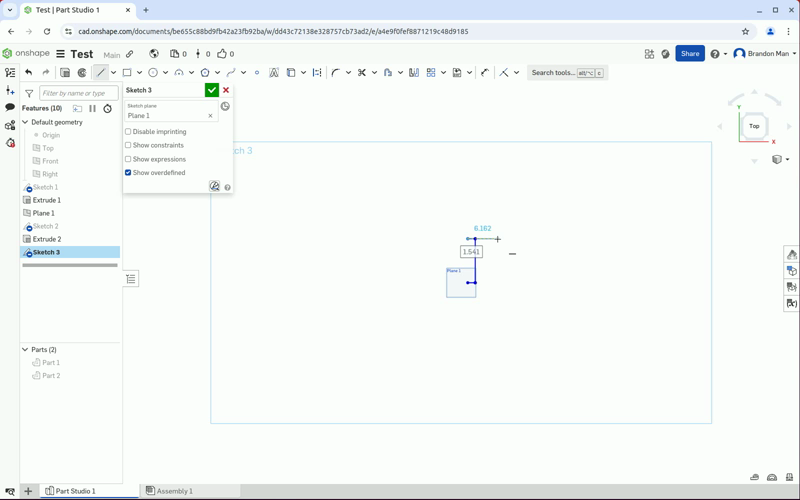
key_down(shift)
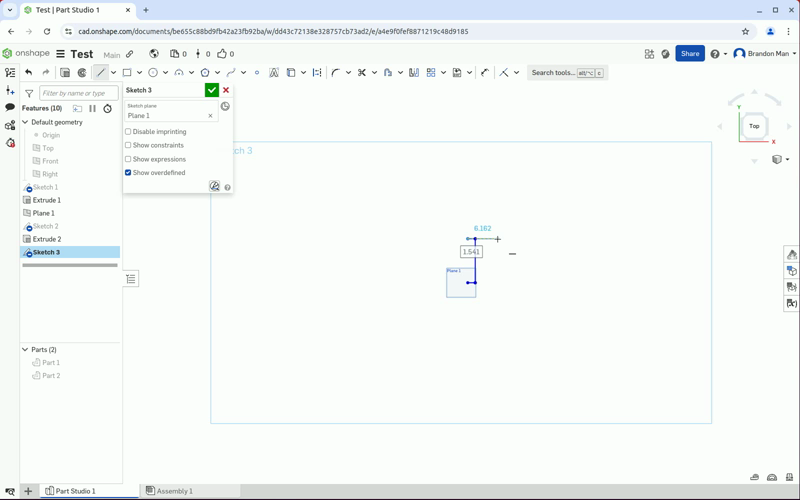
mouse_move(467, 282)
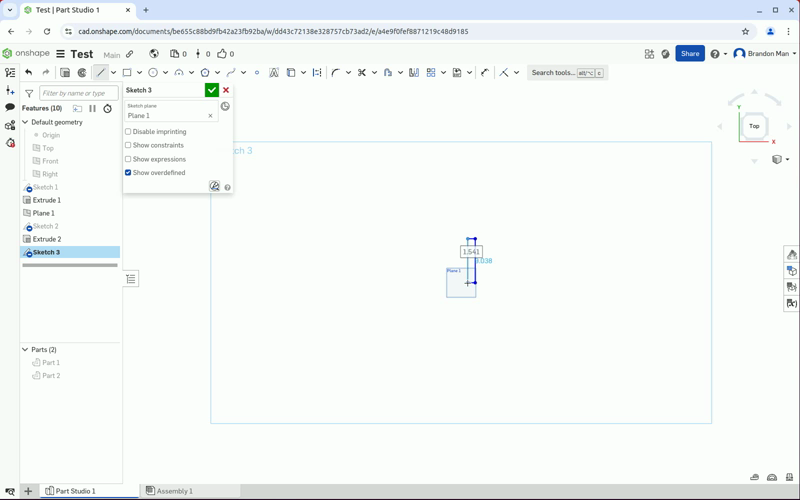
key_up(shift)
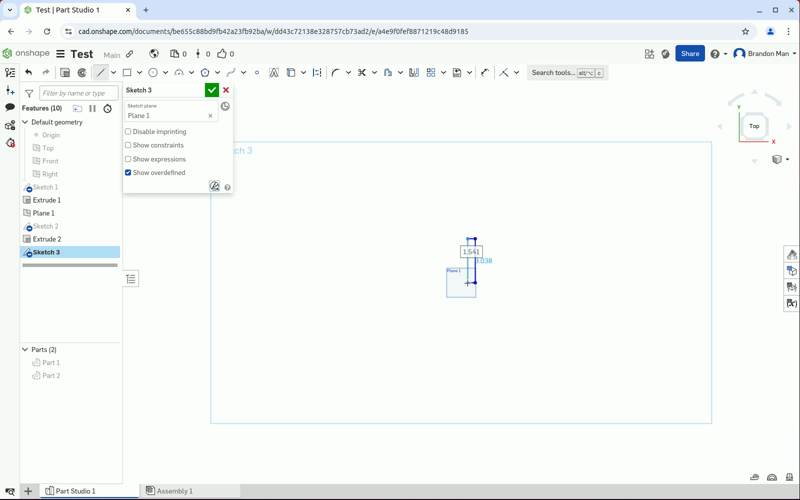
click(467, 282)
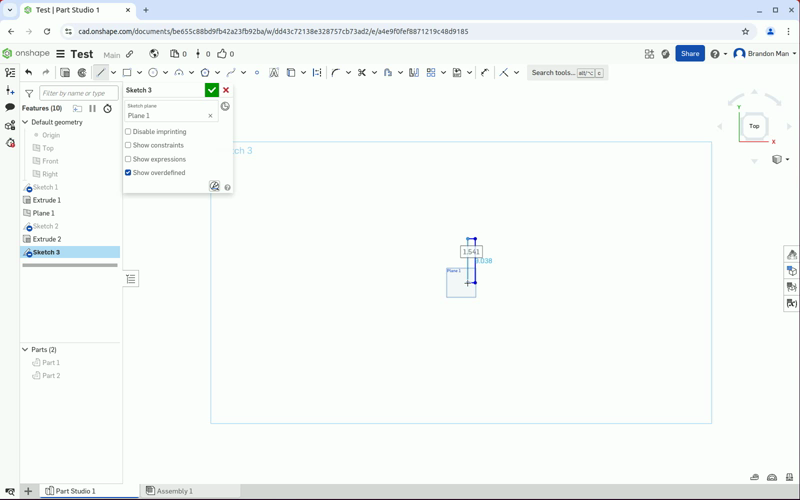
key(esc)
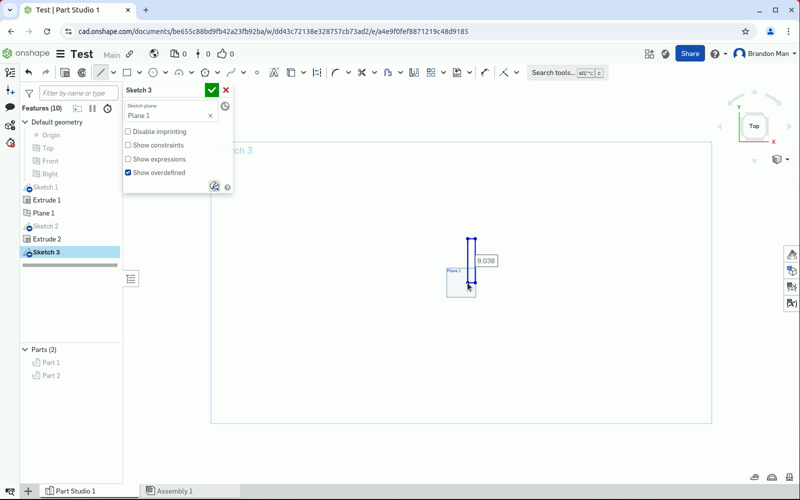
mouse_move(472, 263)
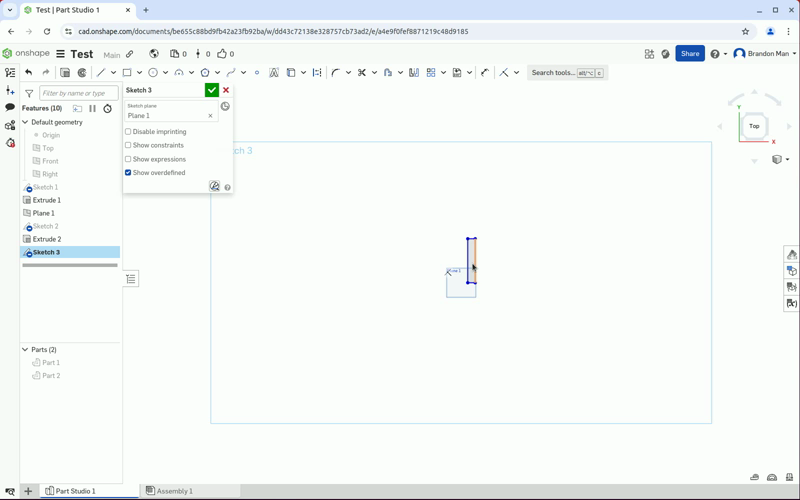
scroll(6)
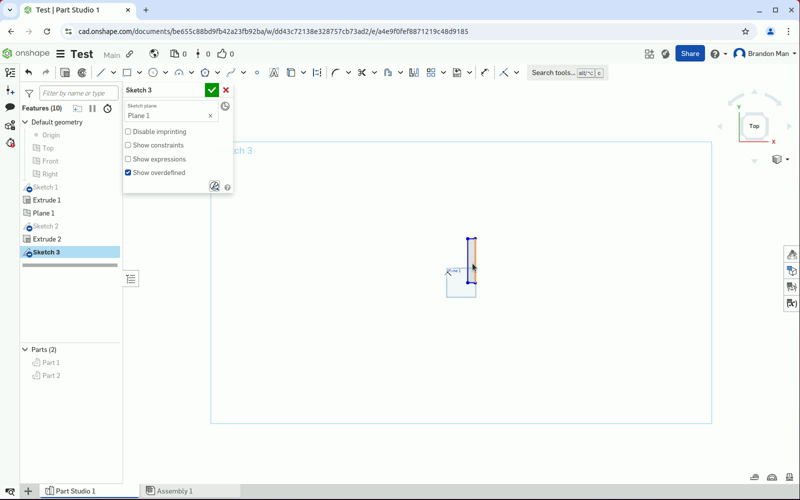
scroll(6)
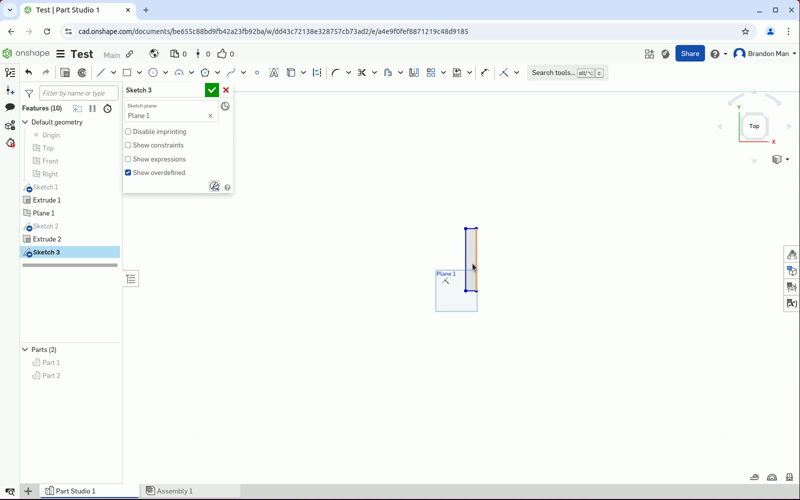
scroll(6)
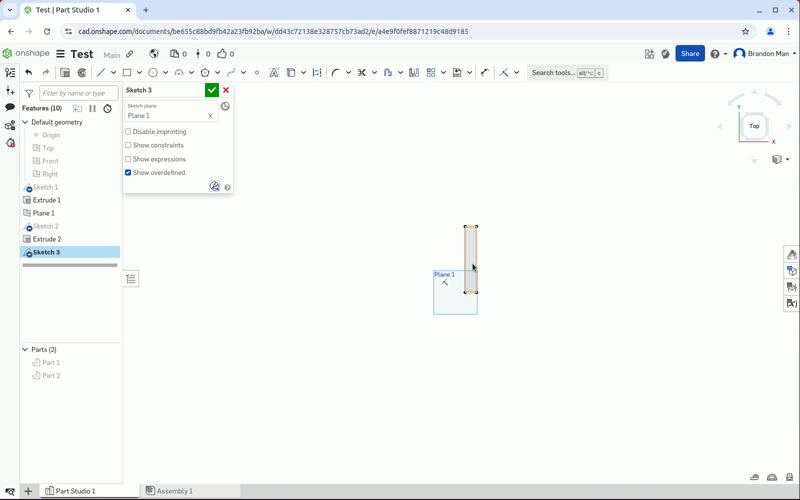
scroll(6)
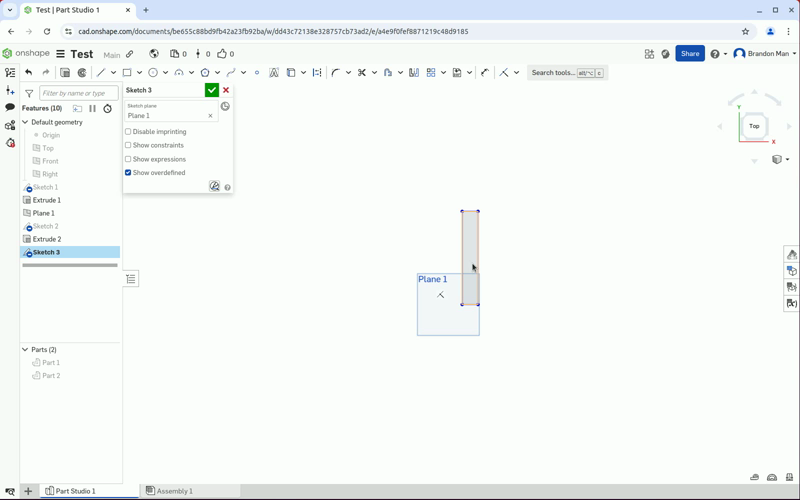
scroll(6)
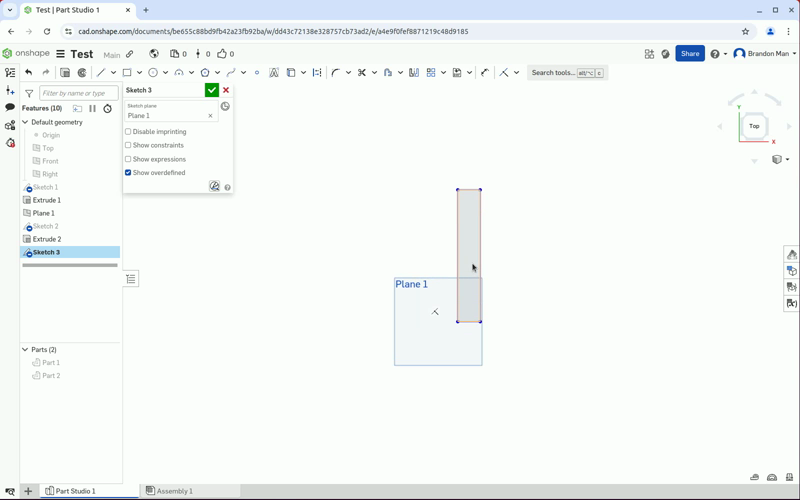
scroll(6)
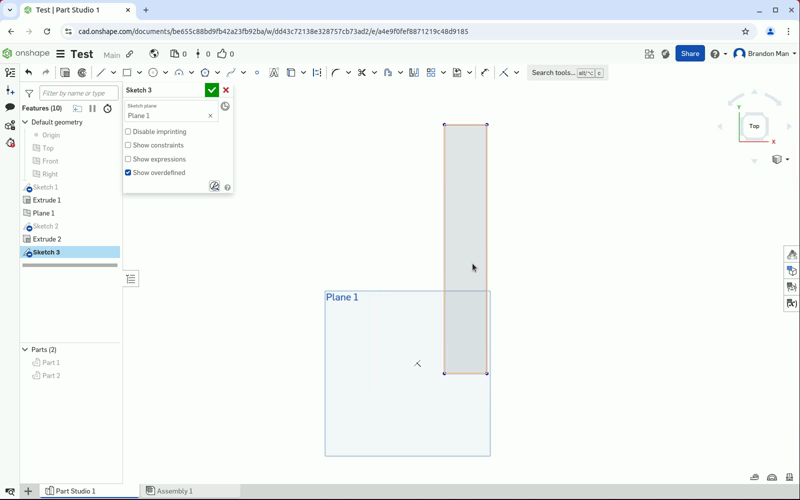
scroll(6)
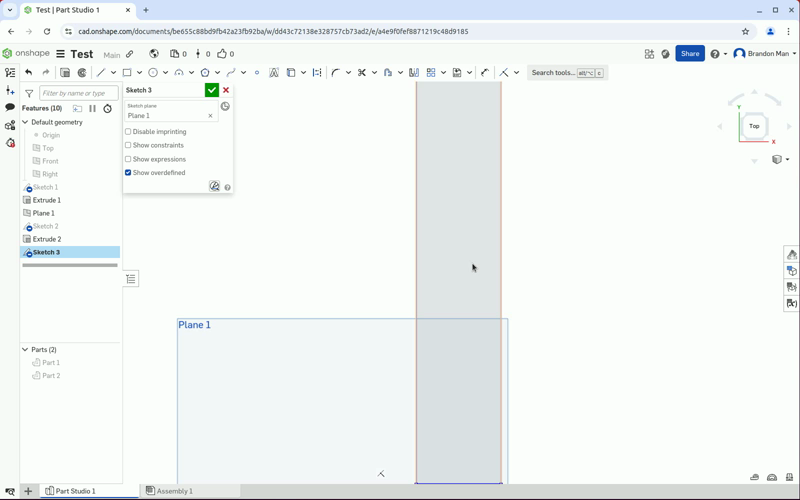
click(472, 263)
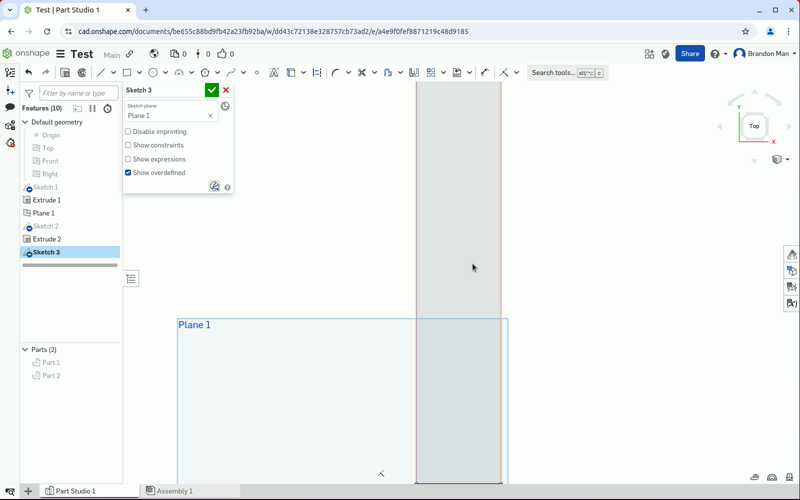
scroll(-6)
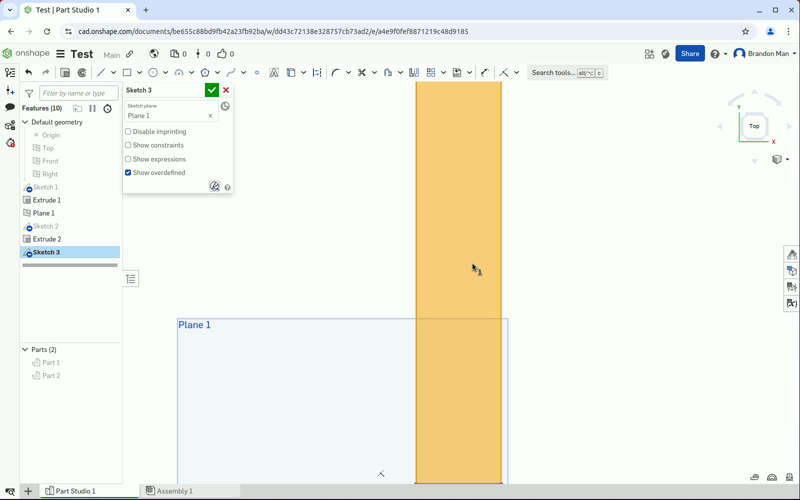
scroll(-6)
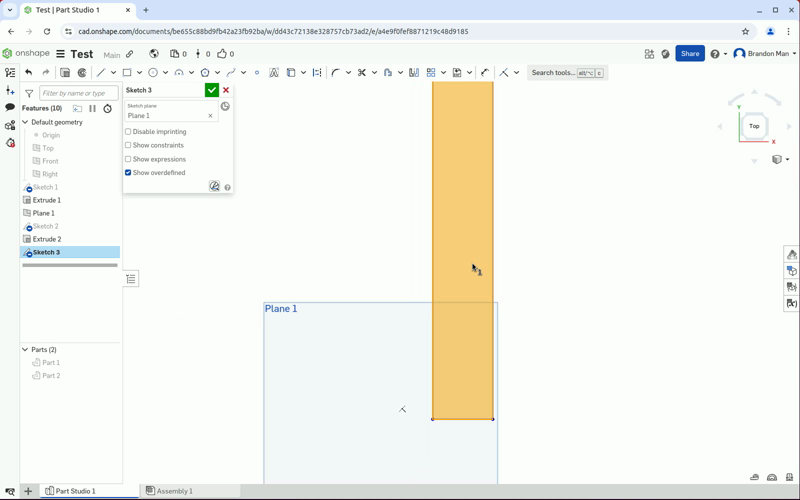
scroll(-6)
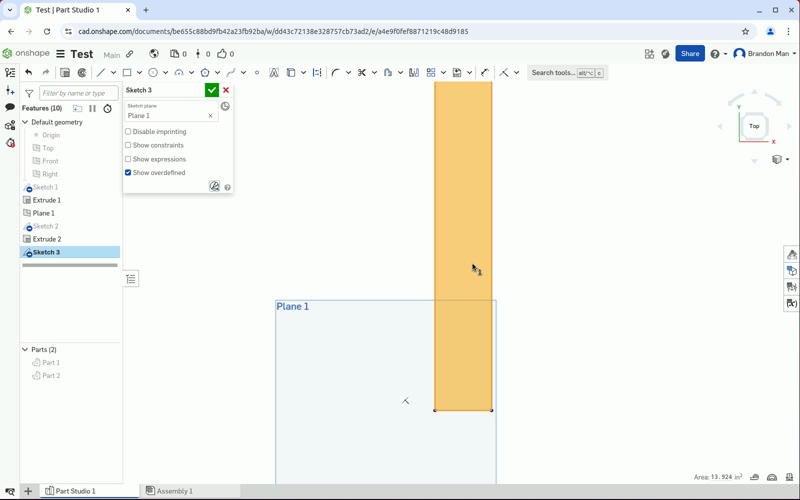
scroll(-6)
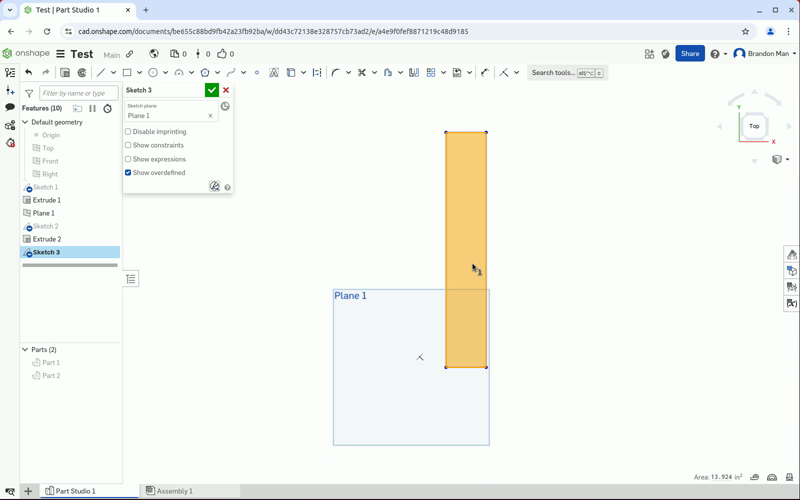
scroll(-6)
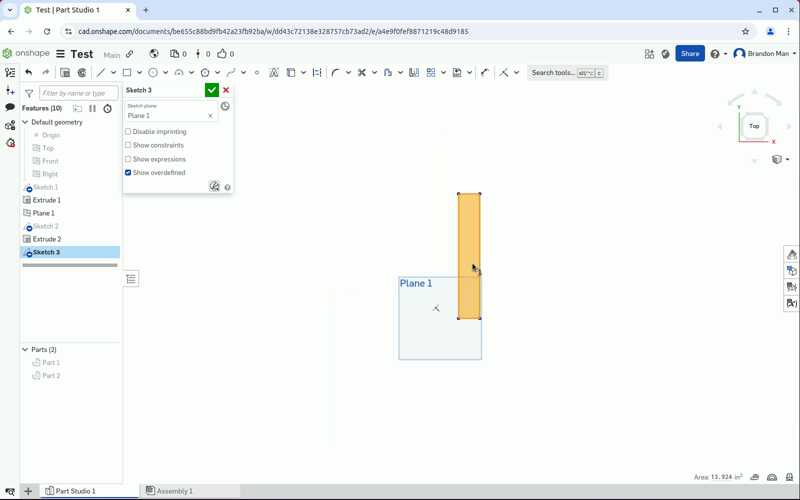
scroll(-6)
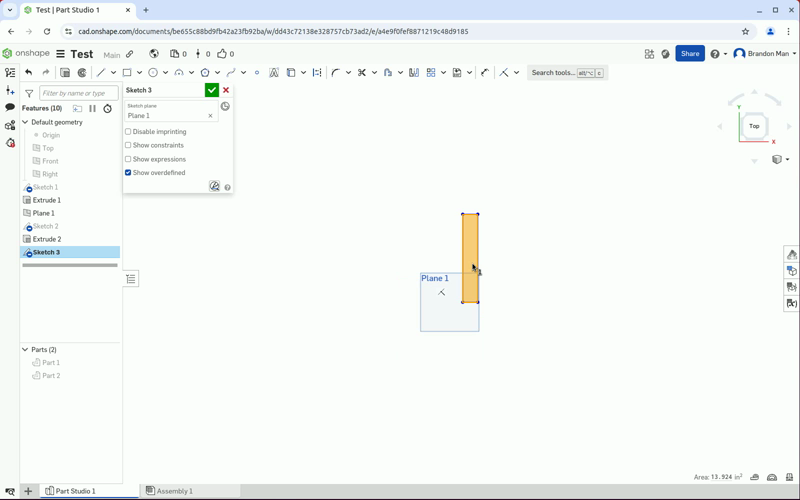
scroll(-6)
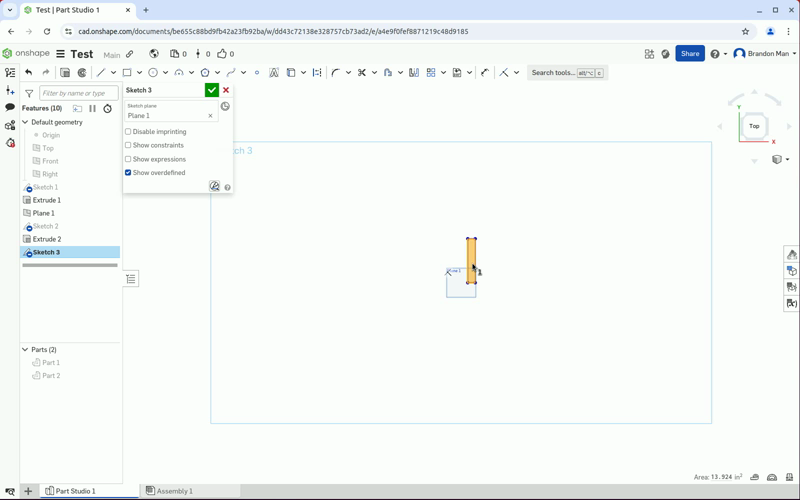
mouse_move(73, 352)
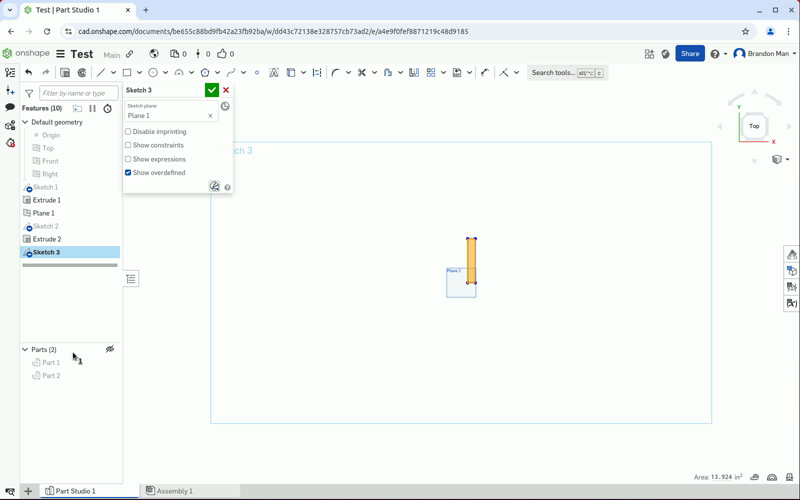
key(shift+y)
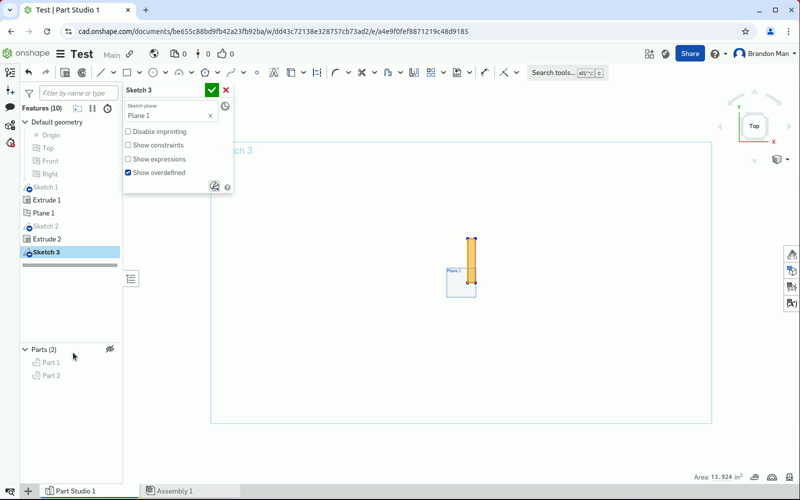
key(shift+e)
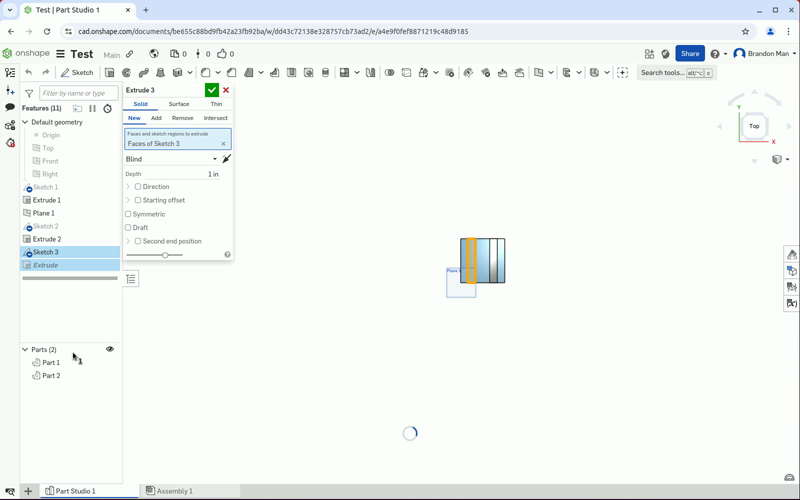
mouse_move(143, 106)
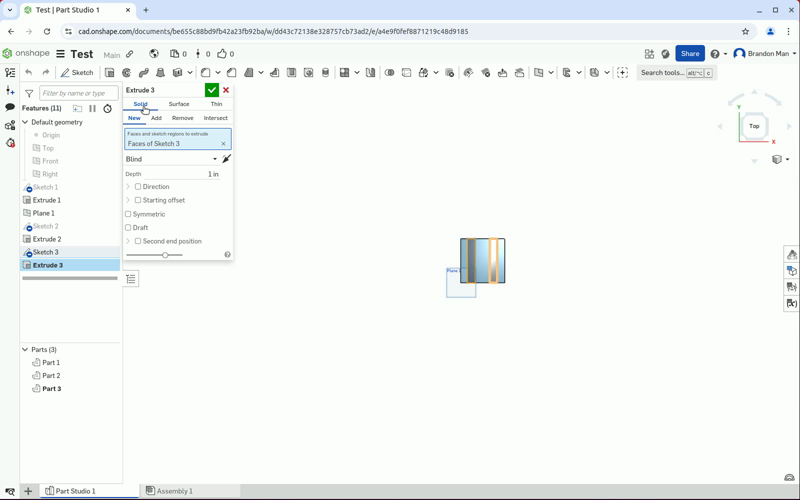
click(143, 106)
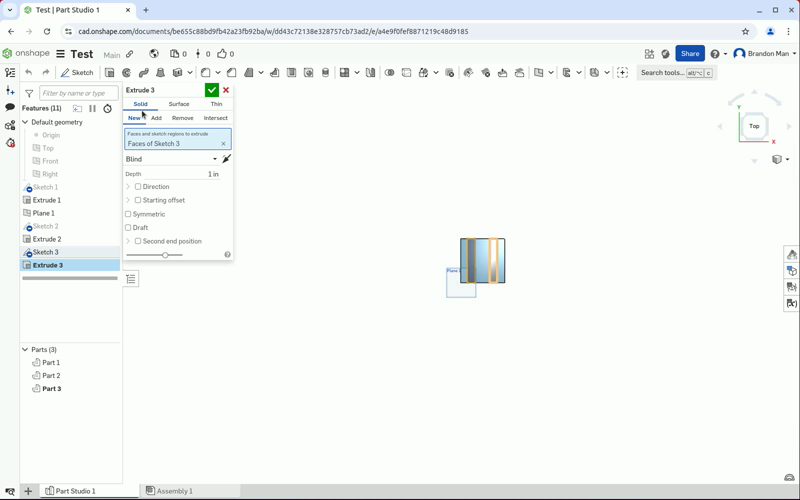
mouse_move(137, 120)
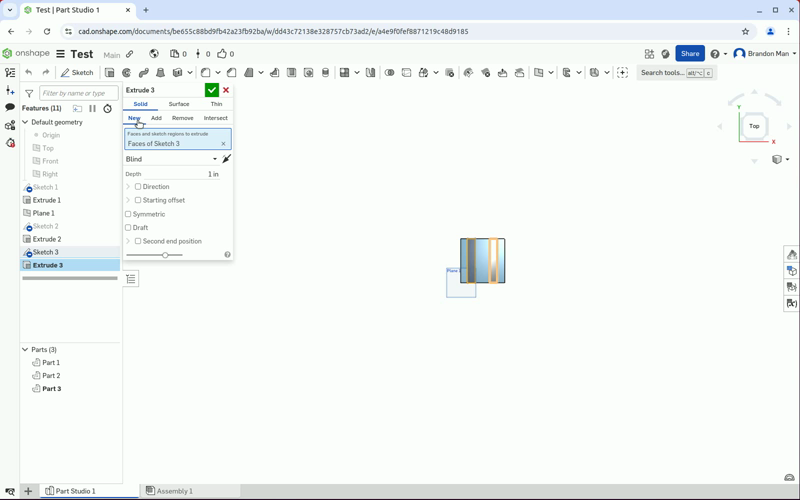
click(137, 120)
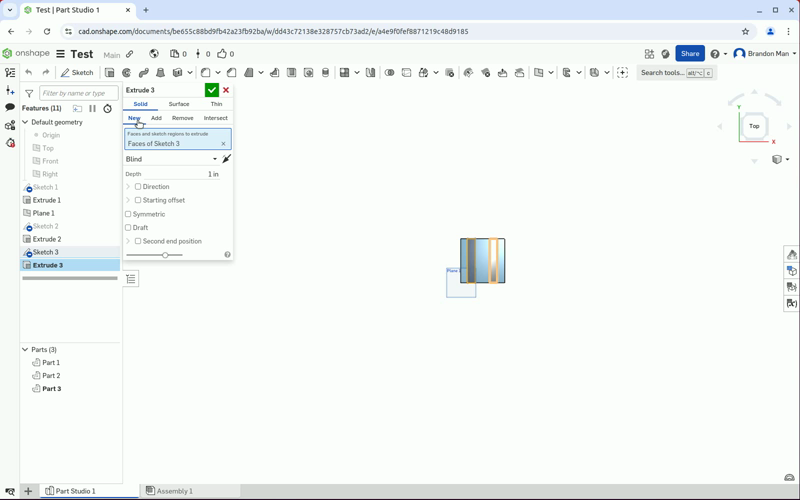
key(tab, 4)
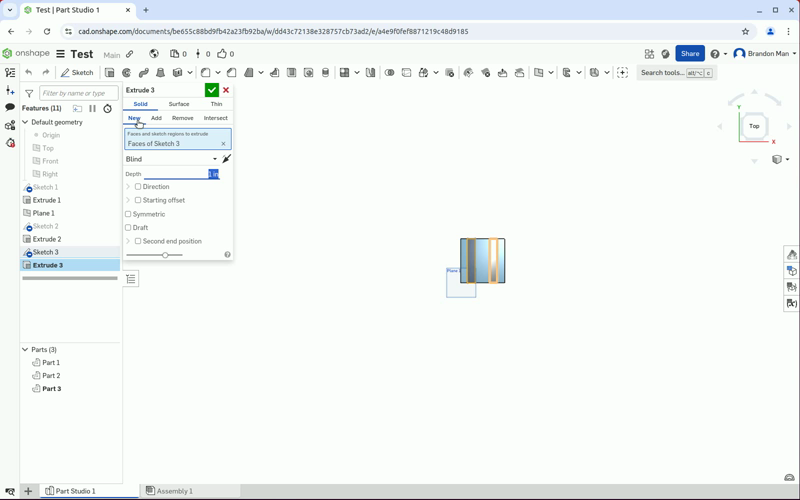
text(7.462)
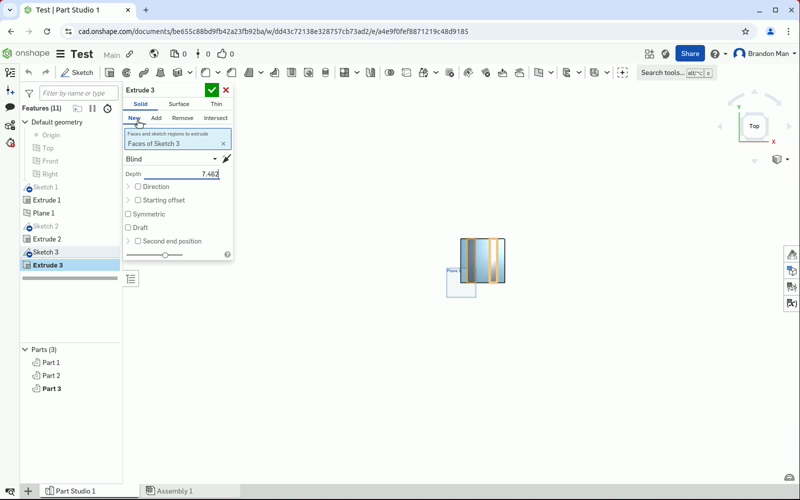
key(enter)
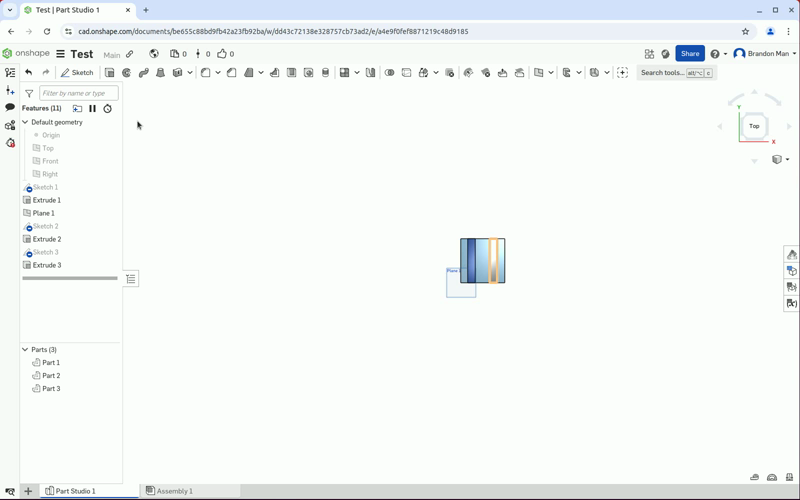
key(shift+h)
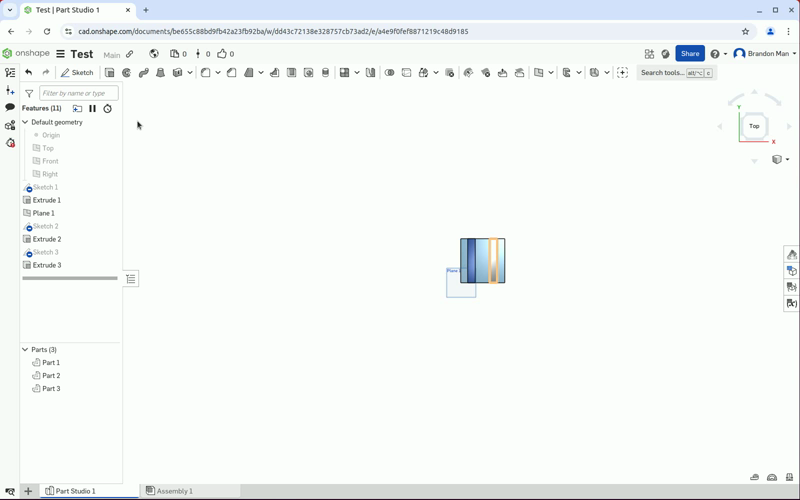
key(shift+h)
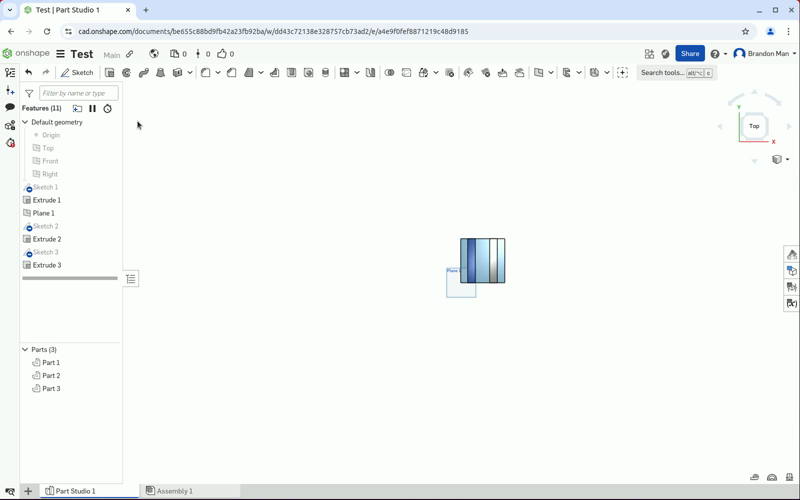
mouse_move(73, 189)
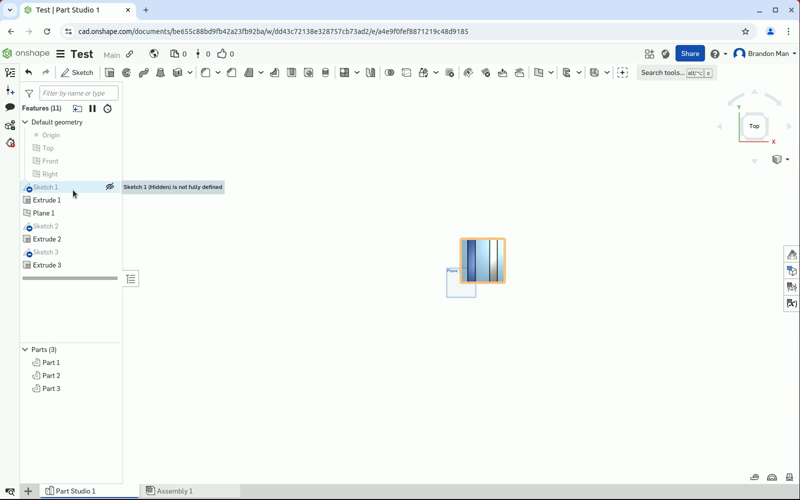
click(73, 189)
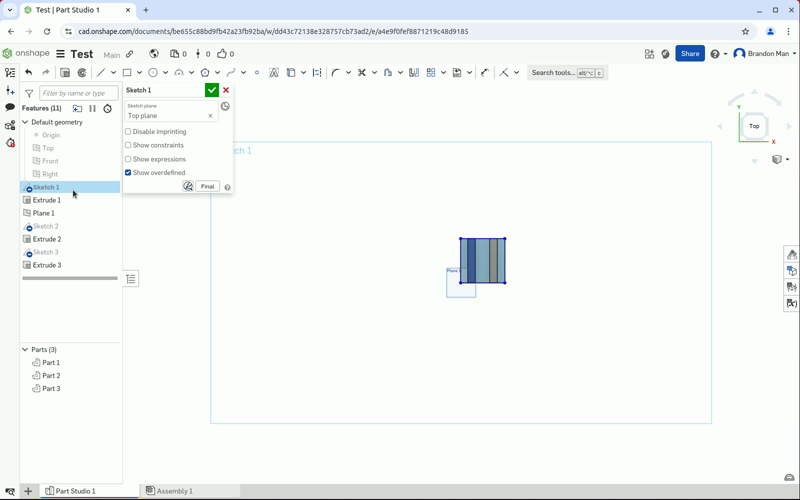
mouse_move(229, 92)
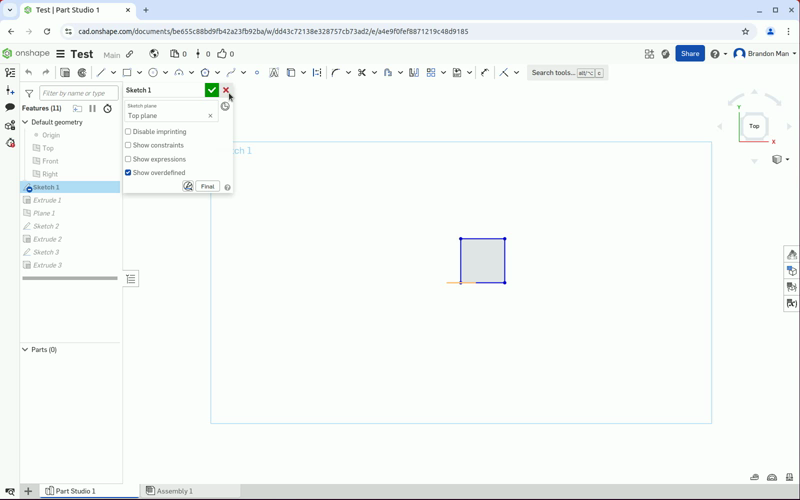
click(229, 92)
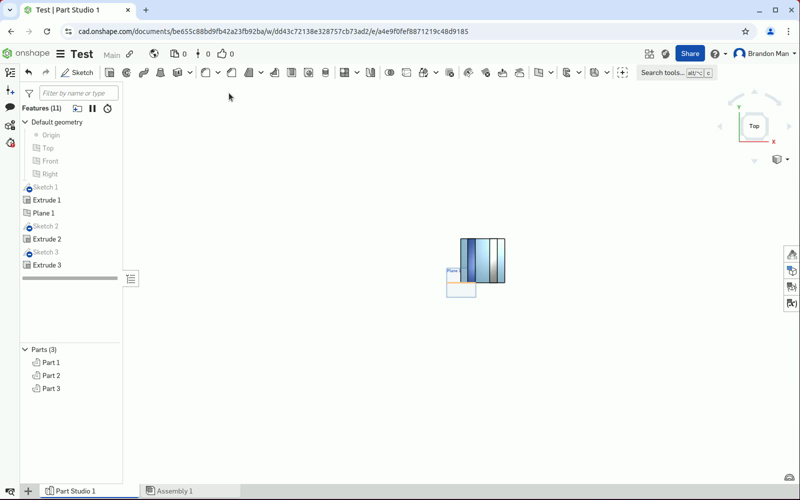
mouse_move(73, 352)
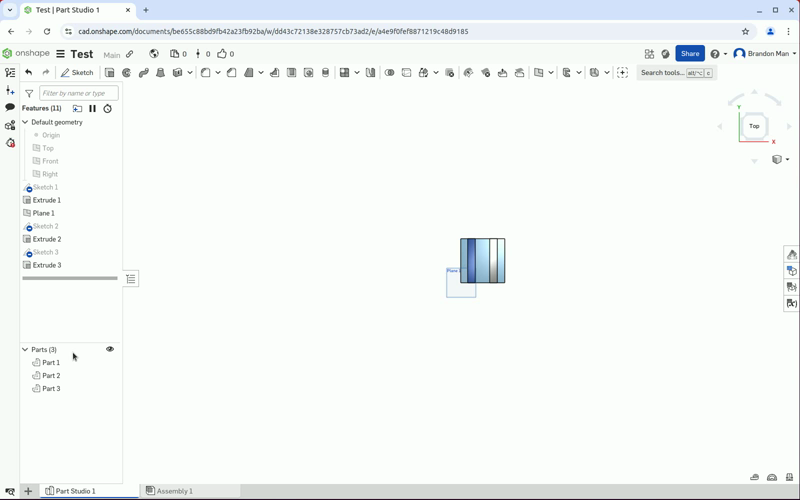
key(y)
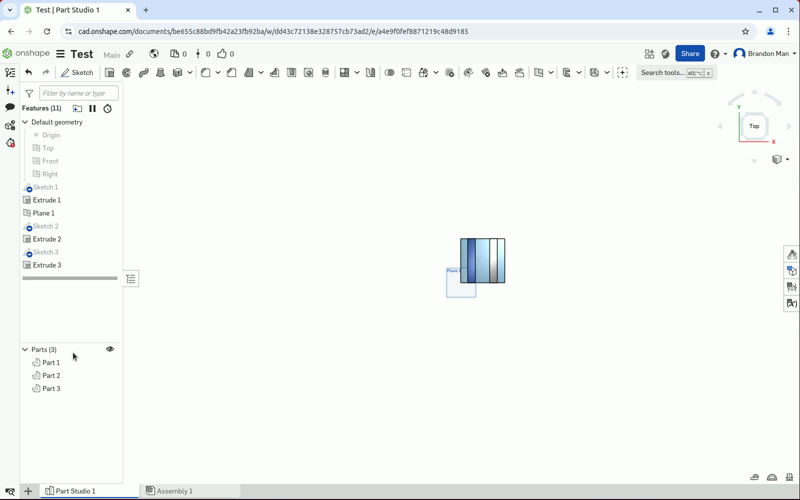
key(shift+p)
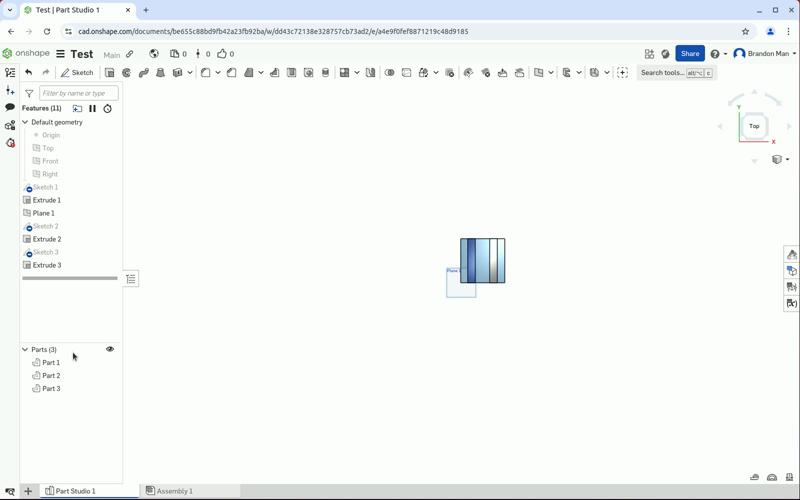
key(space)
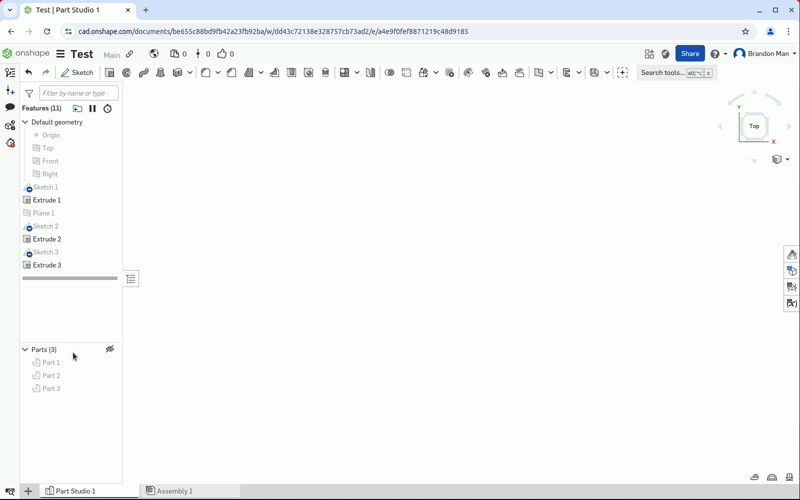
key_down(shift)
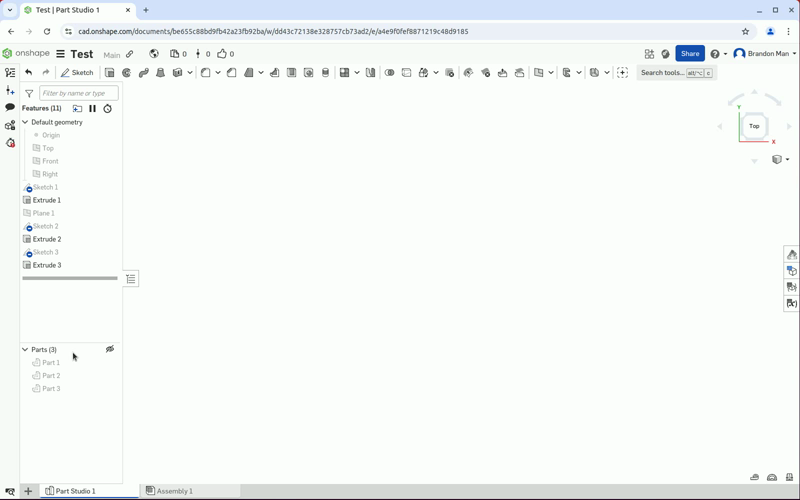
key(up)
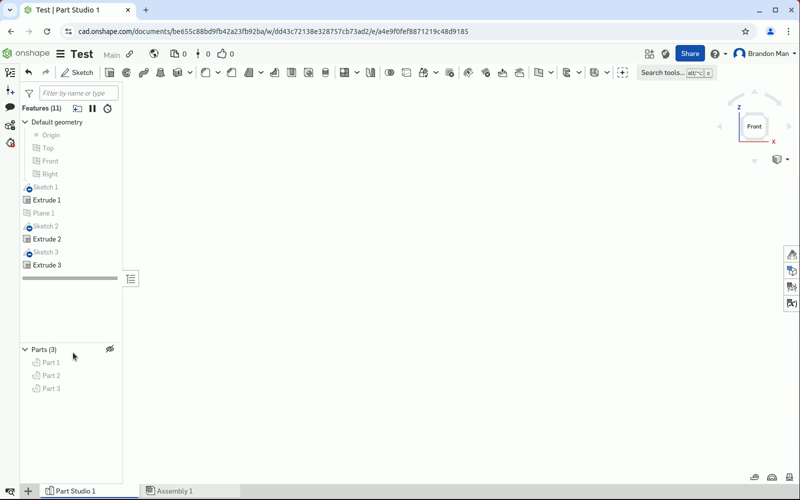
key_up(shift)
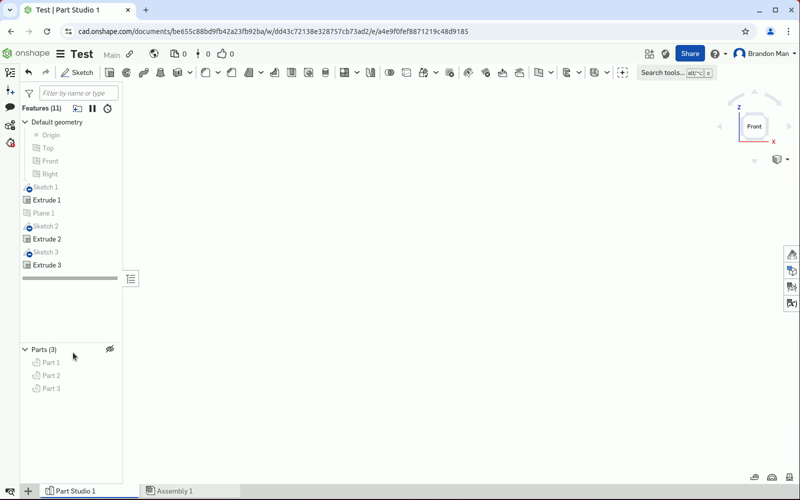
key(space)
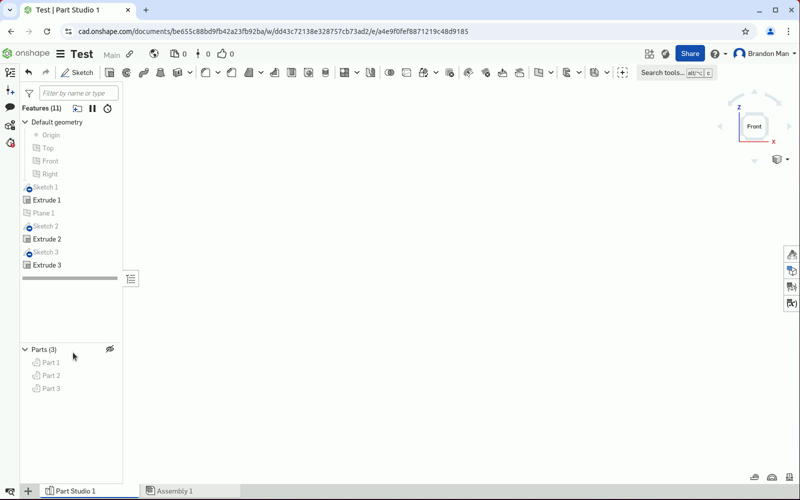
key_down(shift)
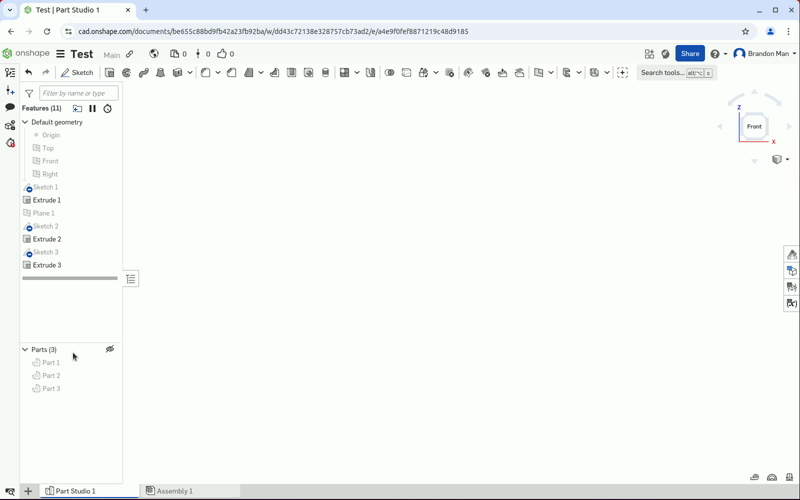
key(left)
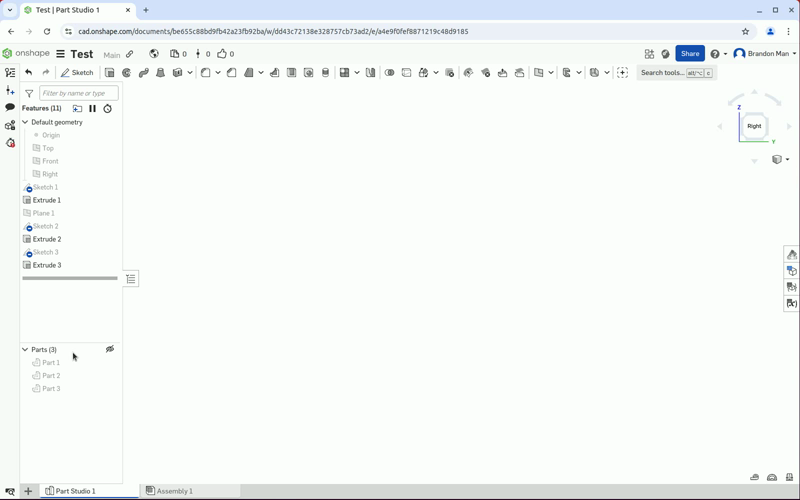
key_up(shift)
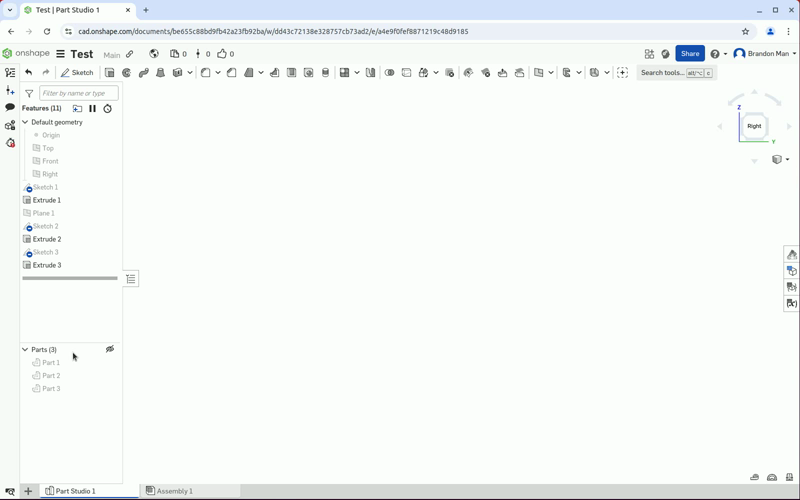
mouse_move(73, 352)
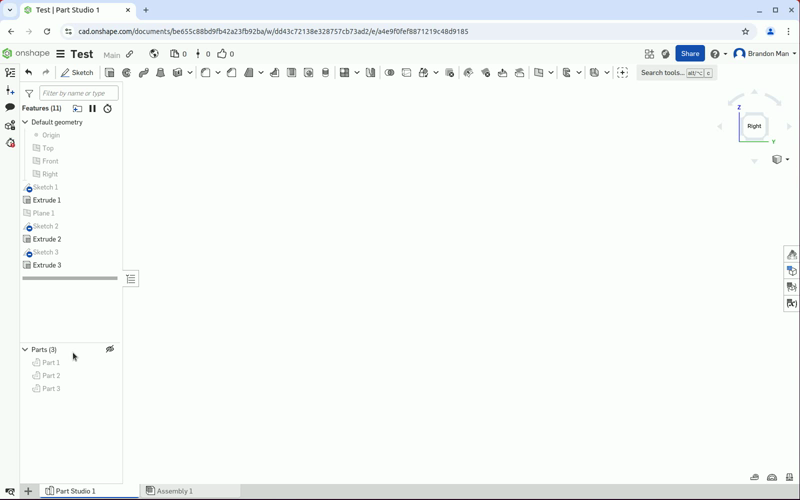
key(shift+y)
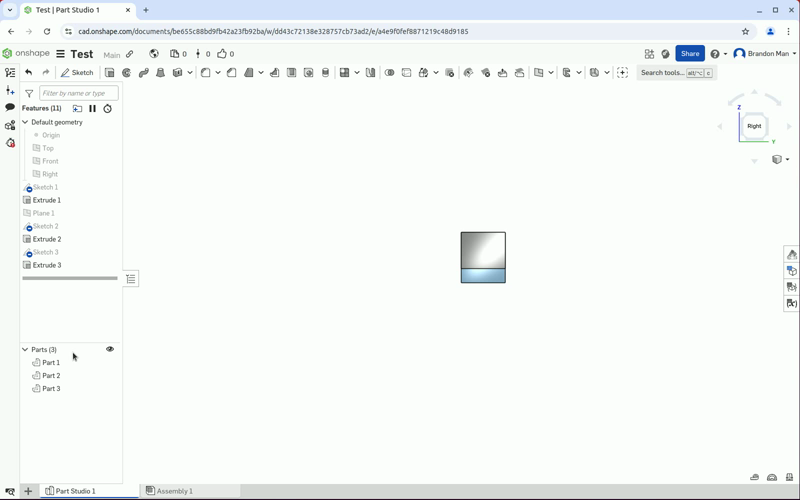
mouse_move(541, 75)
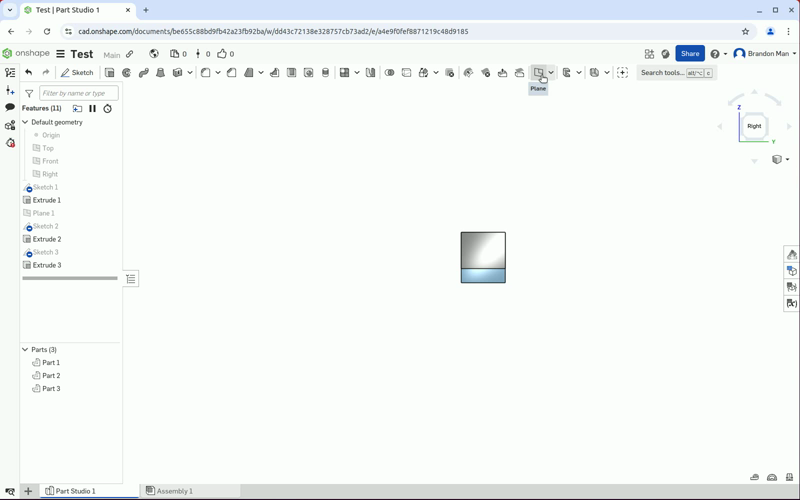
click(541, 75)
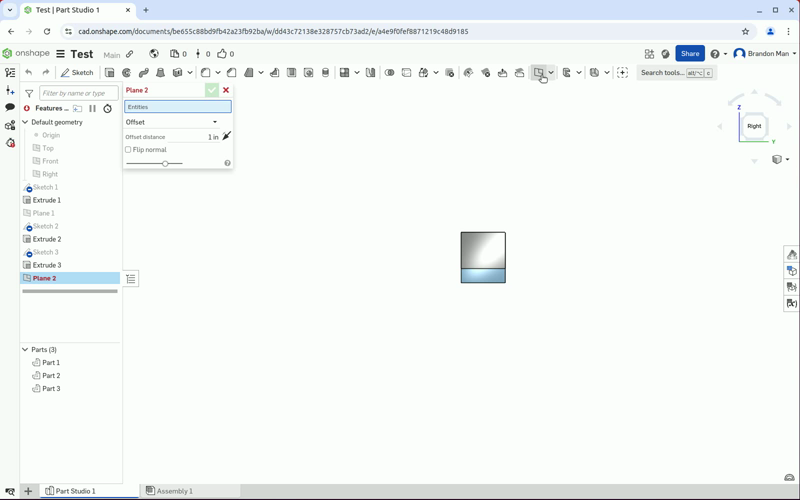
mouse_move(73, 176)
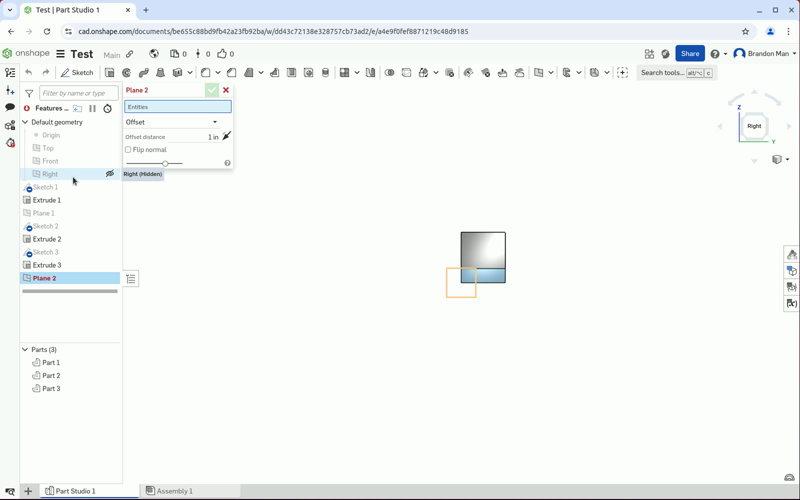
click(73, 176)
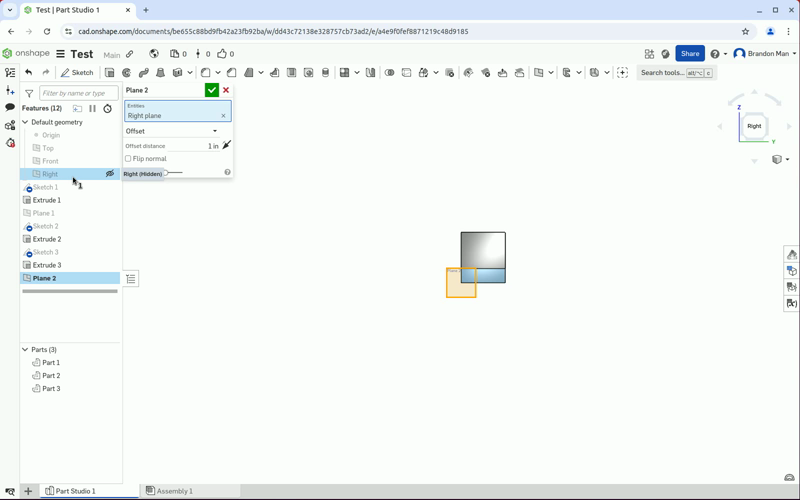
key(tab, 2)
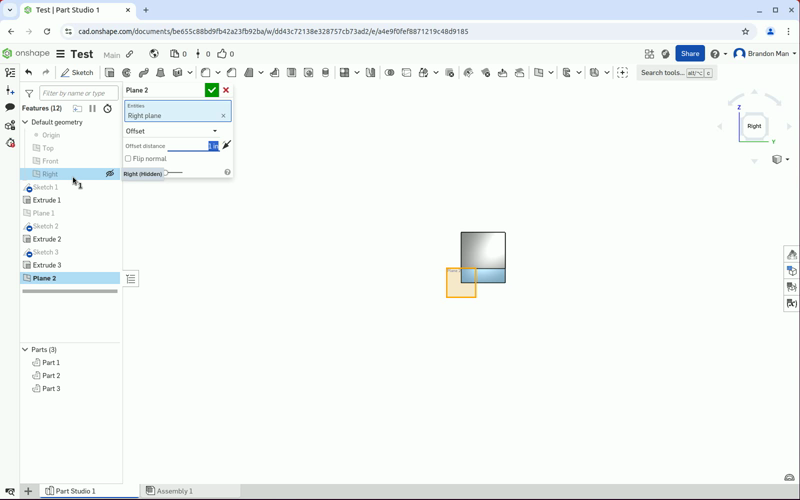
text(7.456)
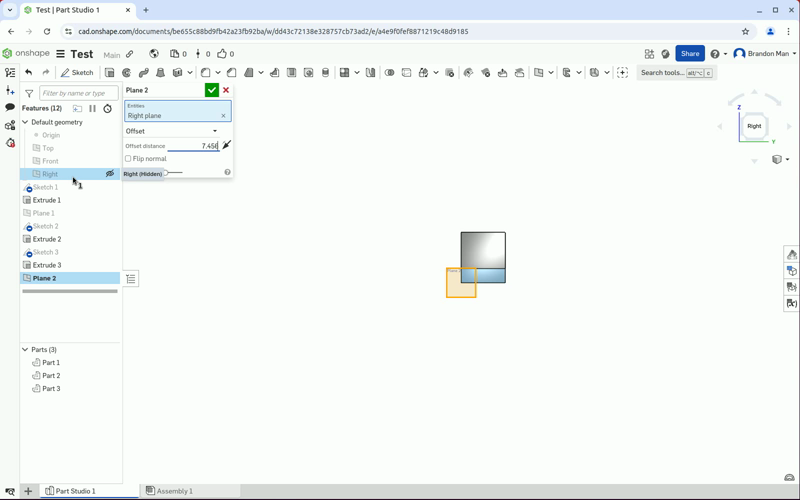
key(enter, 2)
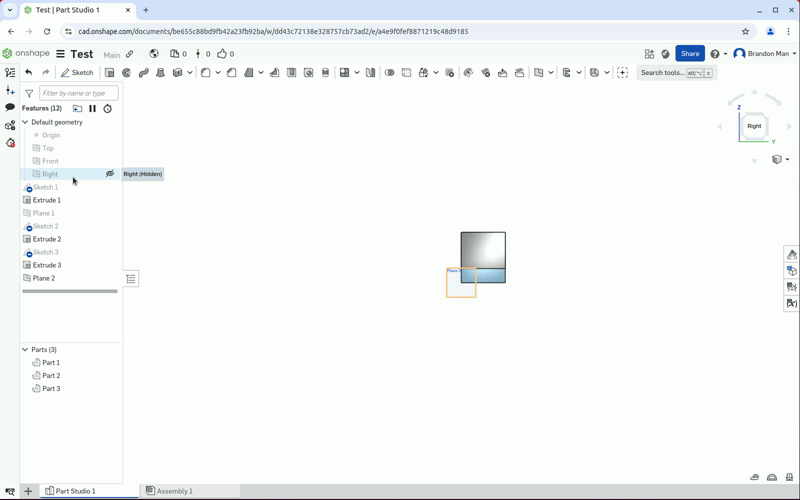
key(shift+s)
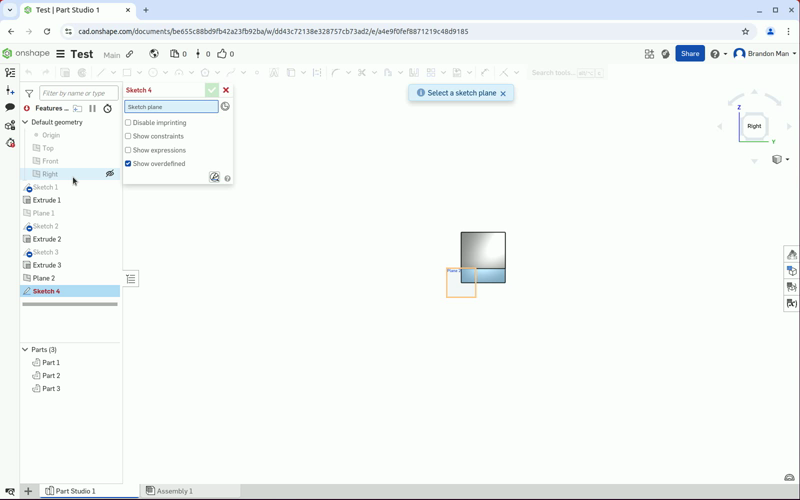
mouse_move(73, 280)
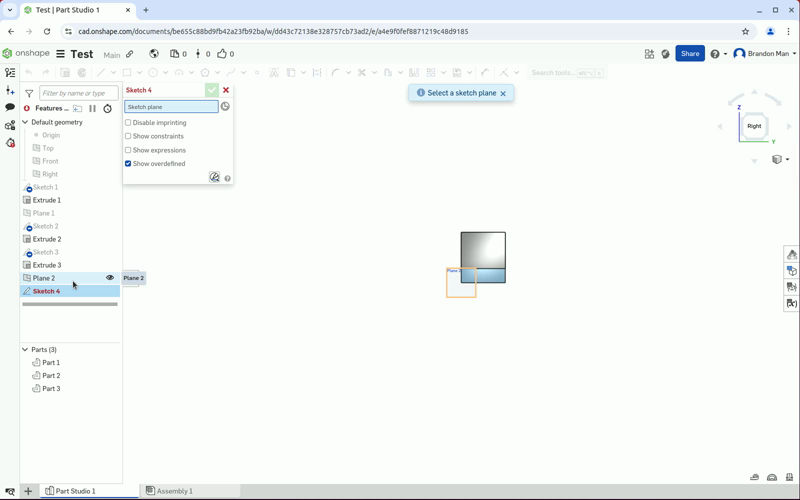
click(73, 280)
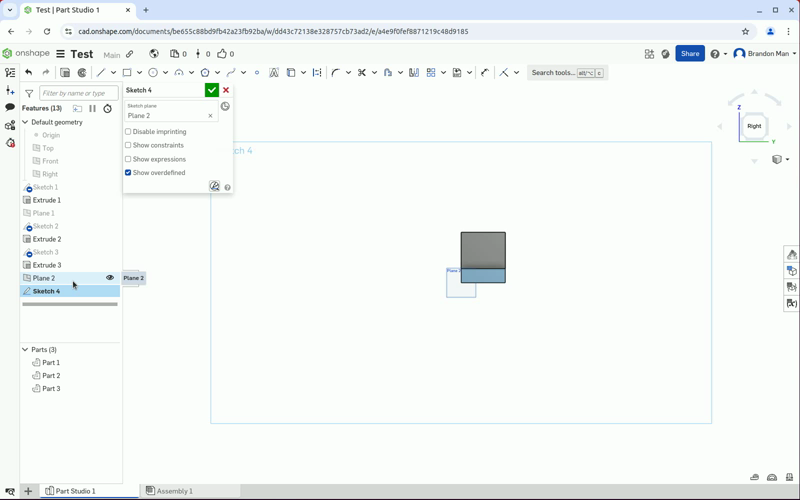
mouse_move(73, 352)
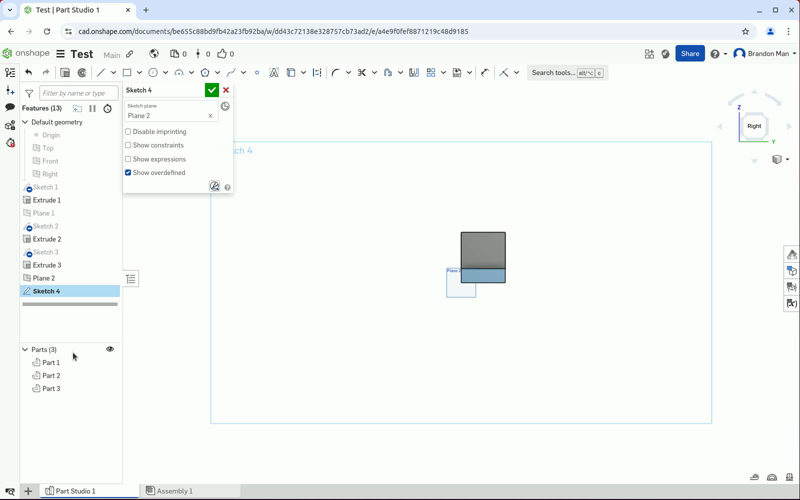
key(y)
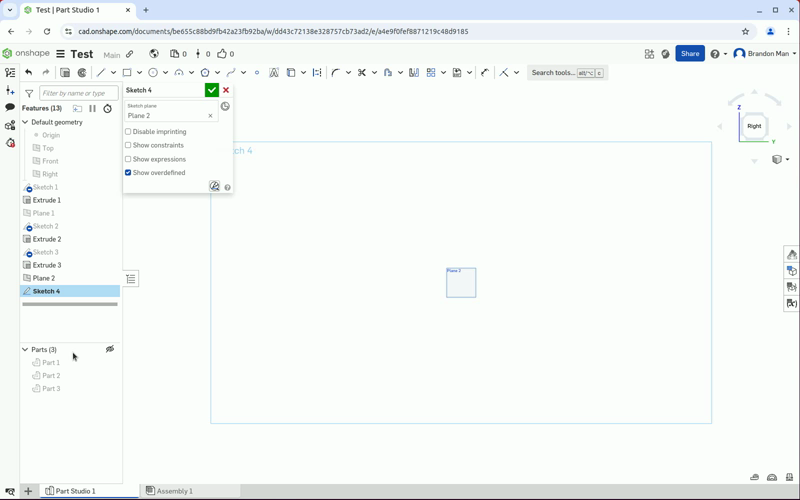
key(c)
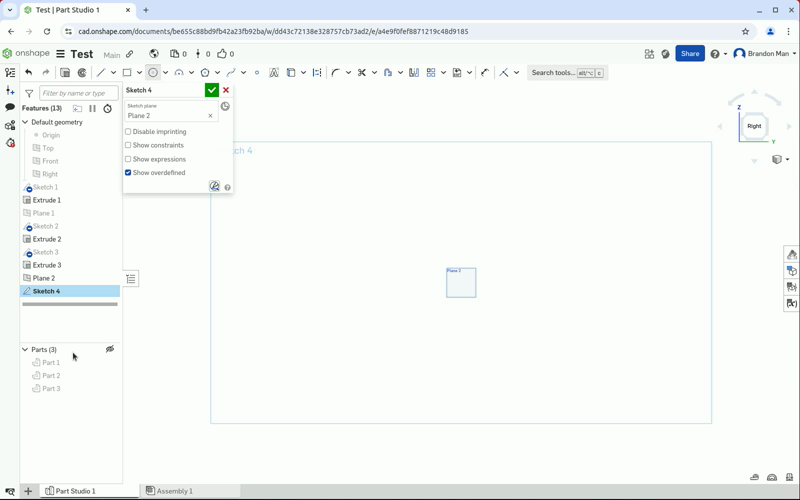
key_down(shift)
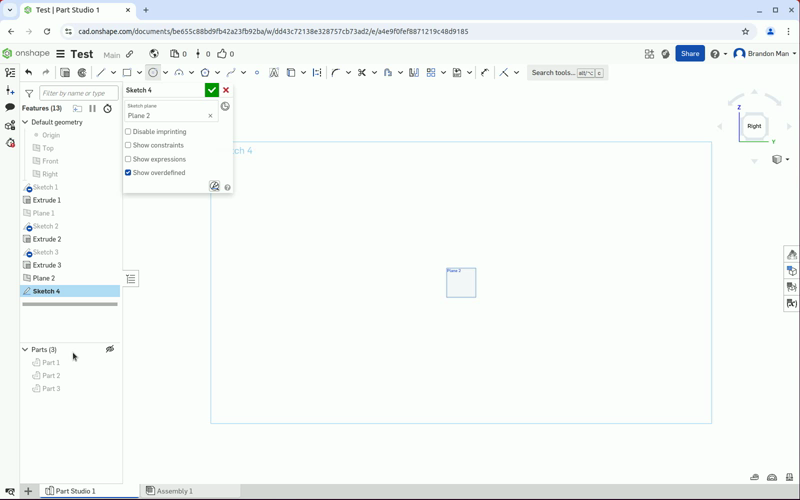
mouse_move(481, 252)
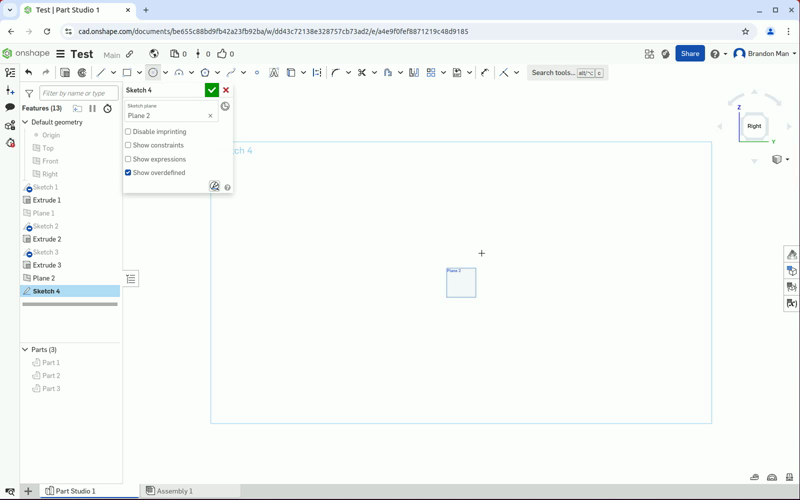
click(481, 252)
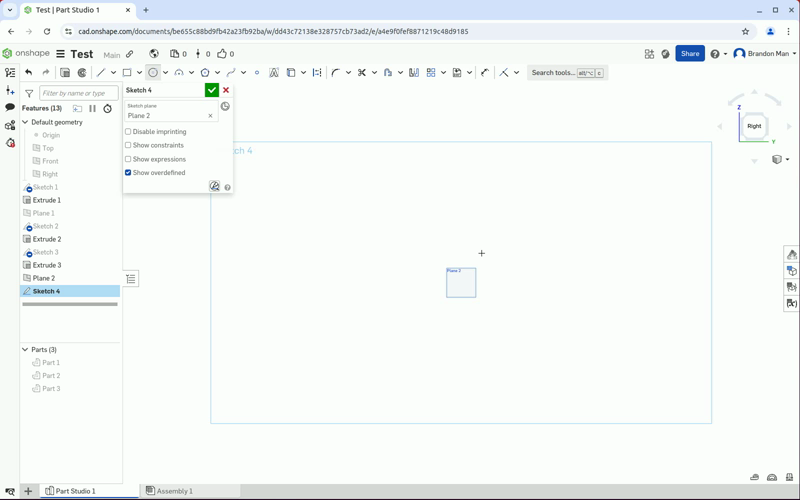
key_up(shift)
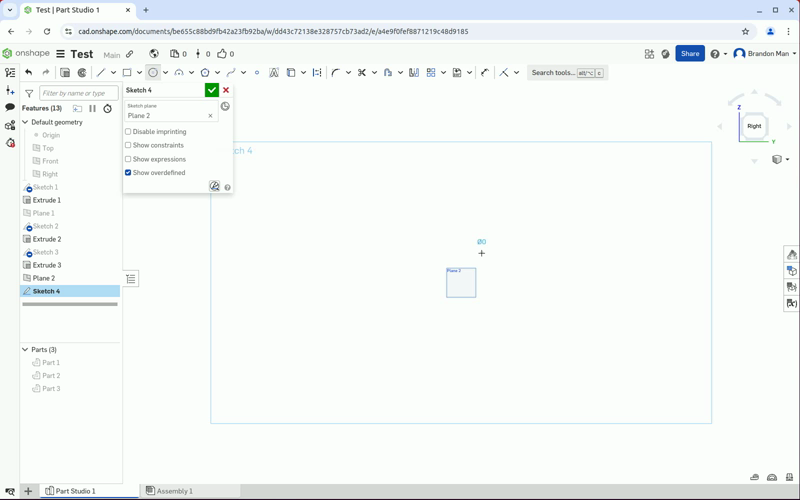
mouse_move(497, 252)
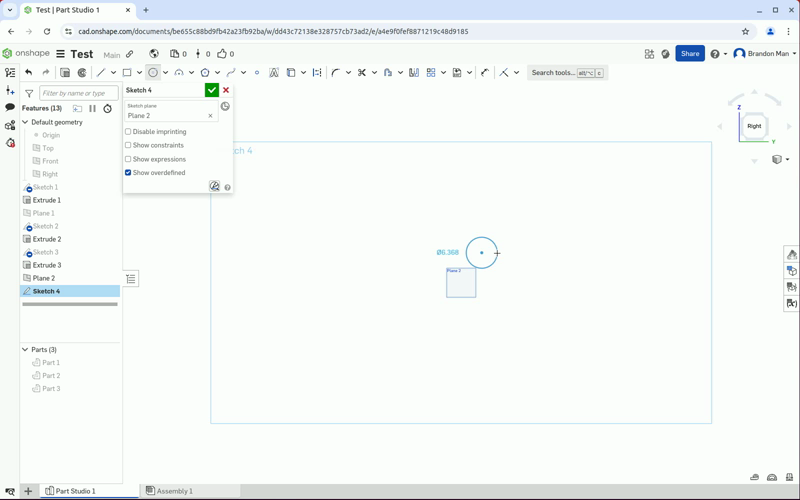
click(497, 252)
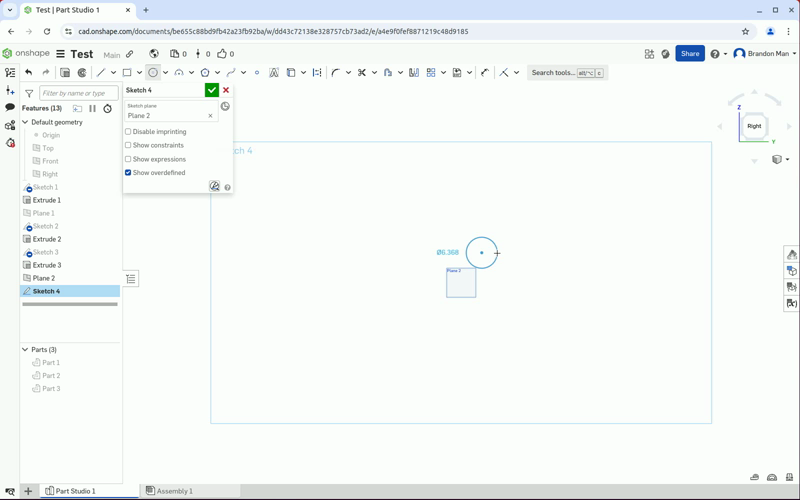
key(esc)
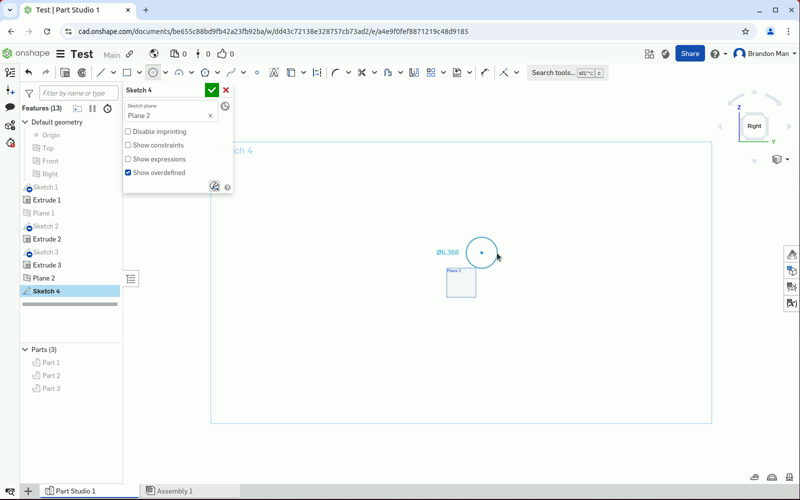
mouse_move(472, 261)
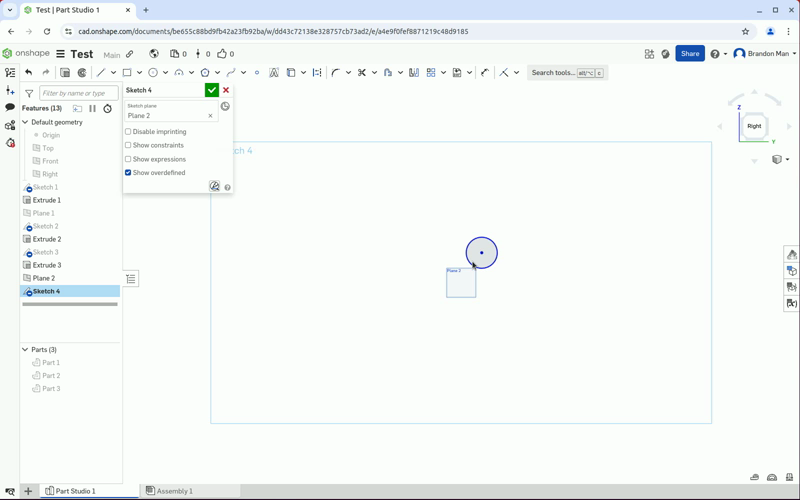
scroll(6)
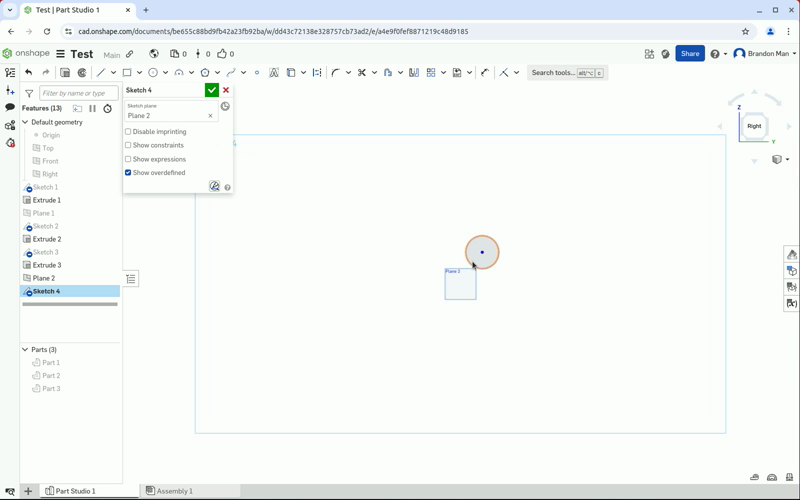
scroll(6)
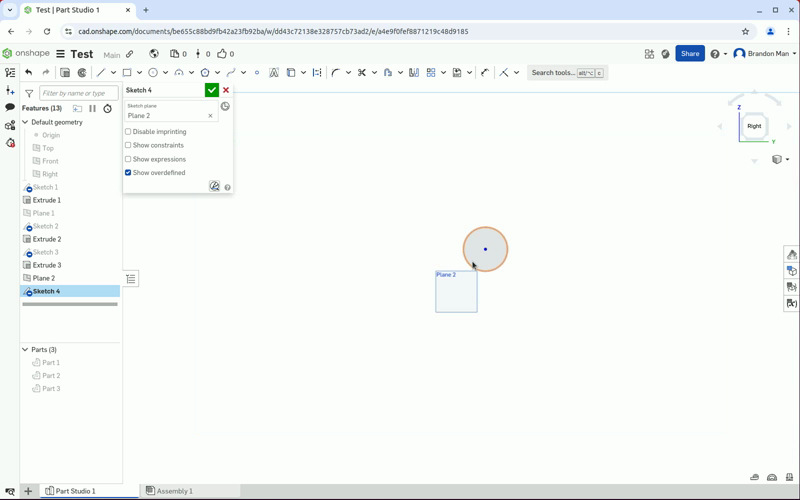
scroll(6)
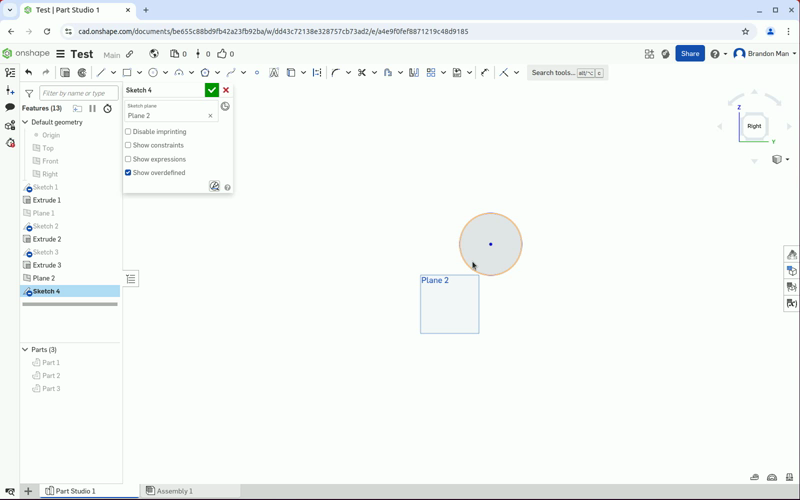
scroll(6)
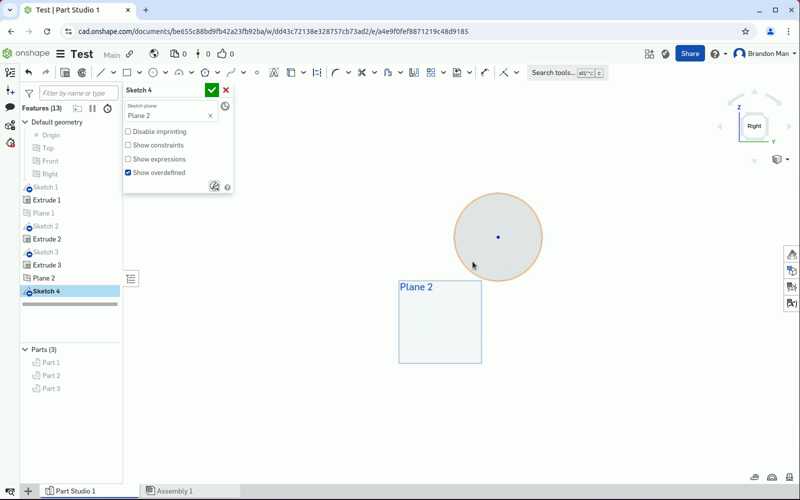
scroll(6)
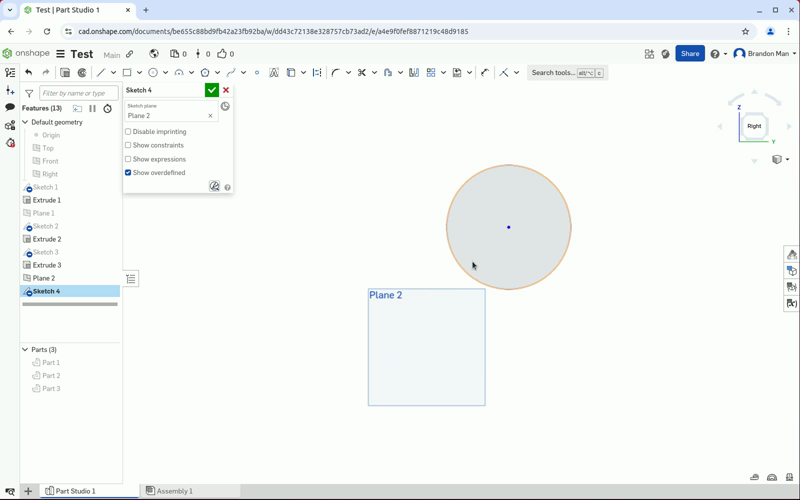
scroll(6)
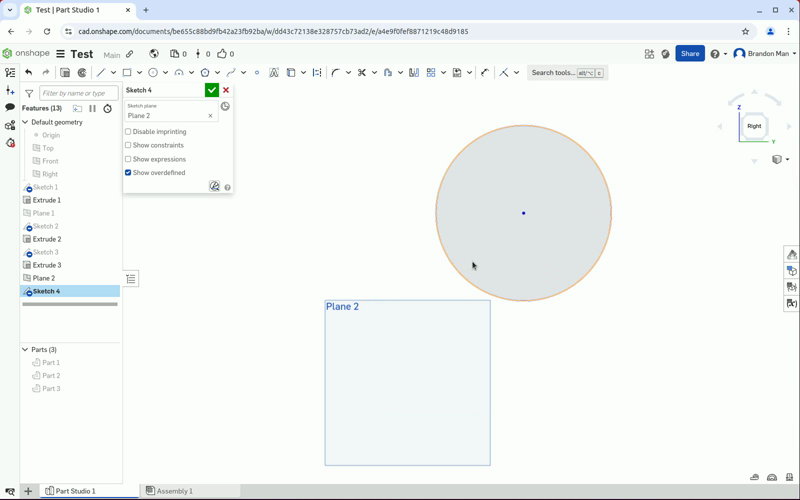
scroll(6)
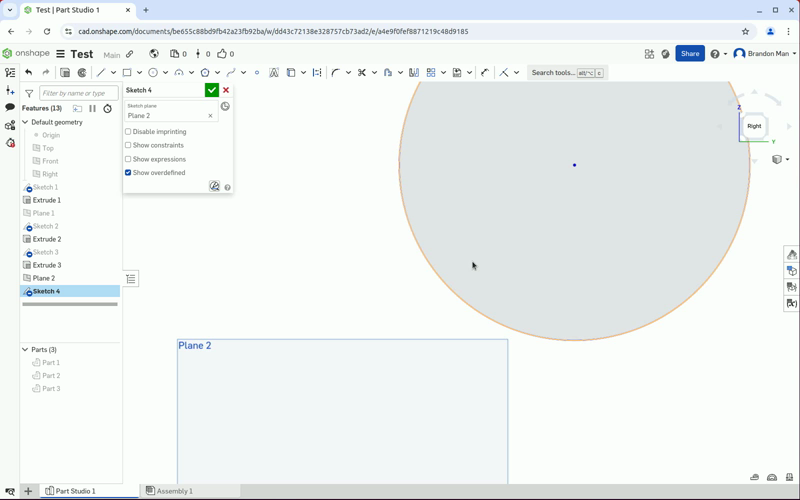
click(472, 261)
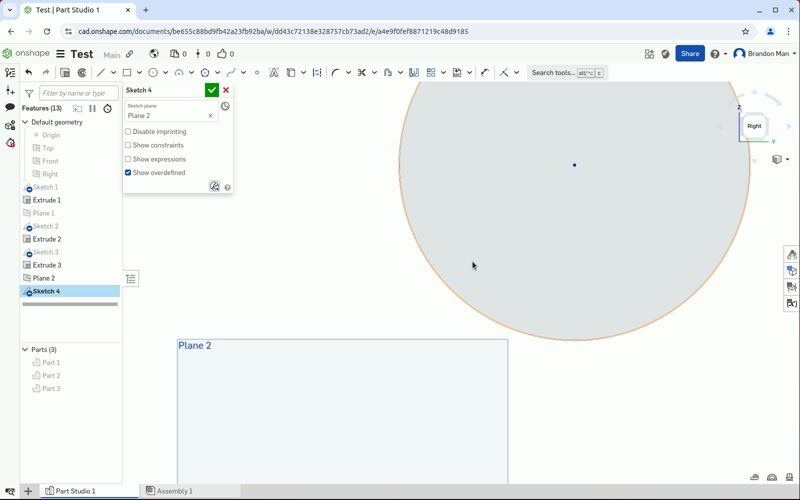
scroll(-6)
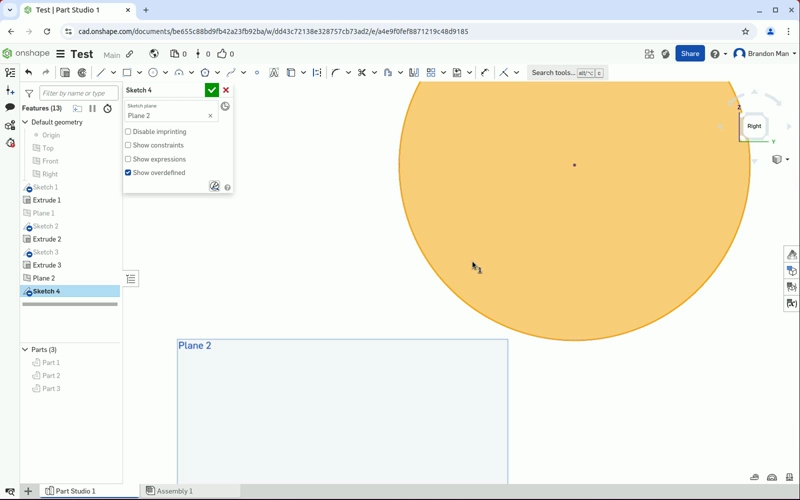
scroll(-6)
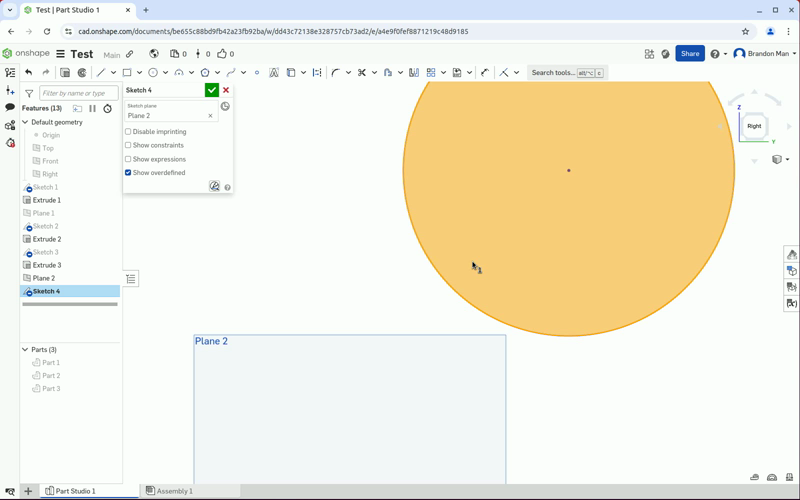
scroll(-6)
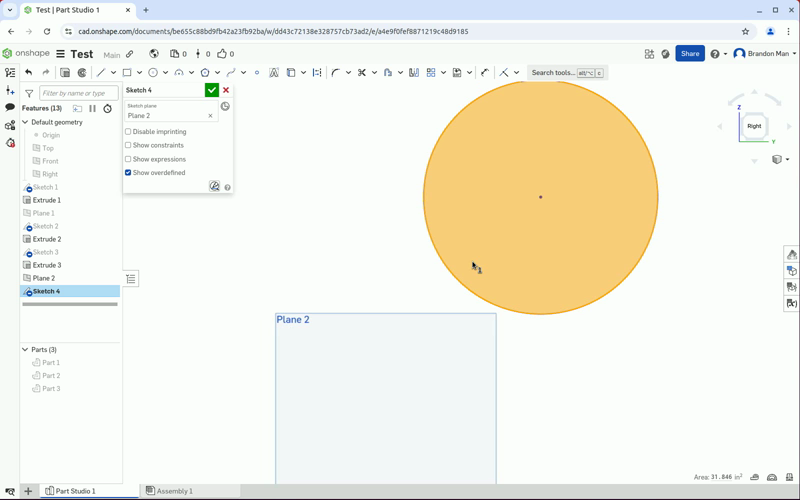
scroll(-6)
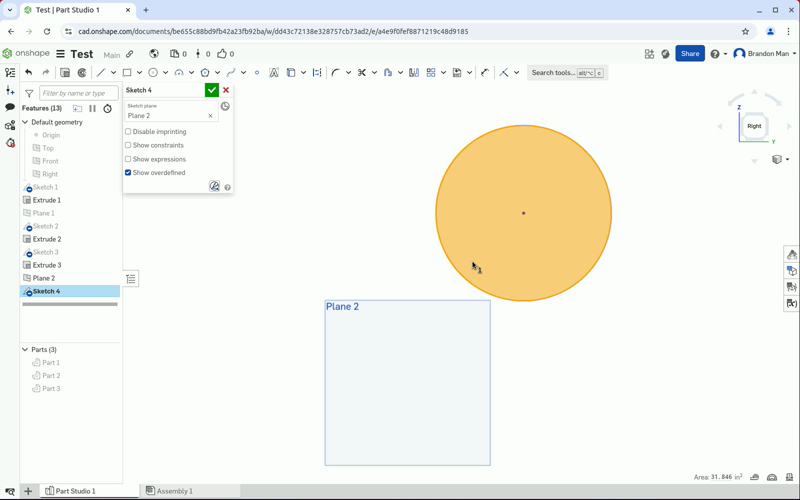
scroll(-6)
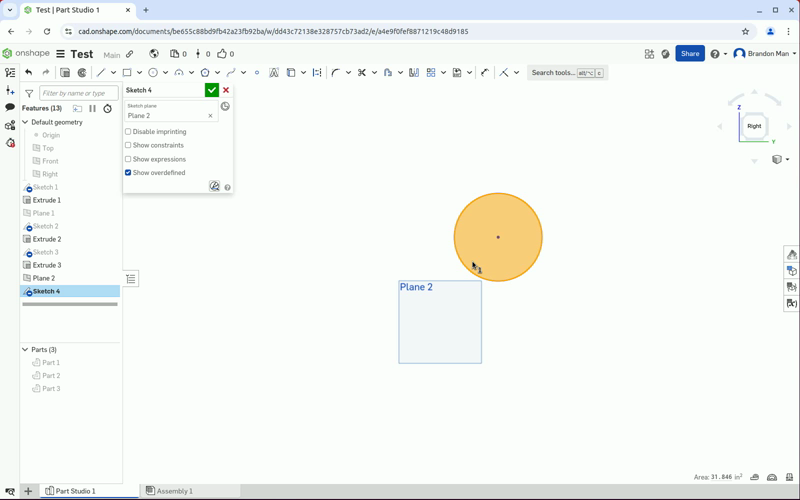
scroll(-6)
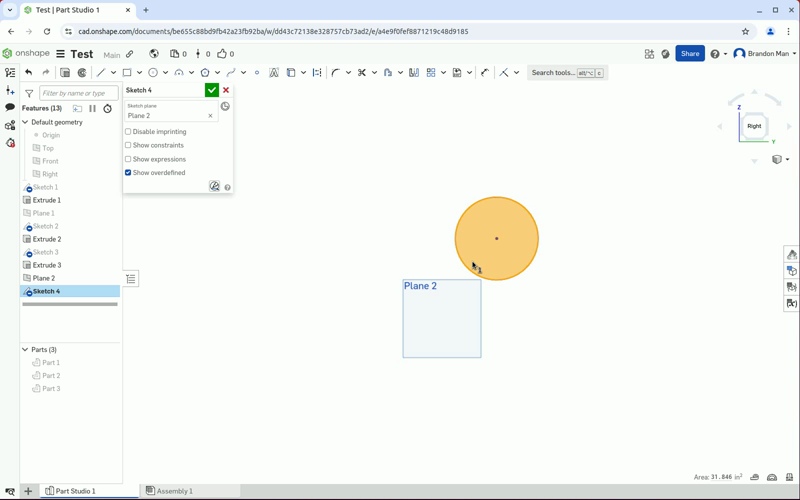
scroll(-6)
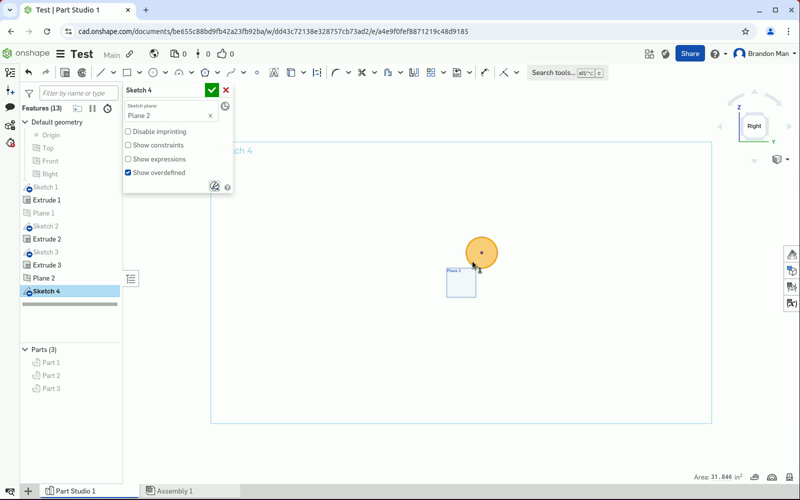
mouse_move(73, 352)
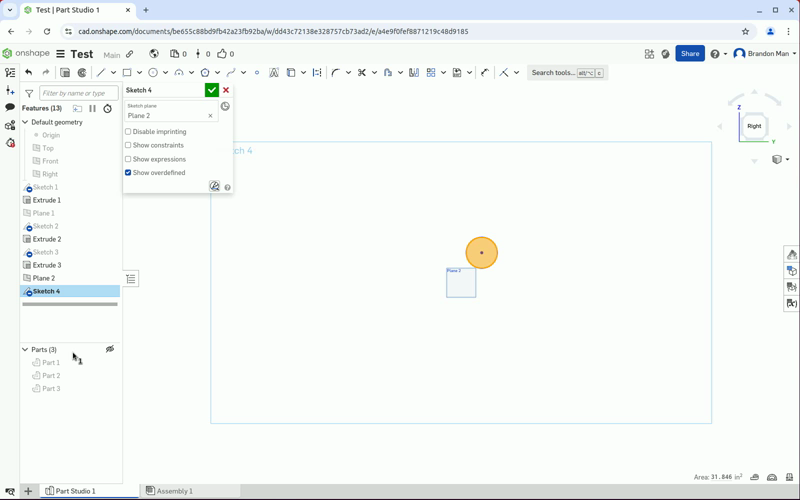
key(shift+y)
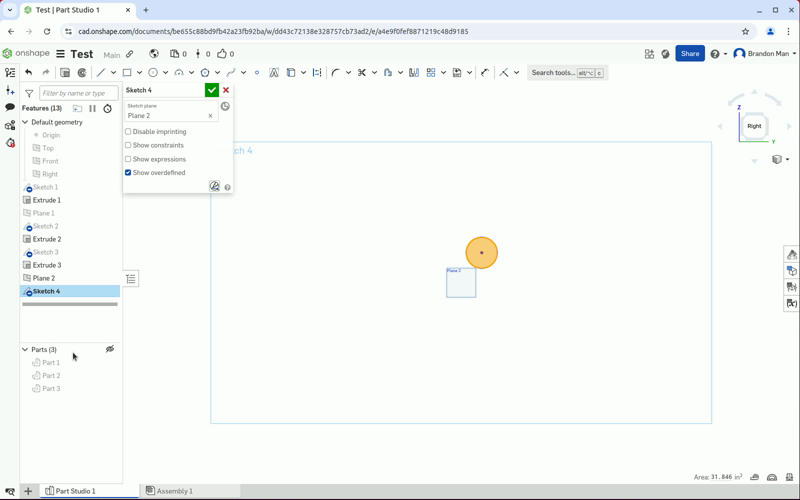
key(shift+e)
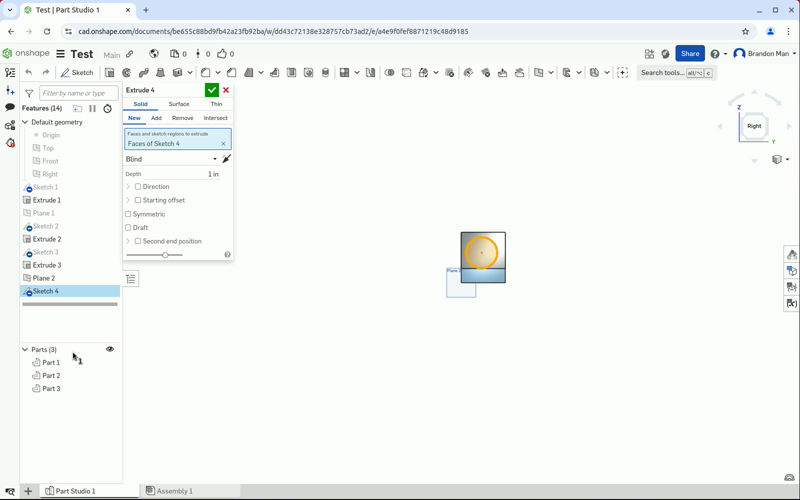
mouse_move(143, 106)
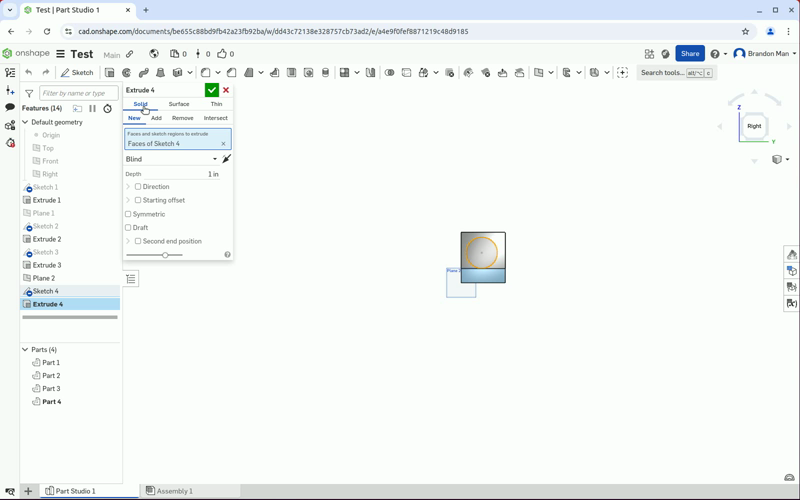
click(143, 106)
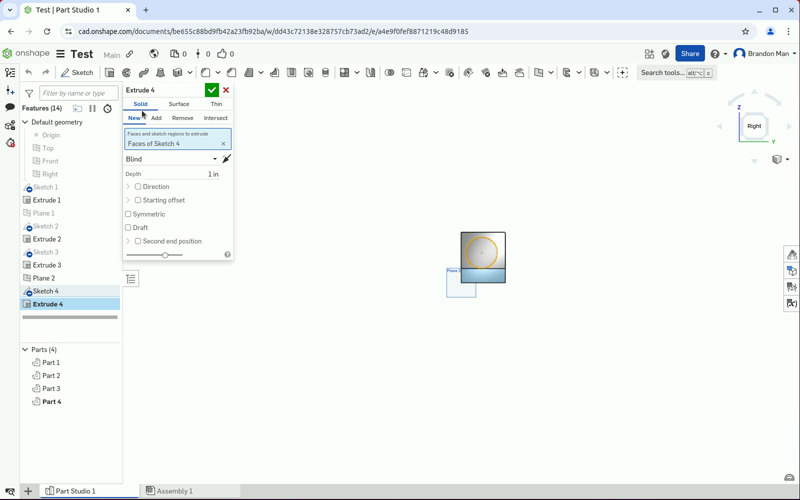
mouse_move(137, 120)
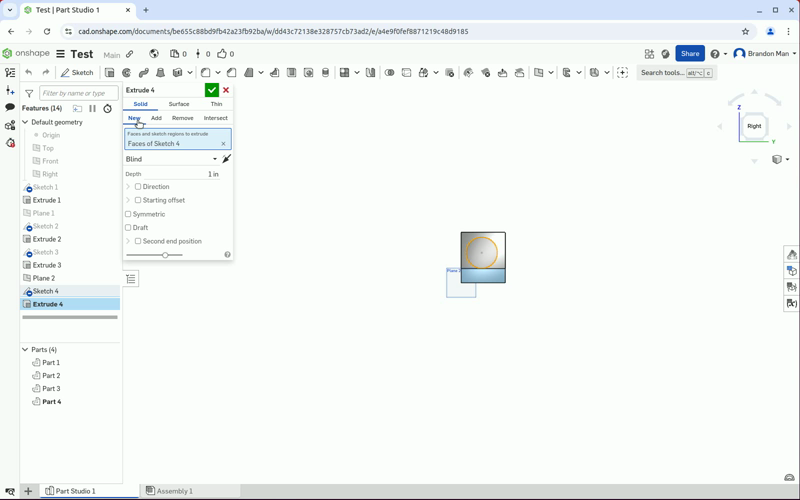
click(137, 120)
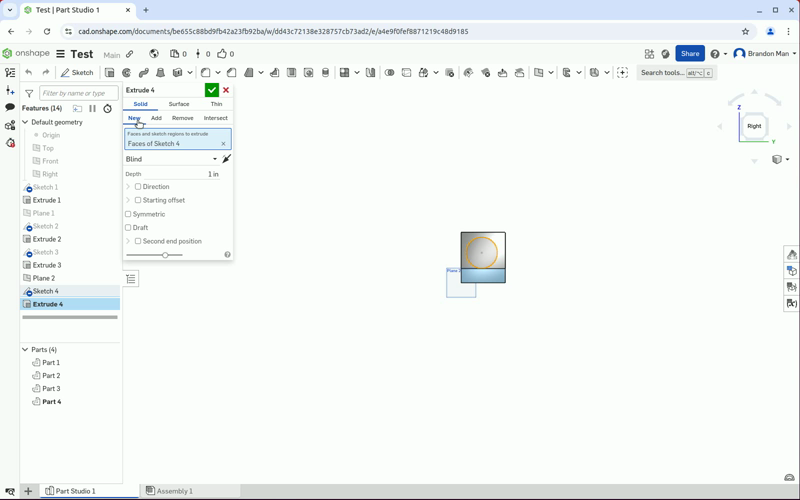
key(tab, 4)
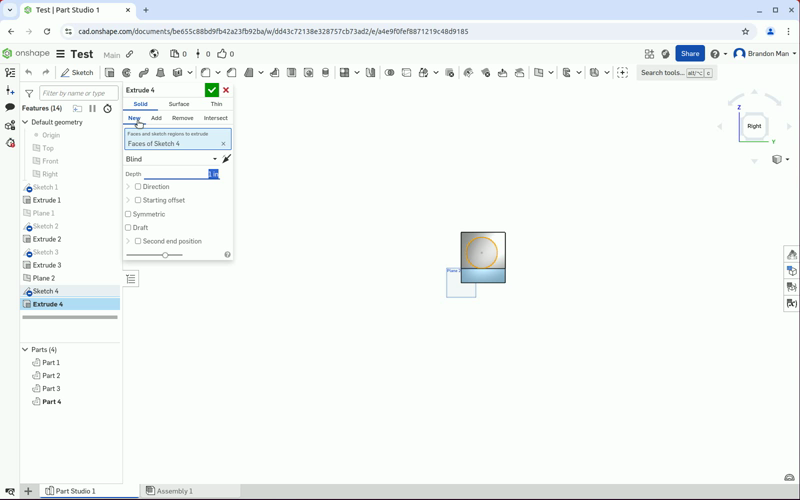
text(1.444)
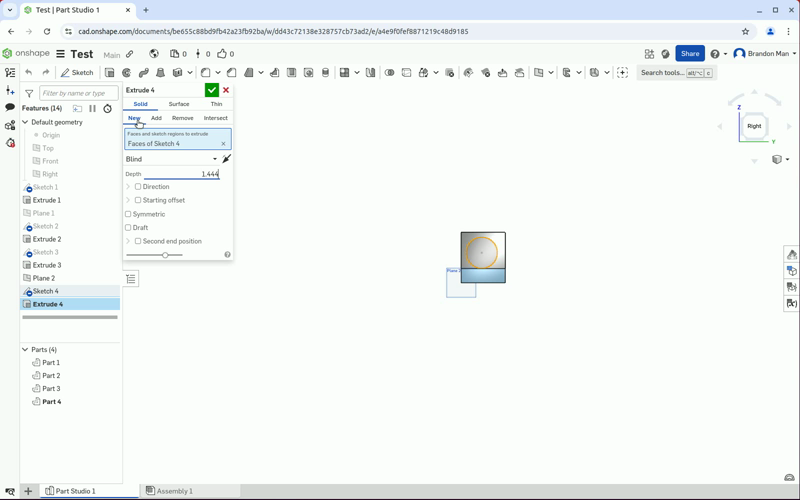
key(tab, 3)
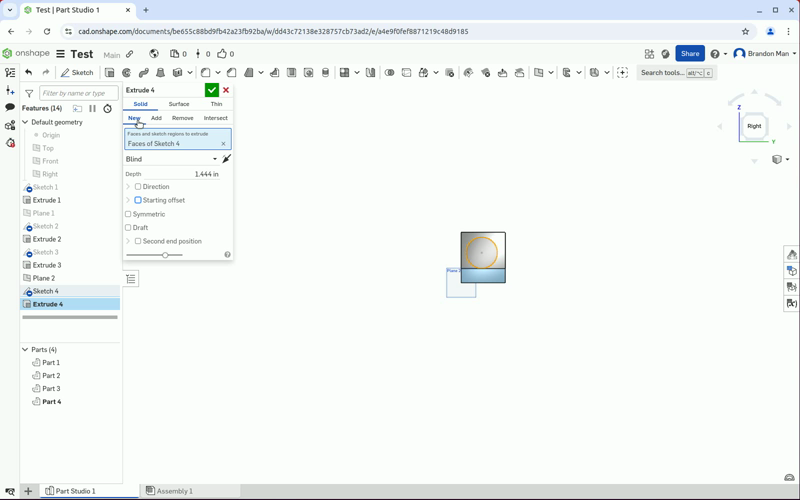
key(tab, 2)
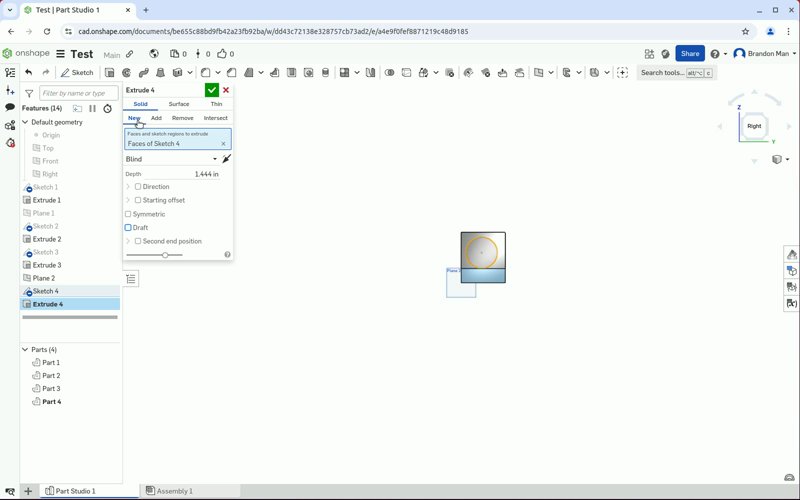
key(space)
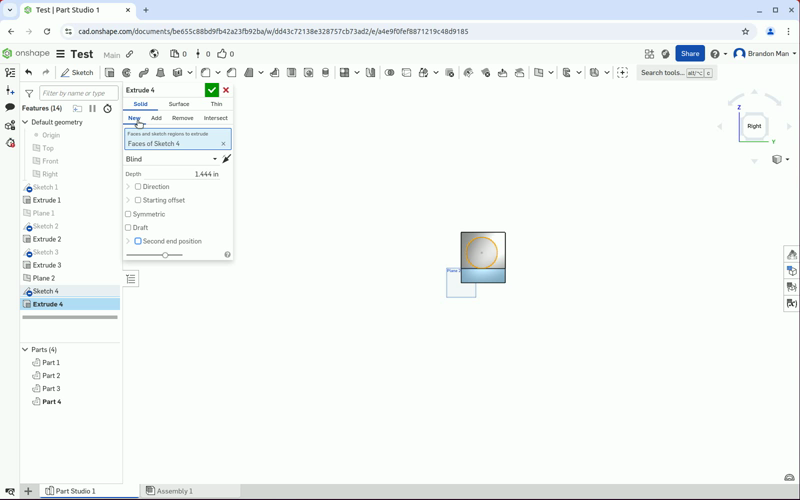
key(tab, 3)
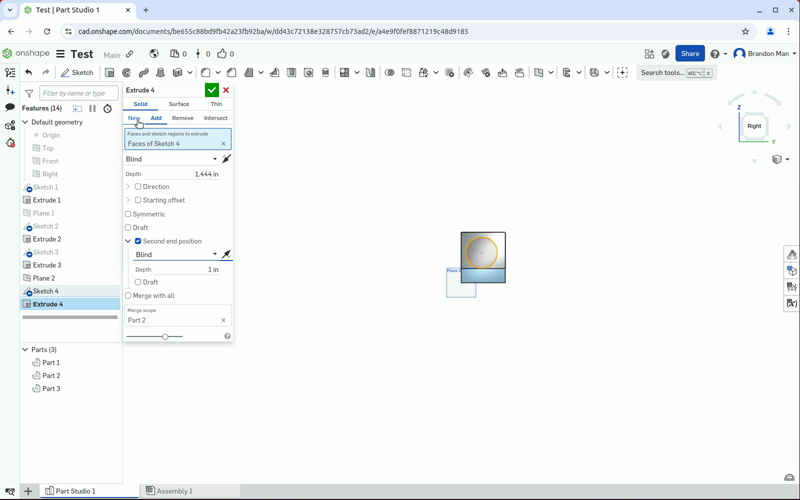
text(7.462)
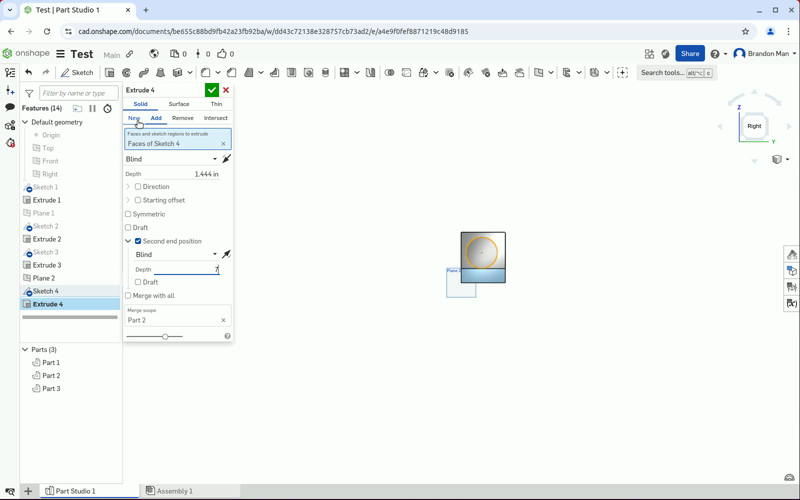
key(enter)
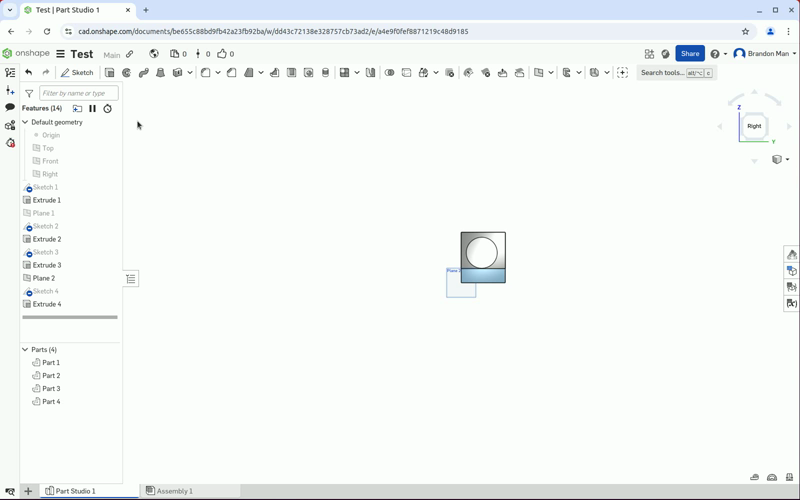
key(shift+h)
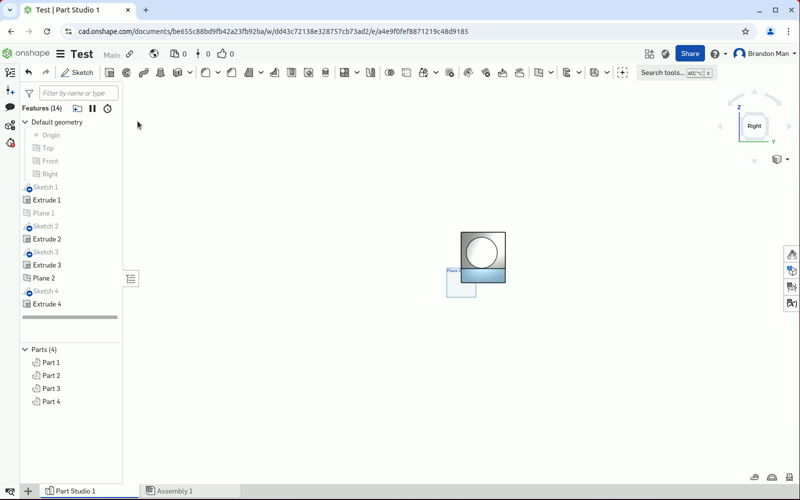
key(shift+h)
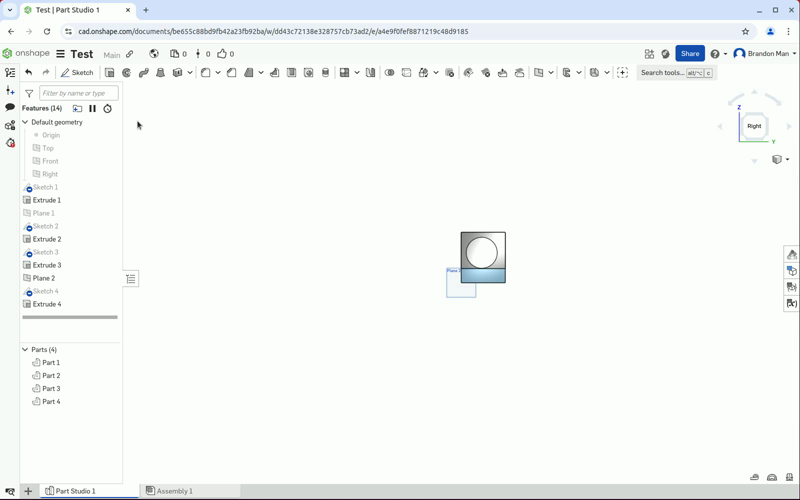
mouse_move(73, 189)
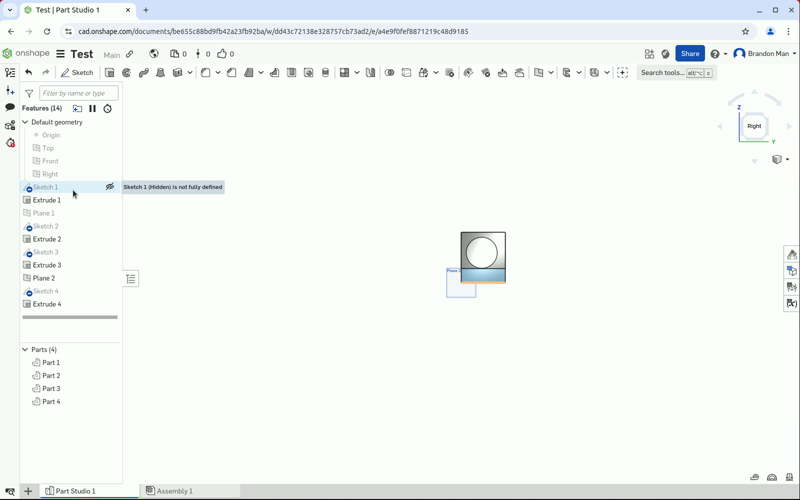
click(73, 189)
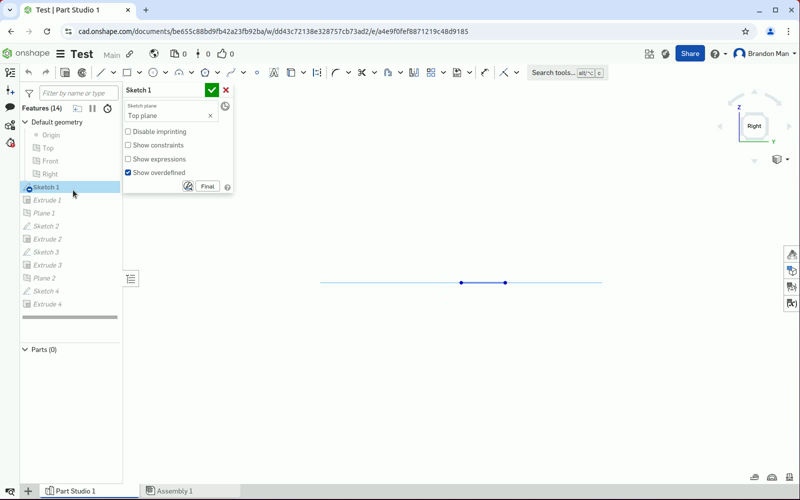
mouse_move(229, 92)
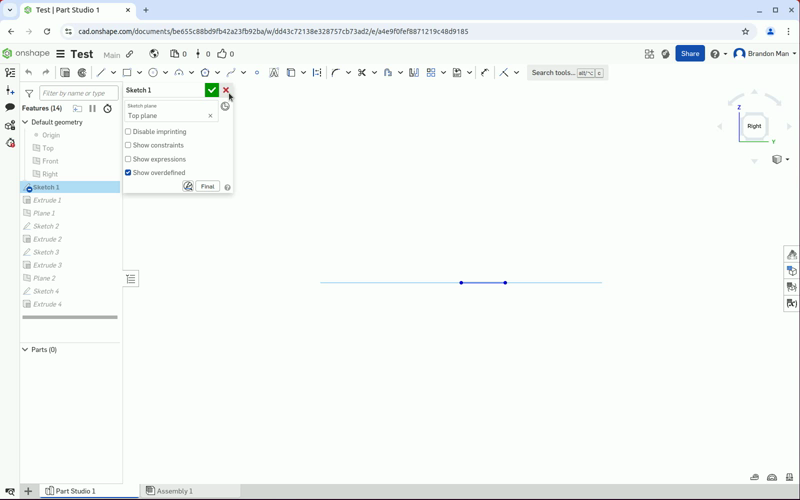
click(229, 92)
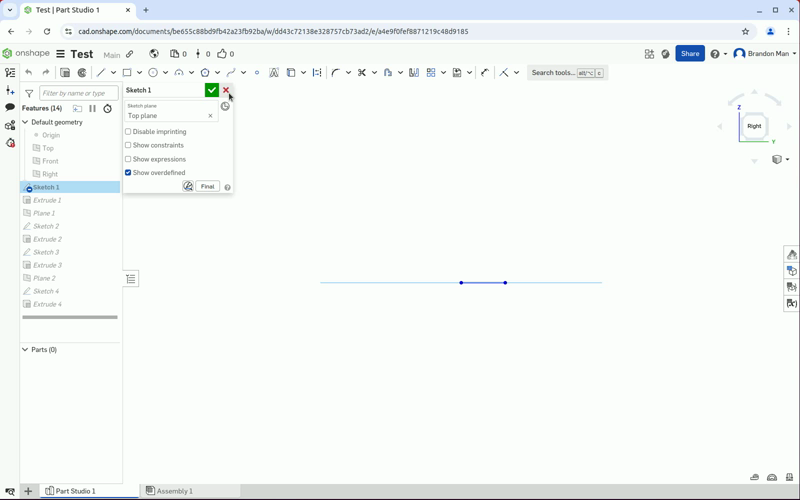
key(shift+s)
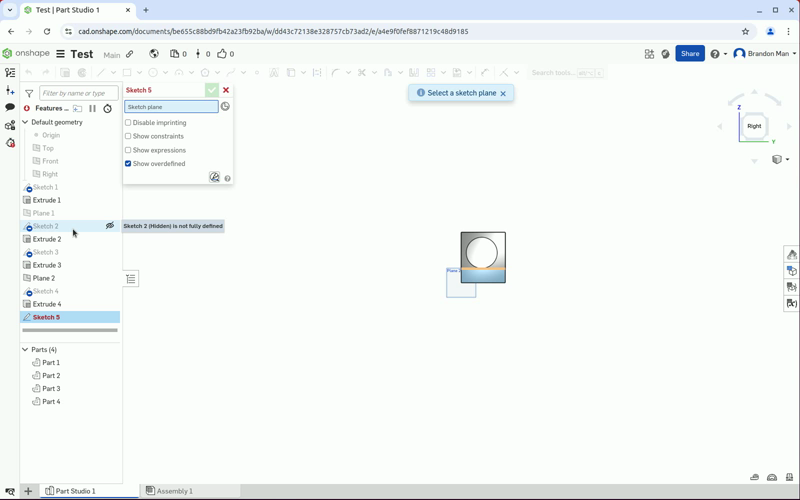
scroll(3)
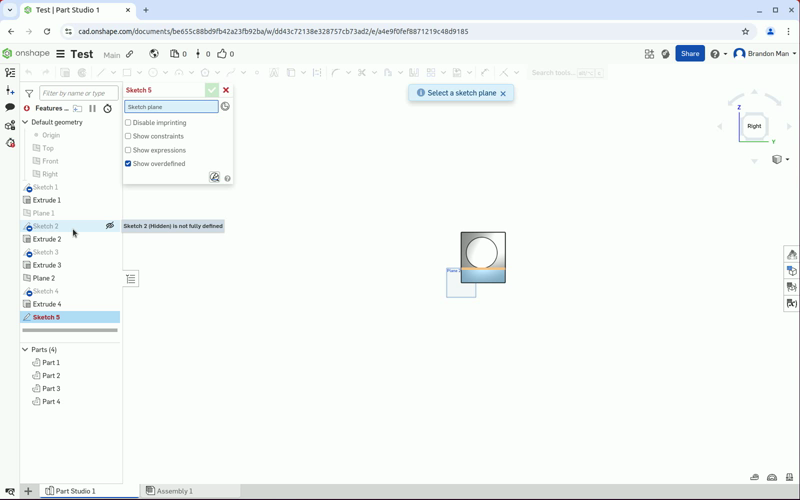
mouse_move(73, 176)
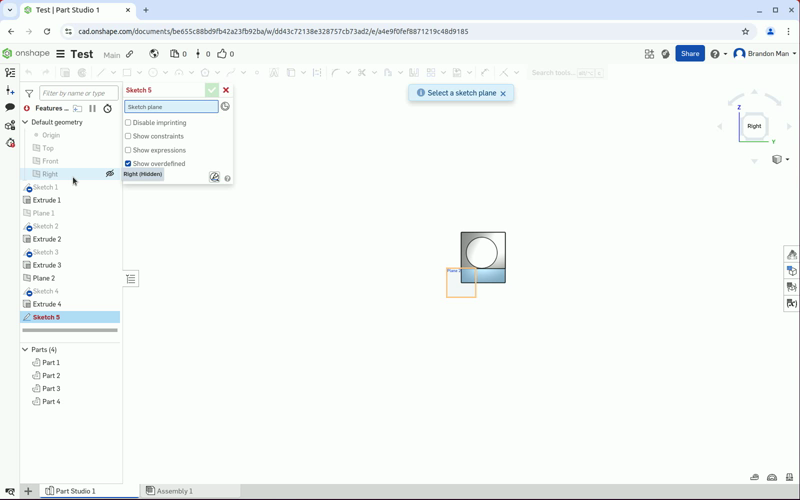
click(73, 176)
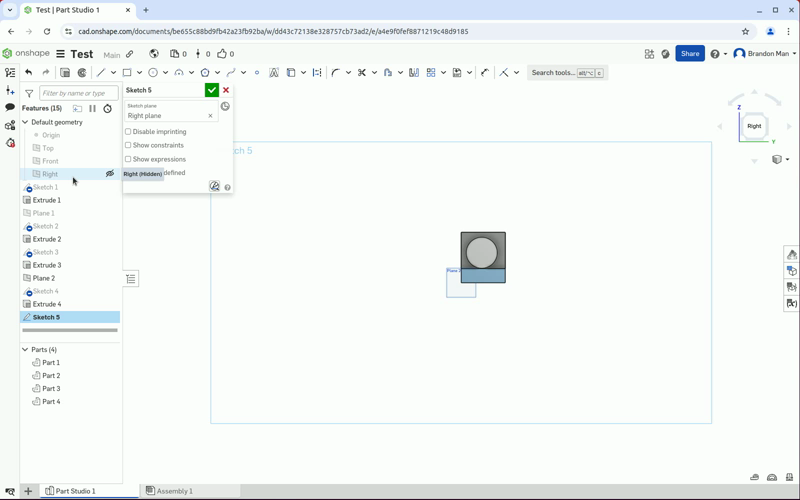
mouse_move(73, 352)
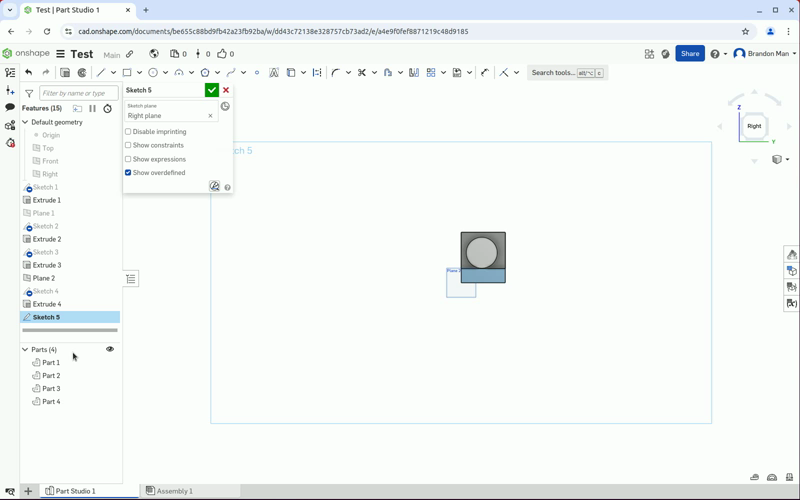
key(y)
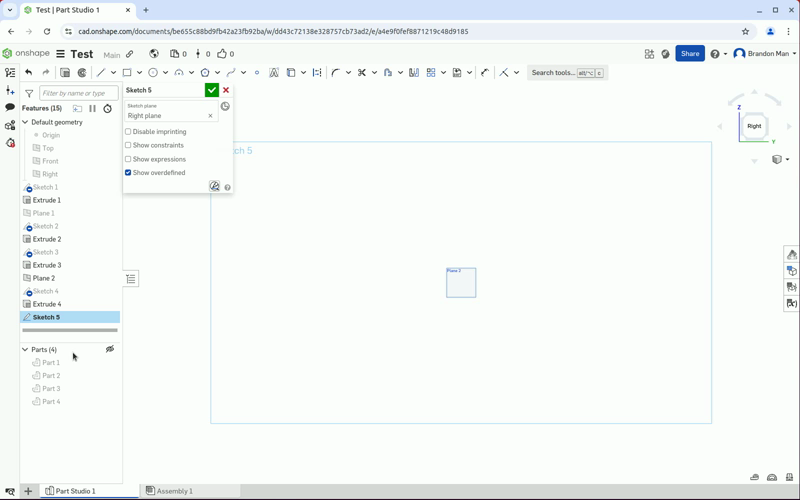
key(c)
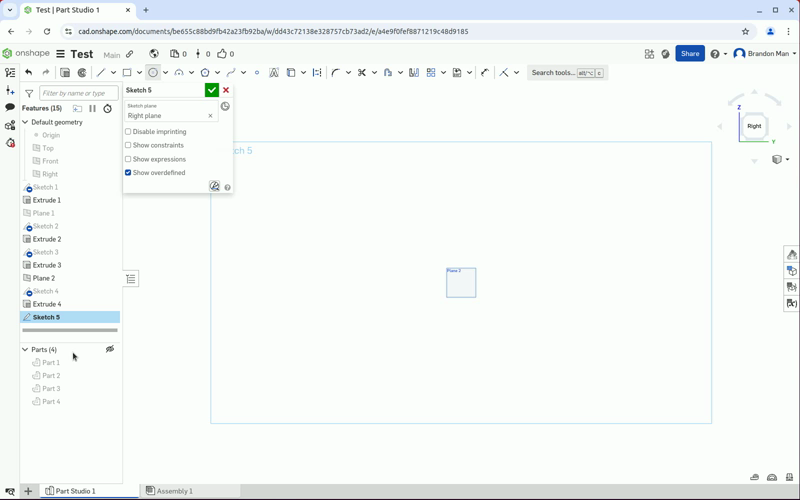
key_down(shift)
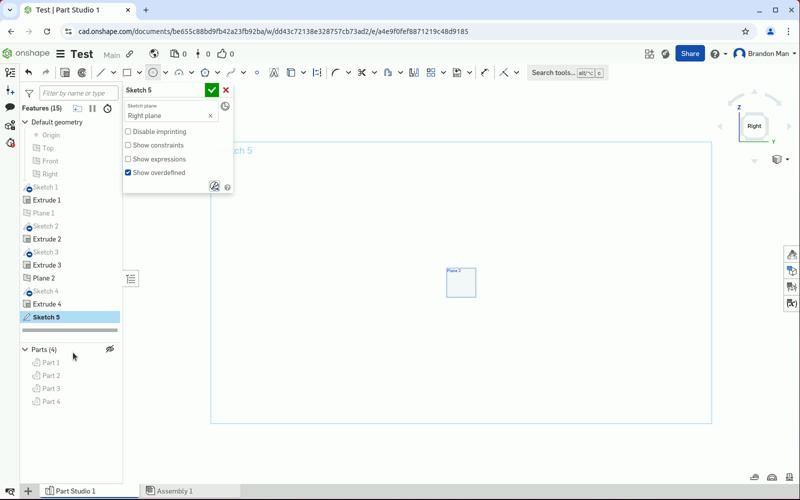
mouse_move(481, 252)
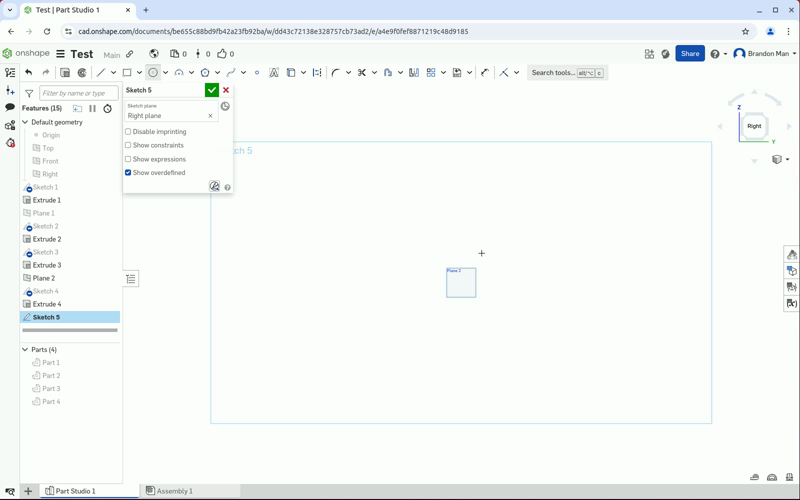
click(481, 252)
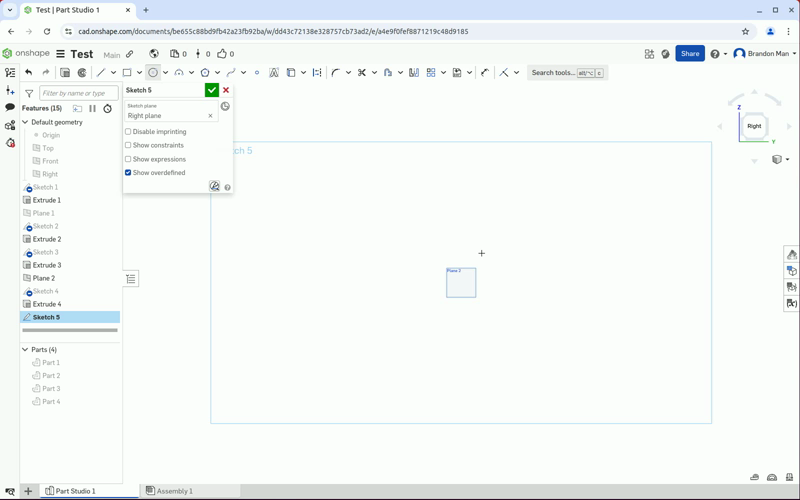
key_up(shift)
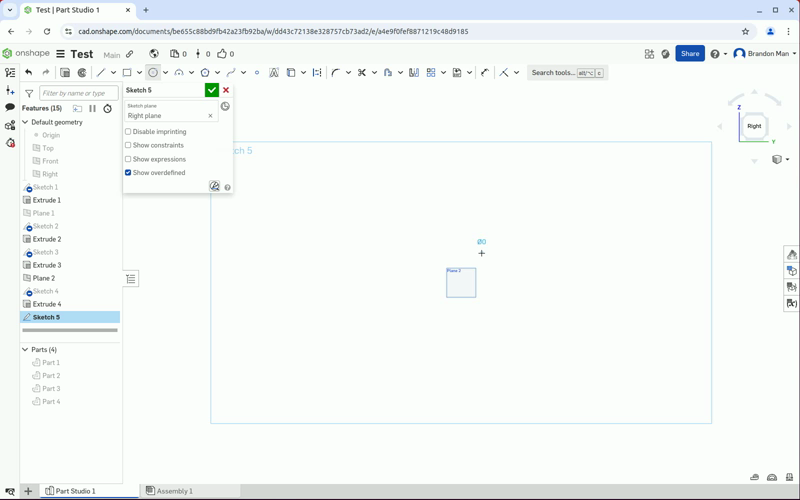
mouse_move(484, 252)
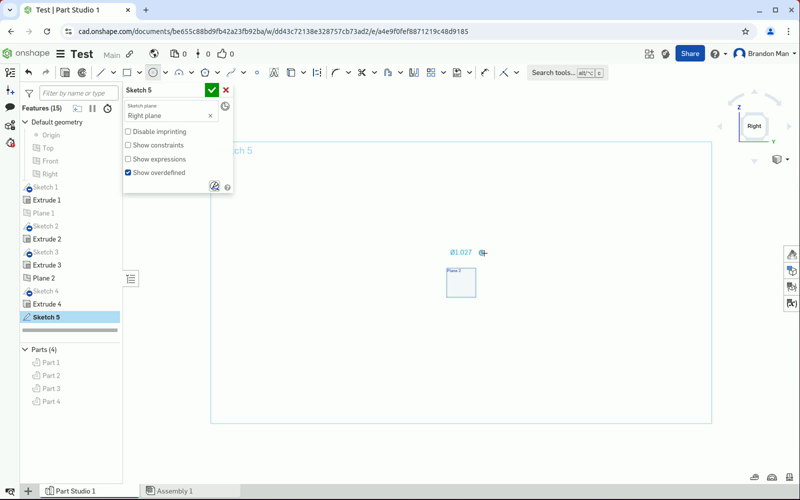
scroll(6)
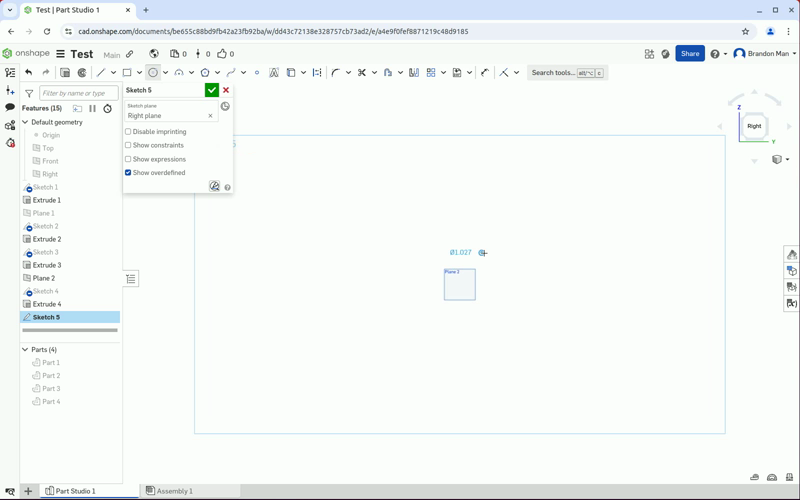
scroll(6)
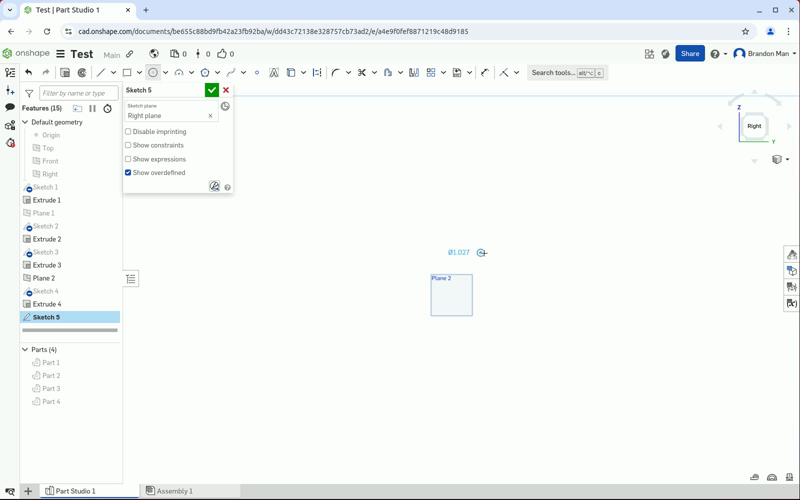
scroll(6)
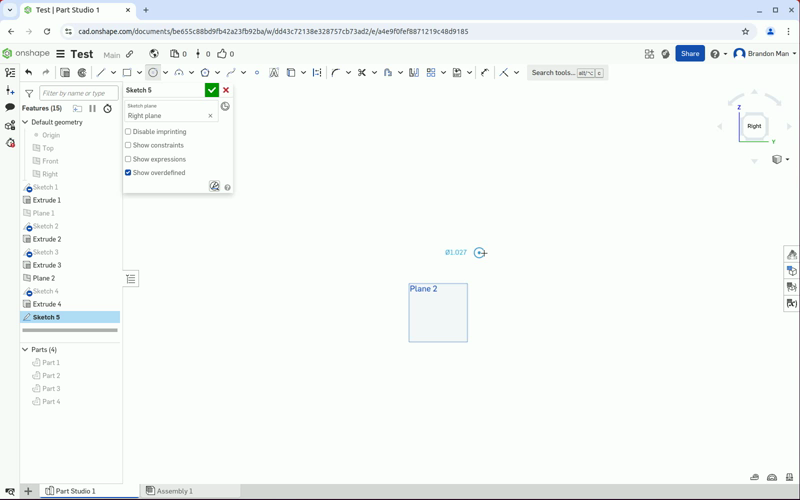
scroll(6)
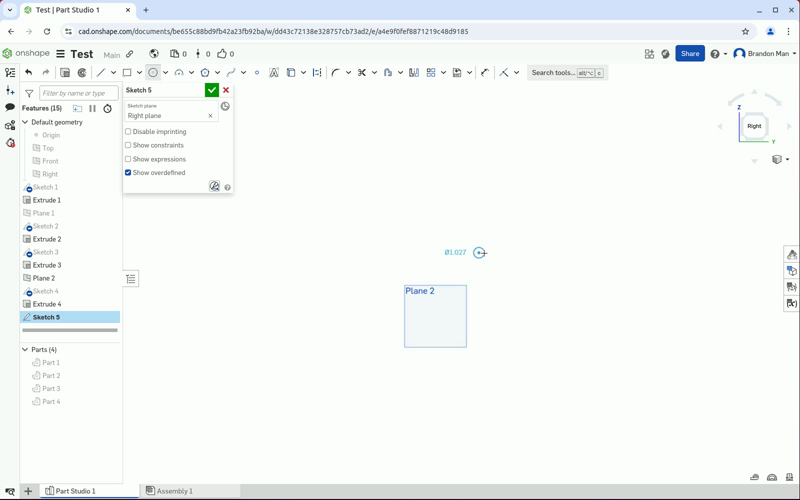
scroll(6)
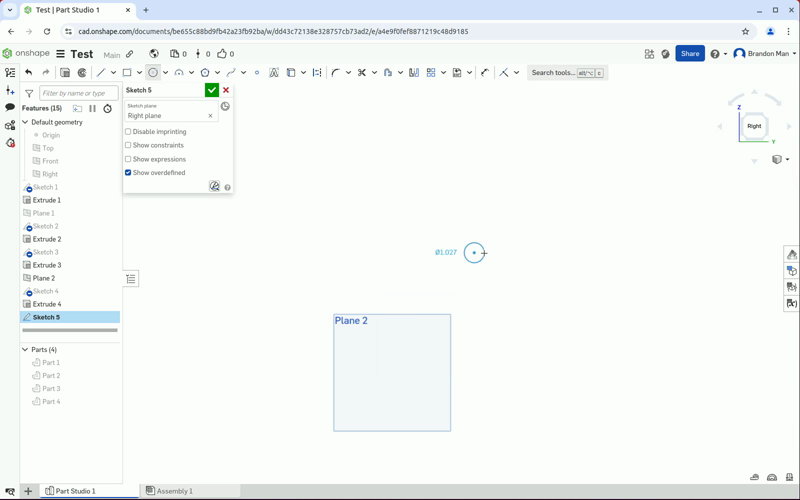
scroll(6)
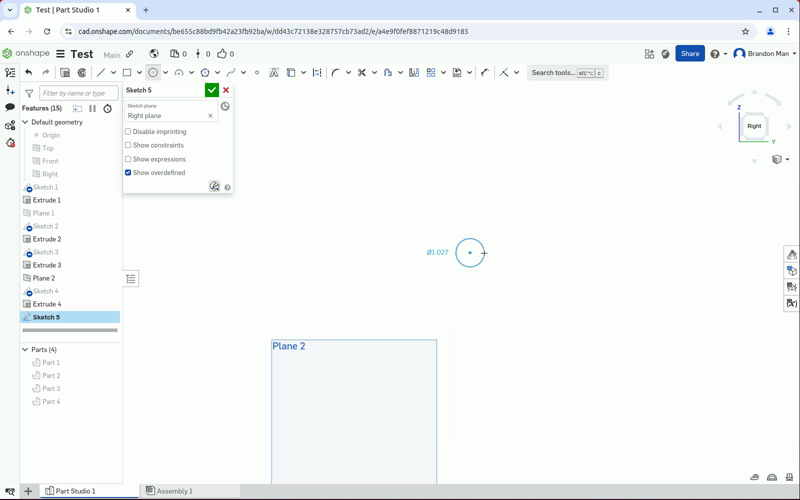
scroll(6)
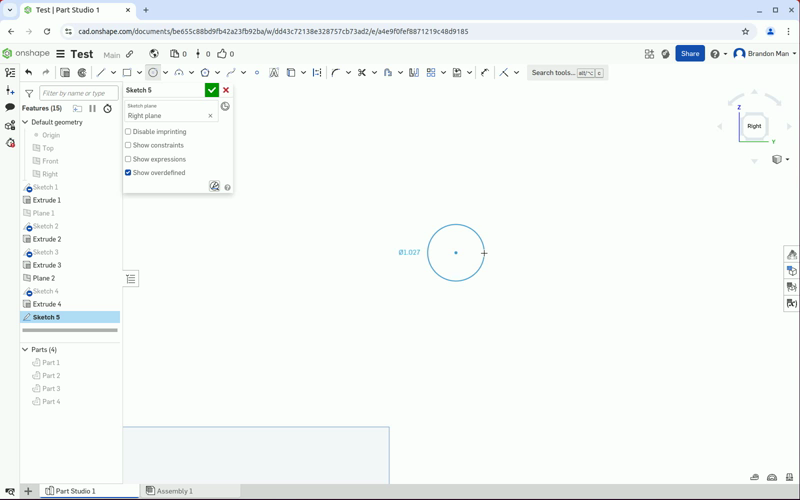
click(484, 252)
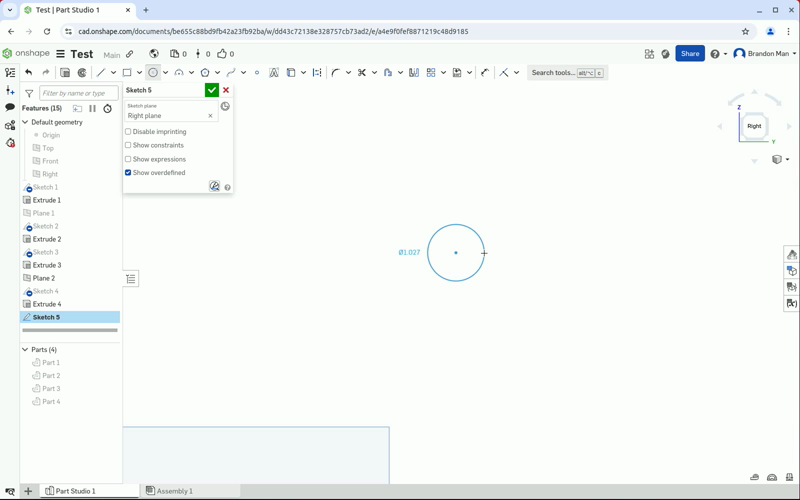
scroll(-6)
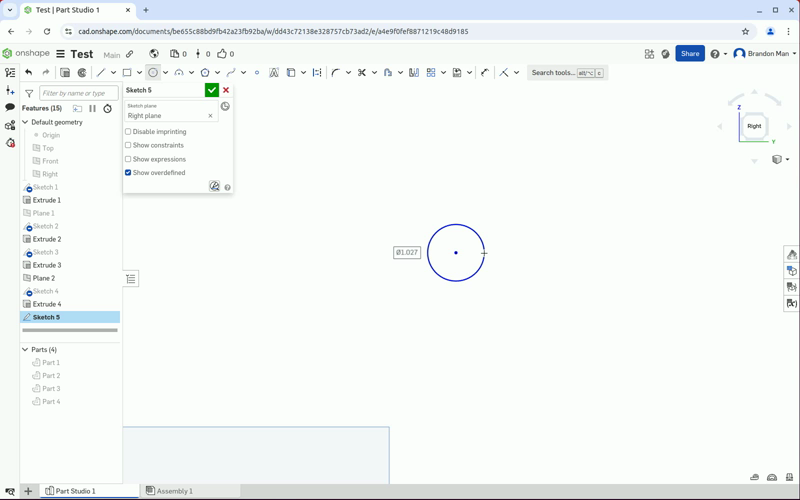
scroll(-6)
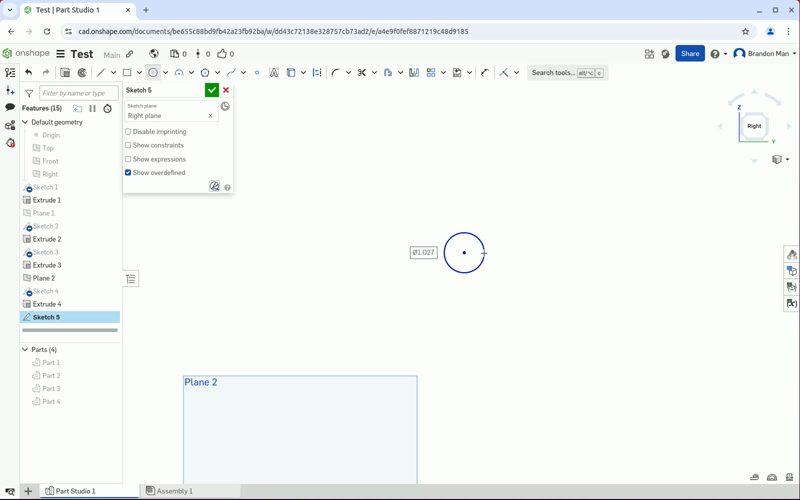
scroll(-6)
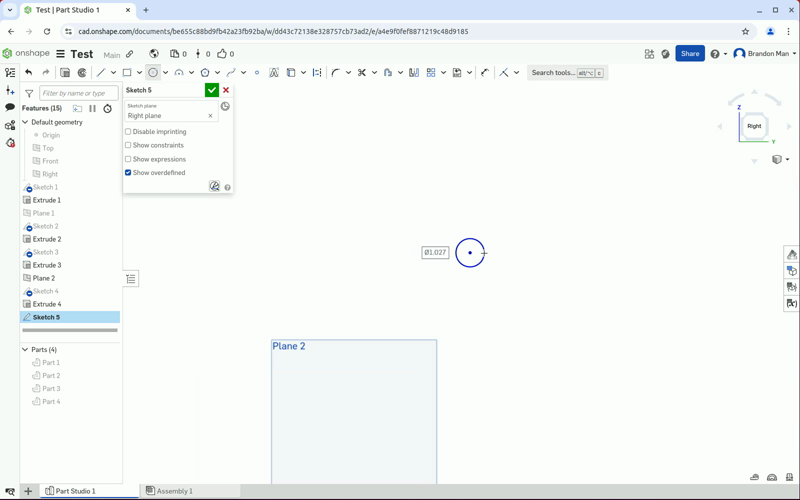
scroll(-6)
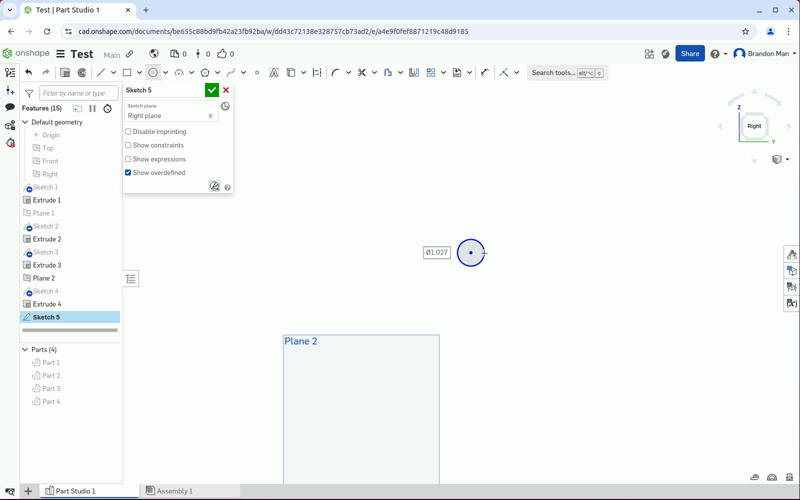
scroll(-6)
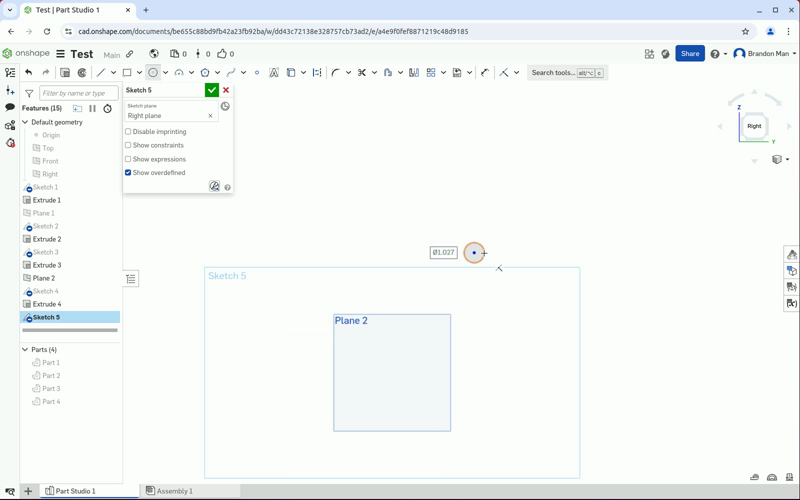
scroll(-6)
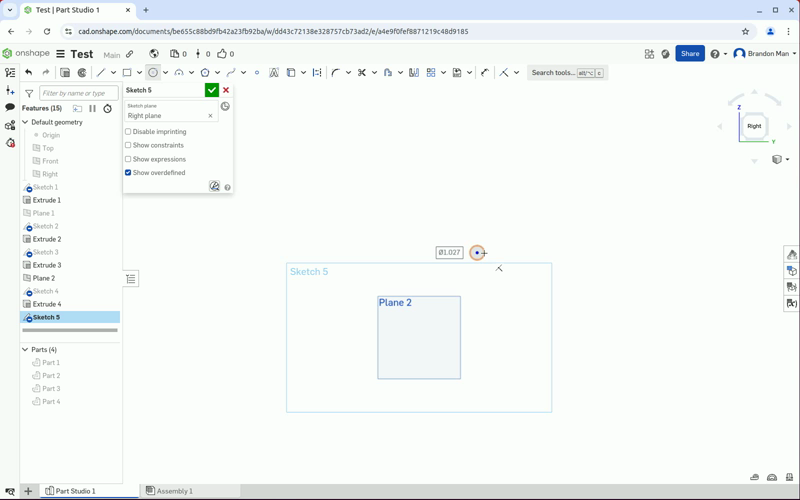
scroll(-6)
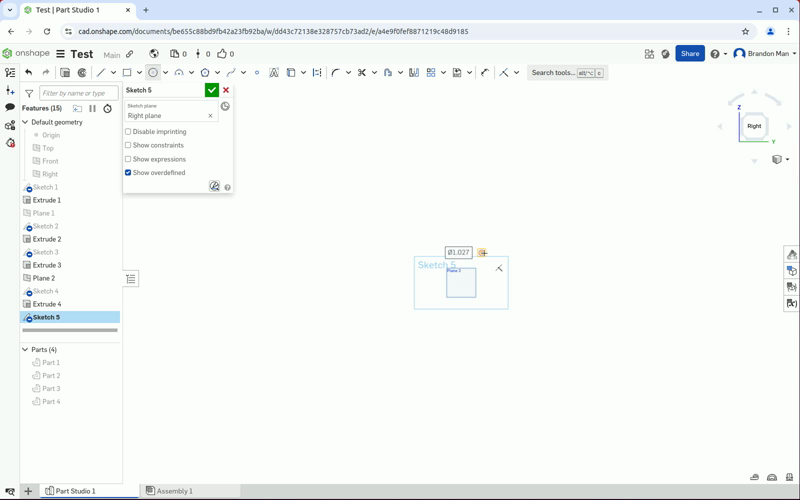
key(esc)
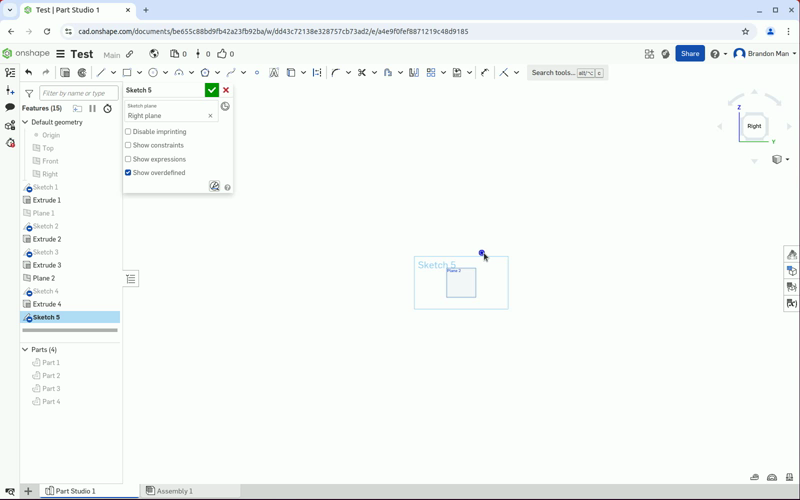
mouse_move(479, 252)
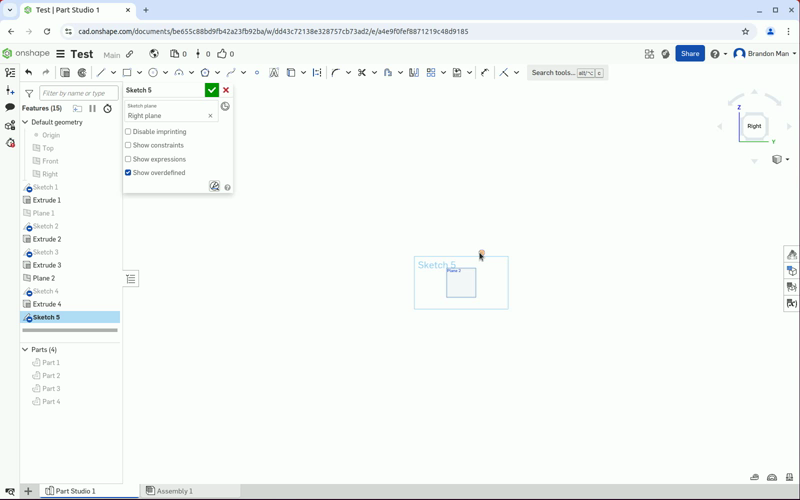
scroll(6)
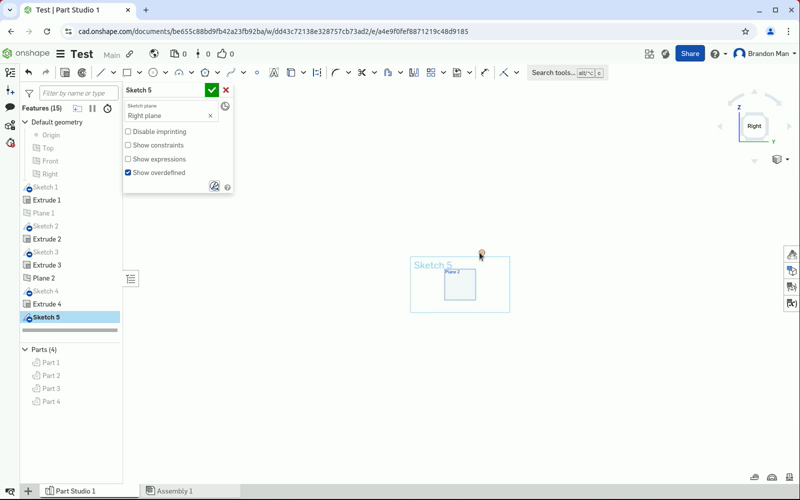
scroll(6)
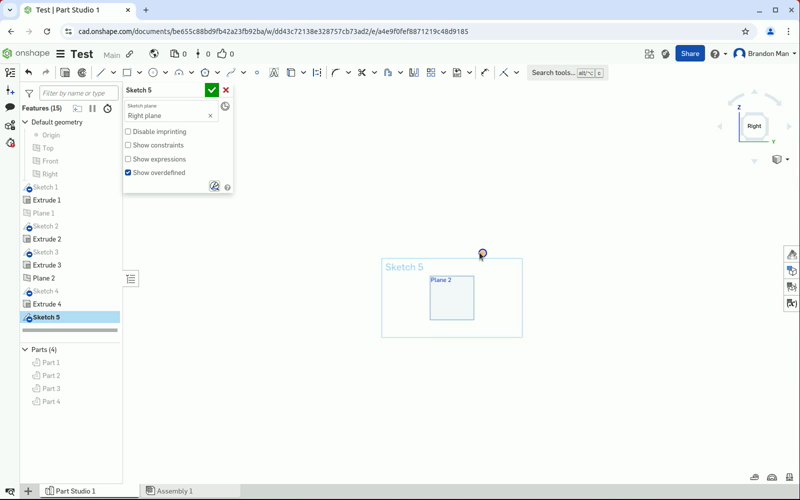
scroll(6)
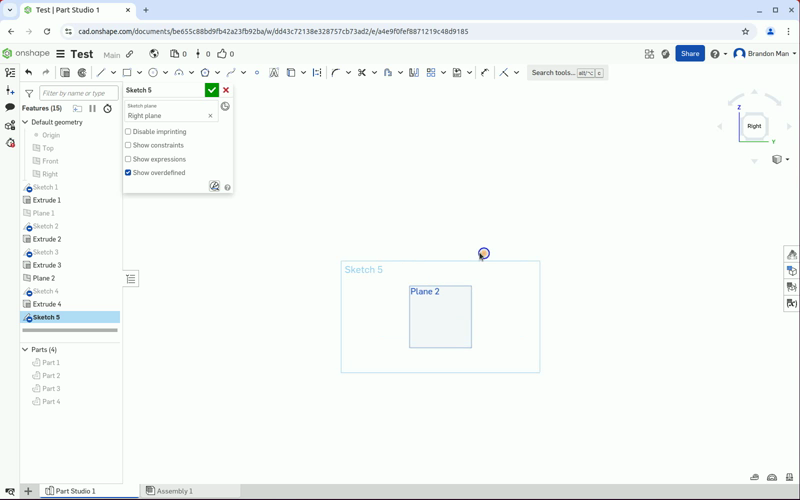
scroll(6)
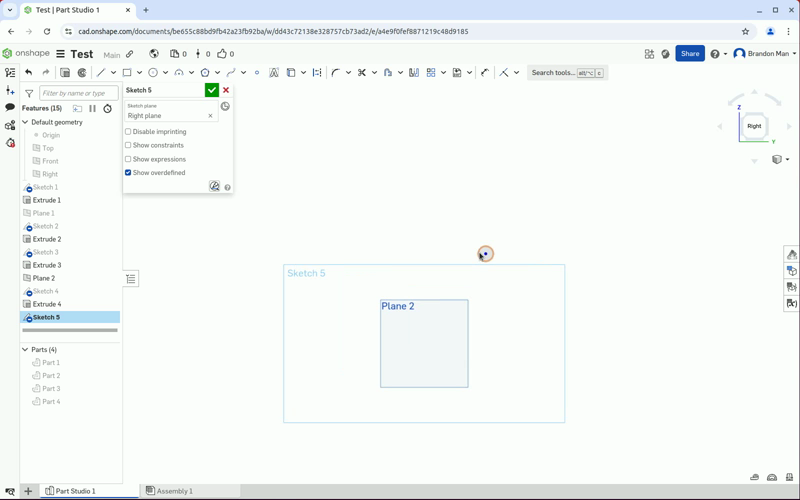
scroll(6)
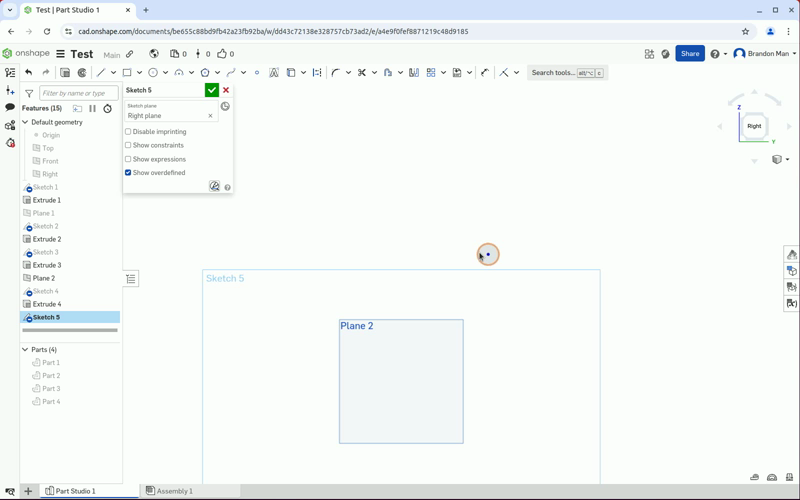
scroll(6)
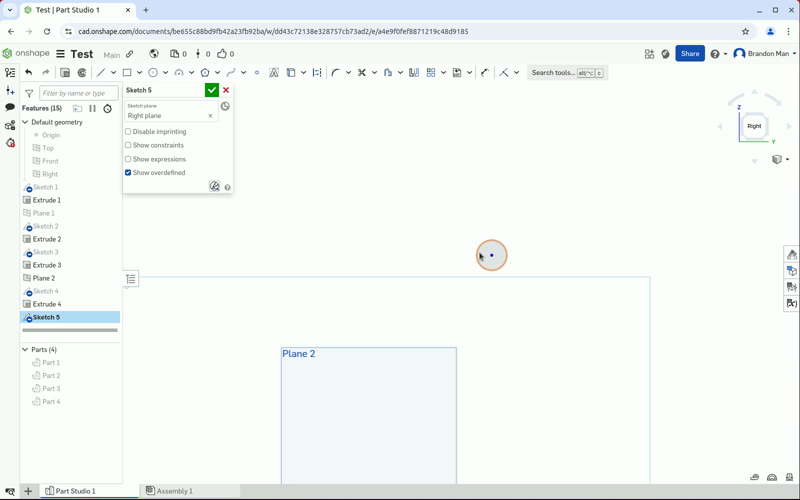
scroll(6)
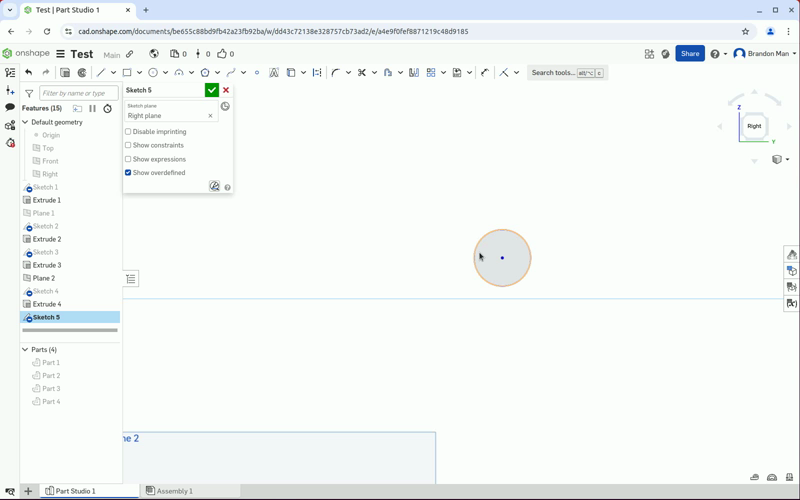
click(479, 252)
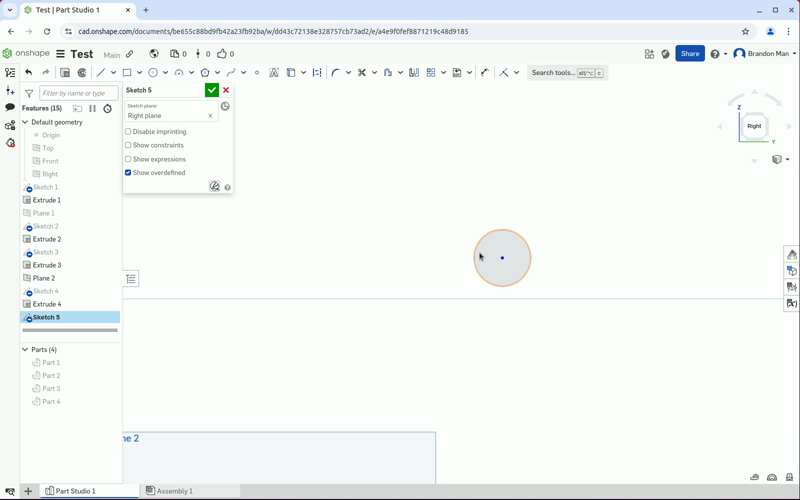
scroll(-6)
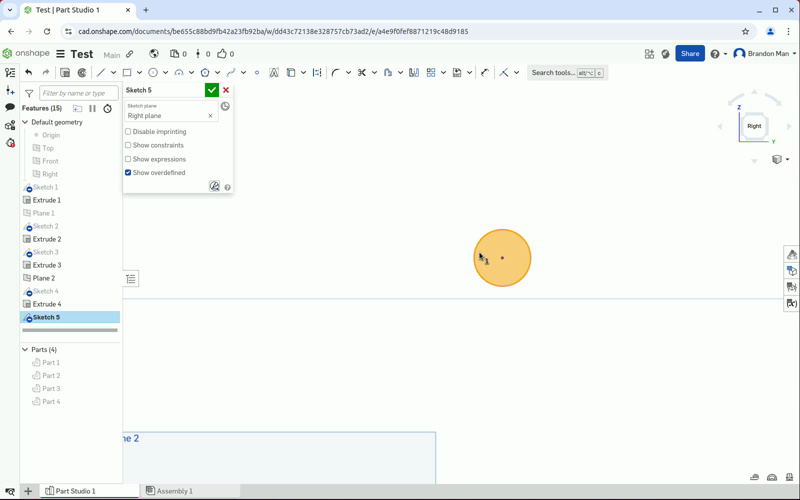
scroll(-6)
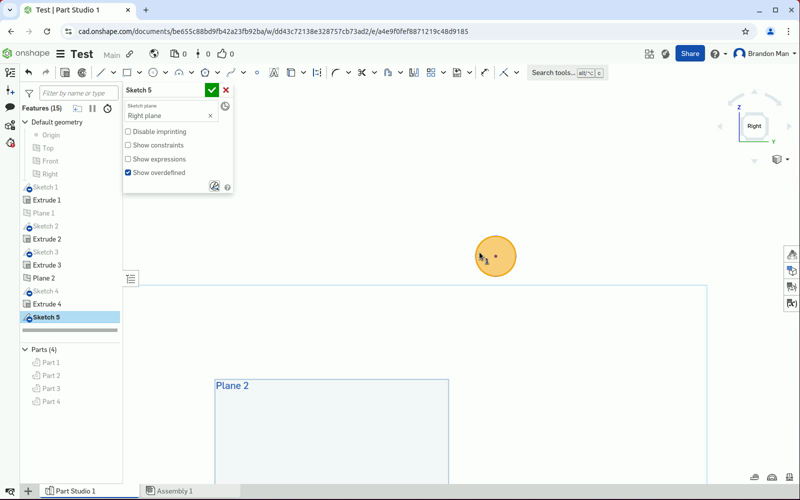
scroll(-6)
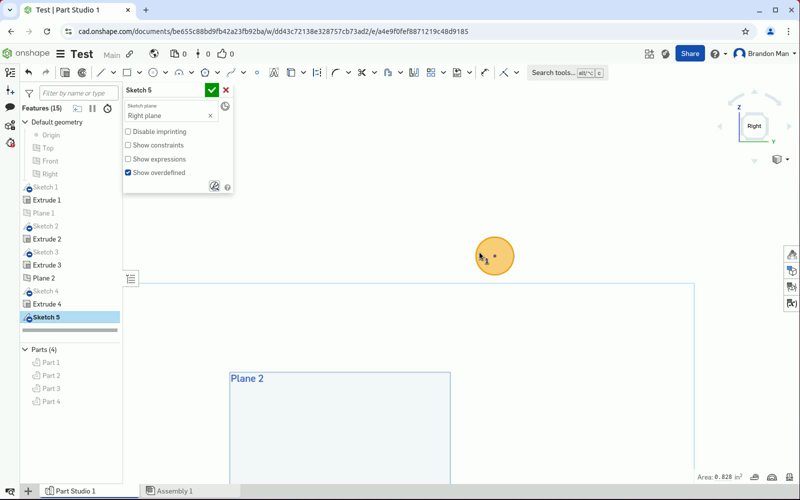
scroll(-6)
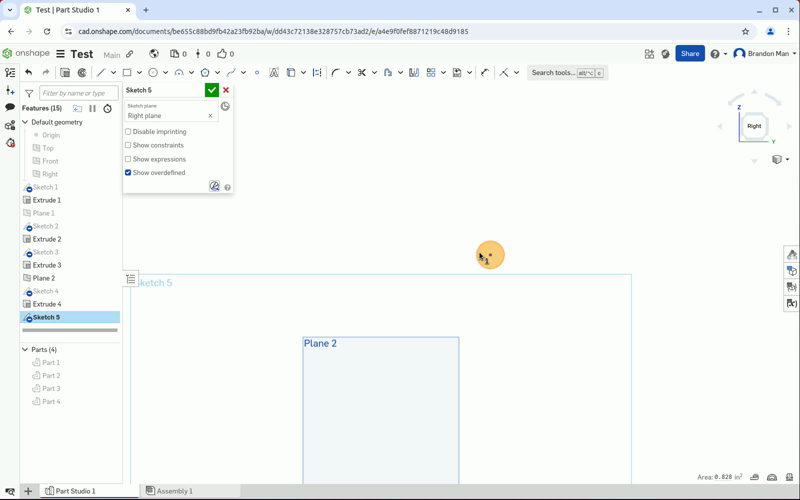
scroll(-6)
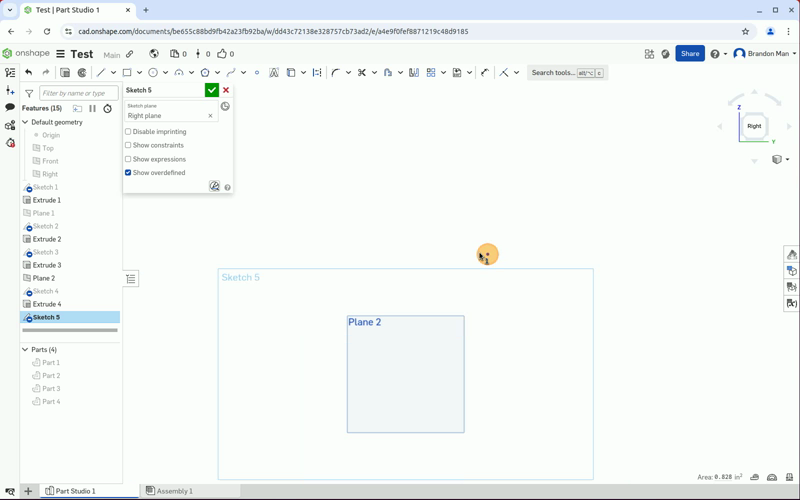
scroll(-6)
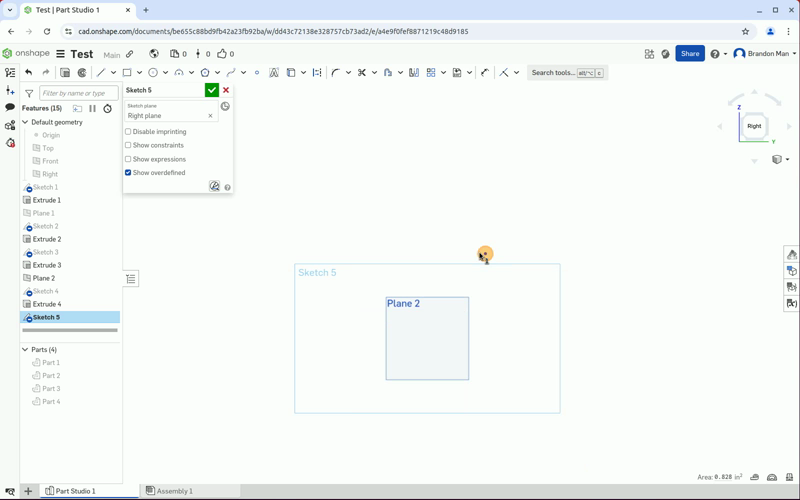
scroll(-6)
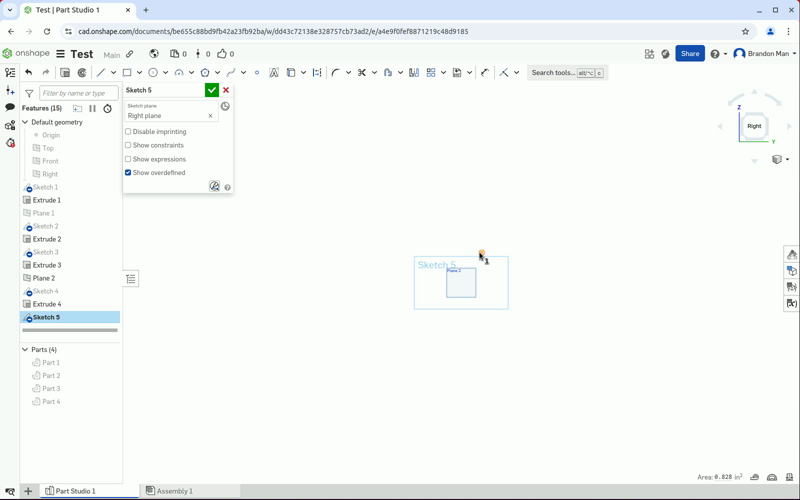
mouse_move(73, 352)
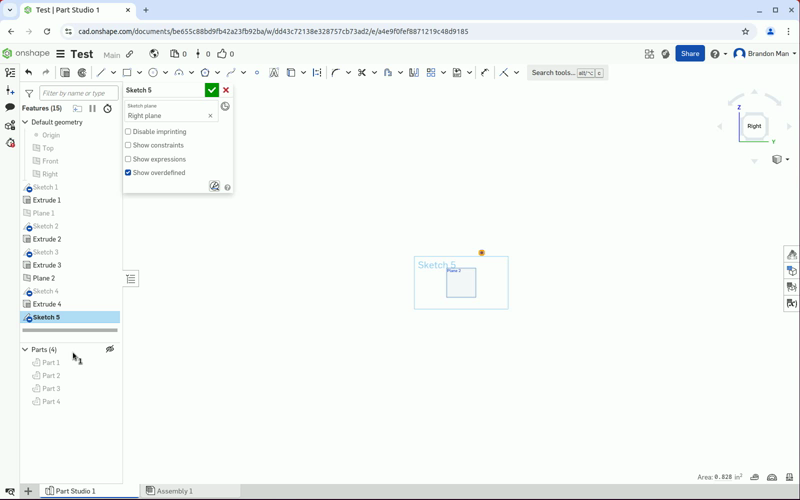
key(shift+y)
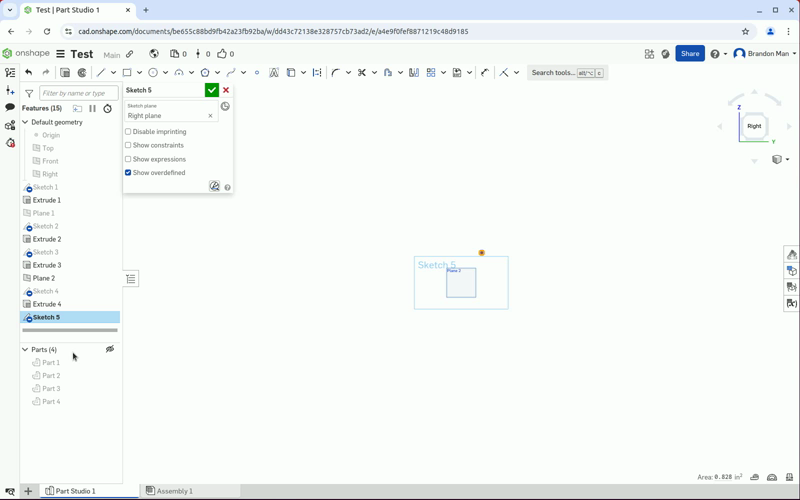
key(shift+e)
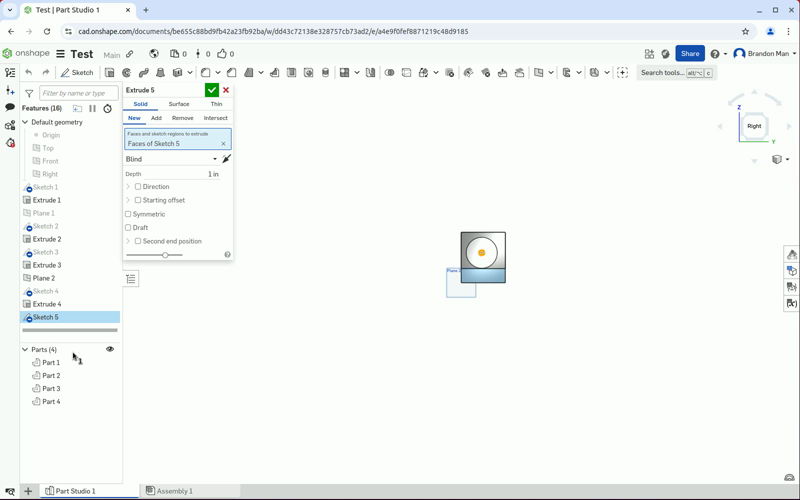
mouse_move(143, 106)
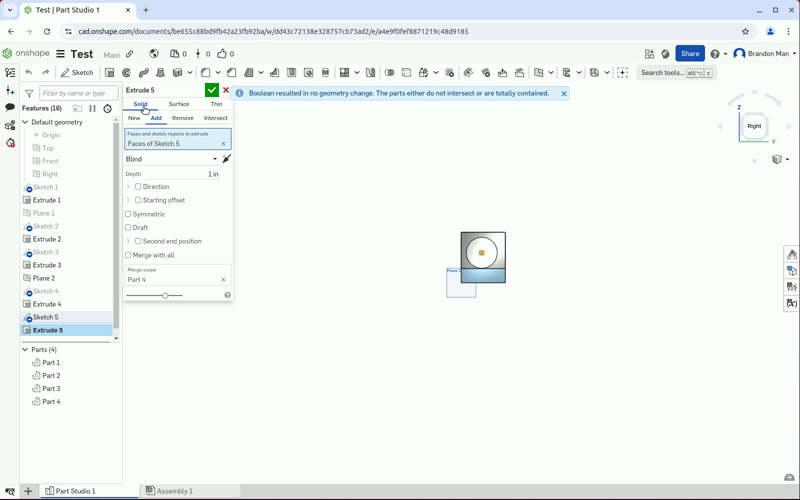
click(143, 106)
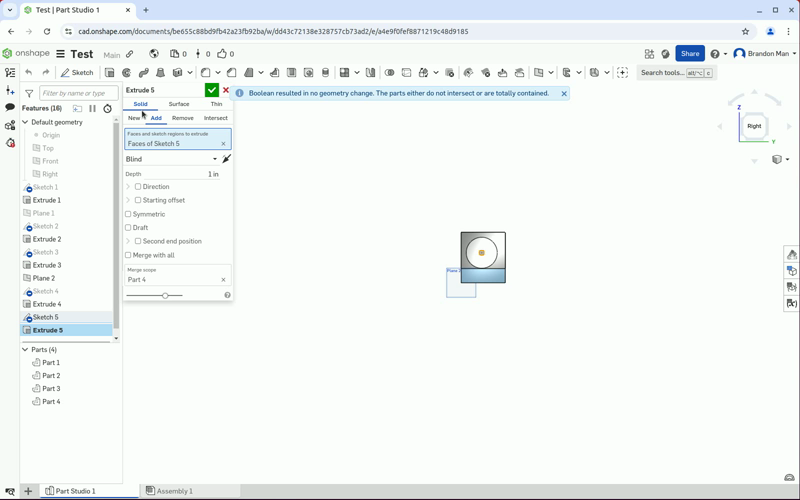
mouse_move(137, 120)
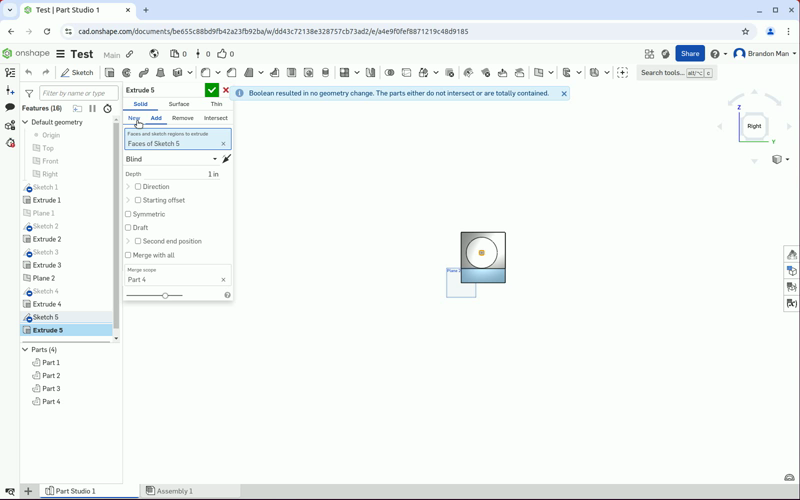
click(137, 120)
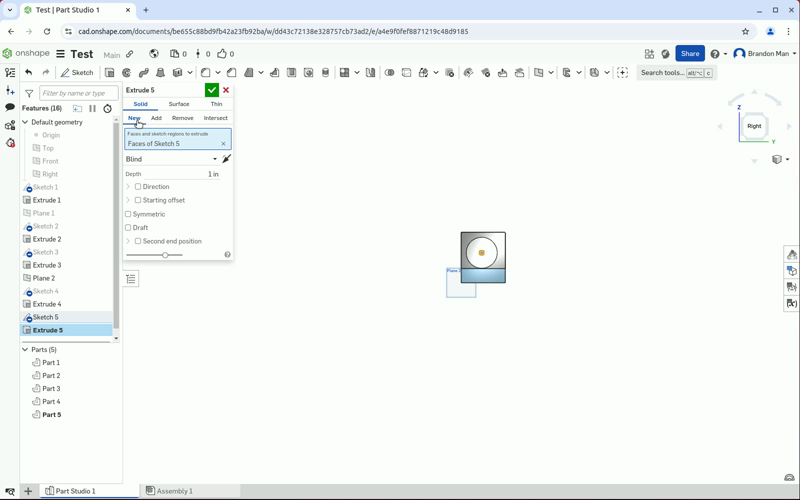
key(tab, 4)
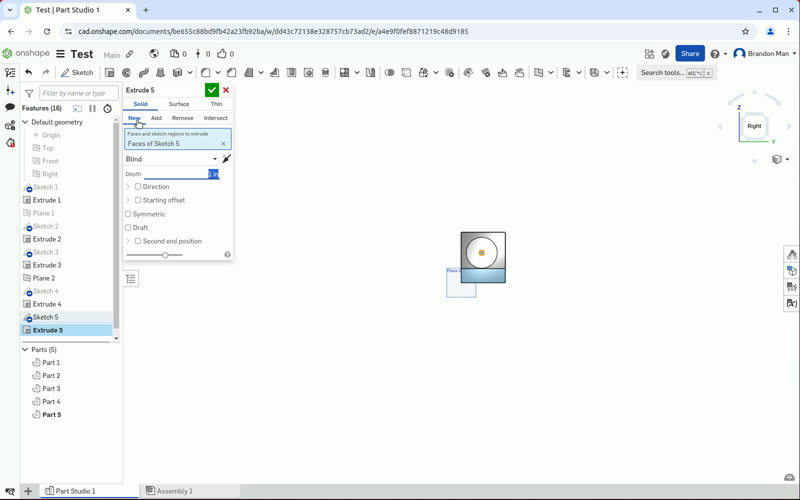
text(0.241)
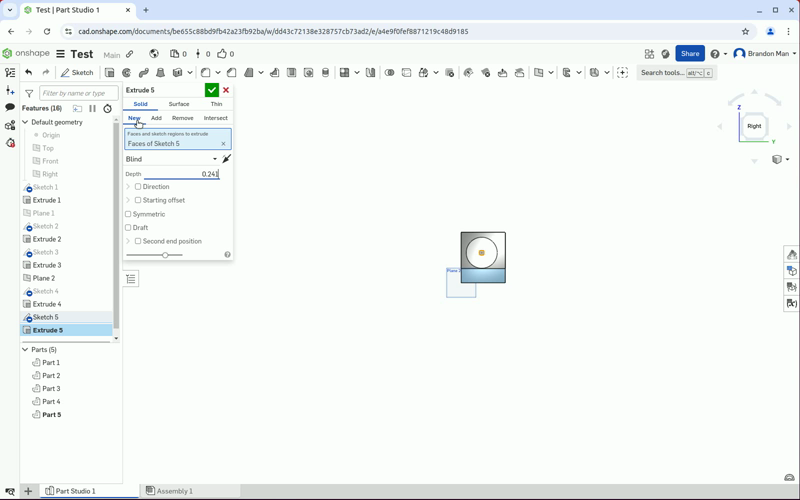
key(enter)
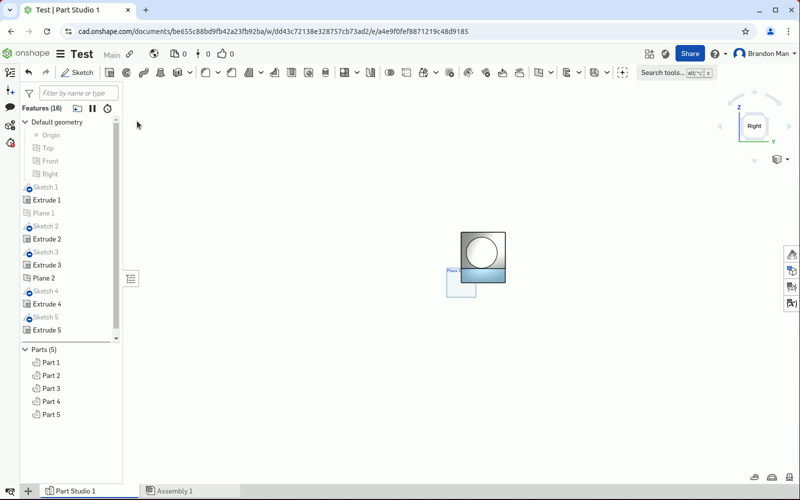
key(shift+h)
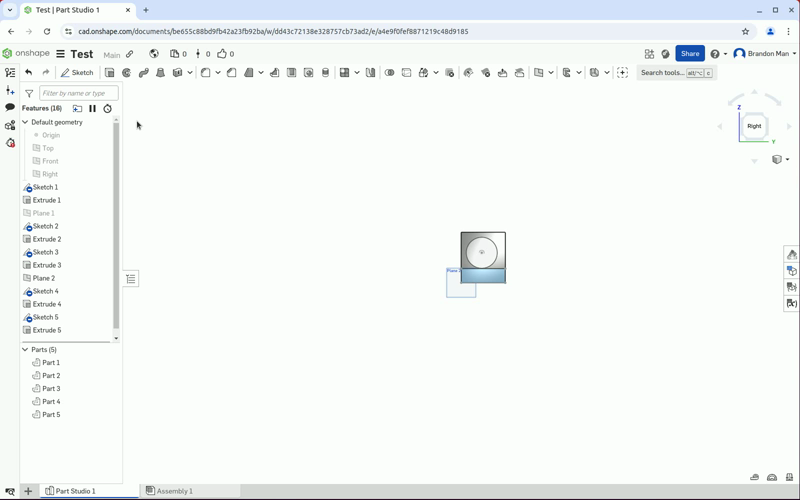
key(shift+h)
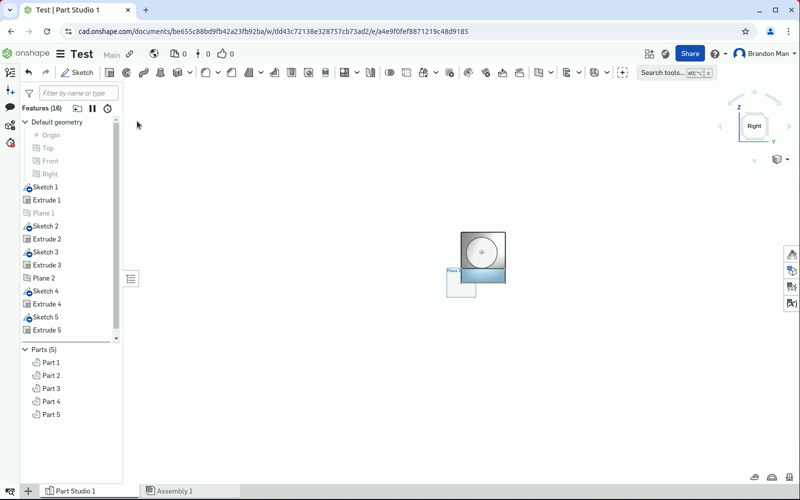
key(shift+7)
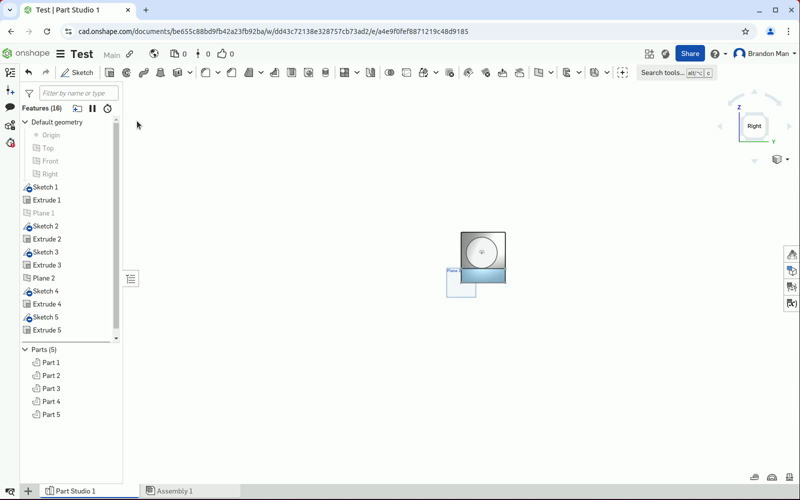
key(right, 2)
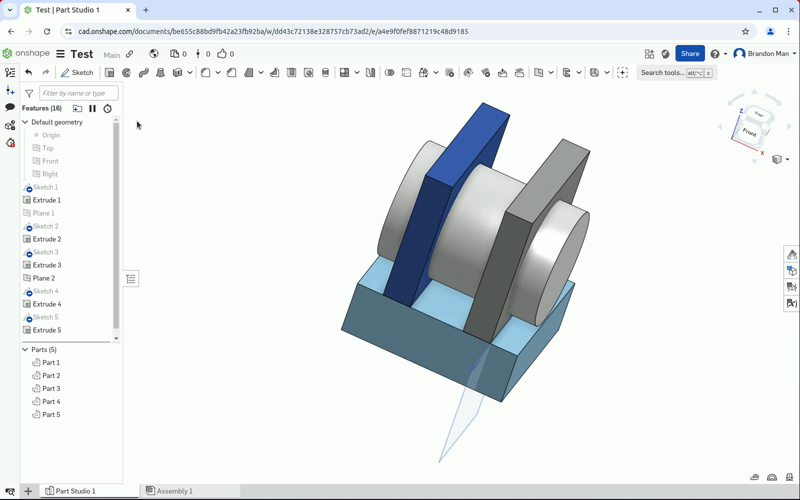
key(down, 2)
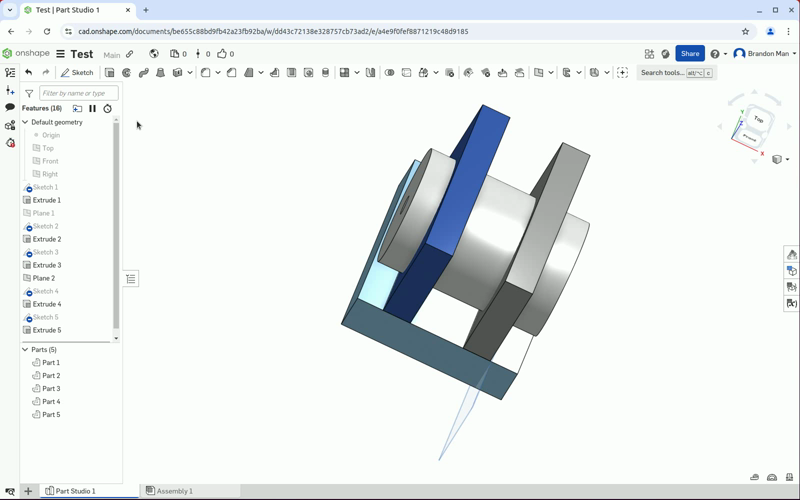
key(up, 2)
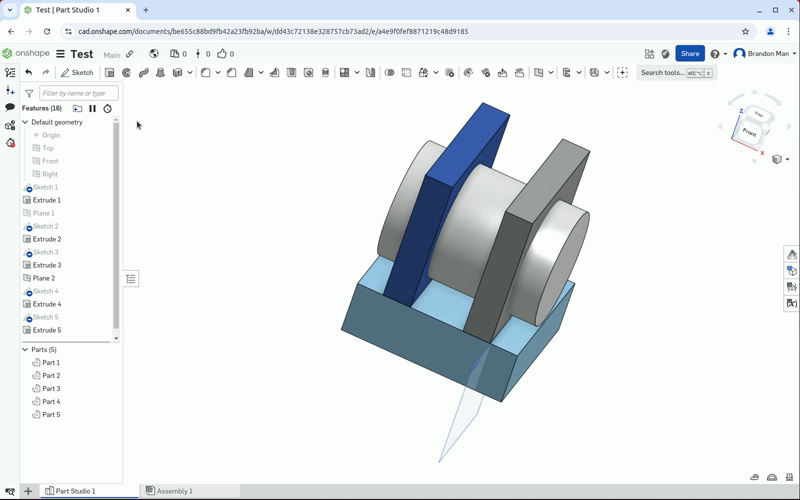
key(left, 2)
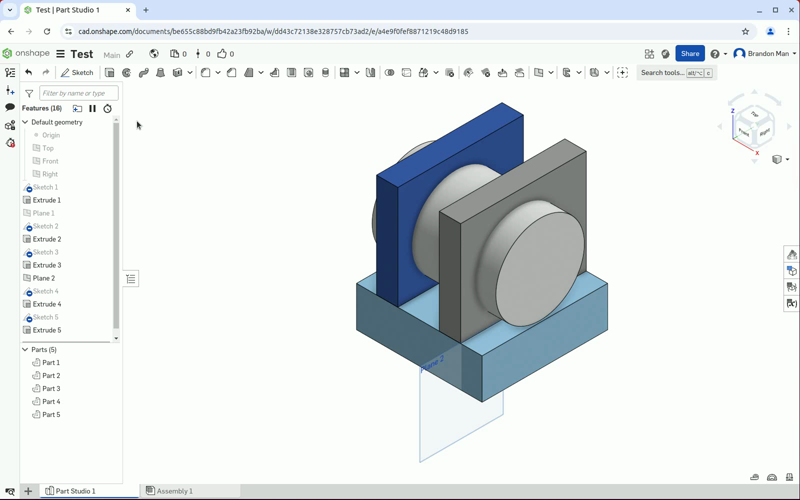
mouse_move(69, 189)
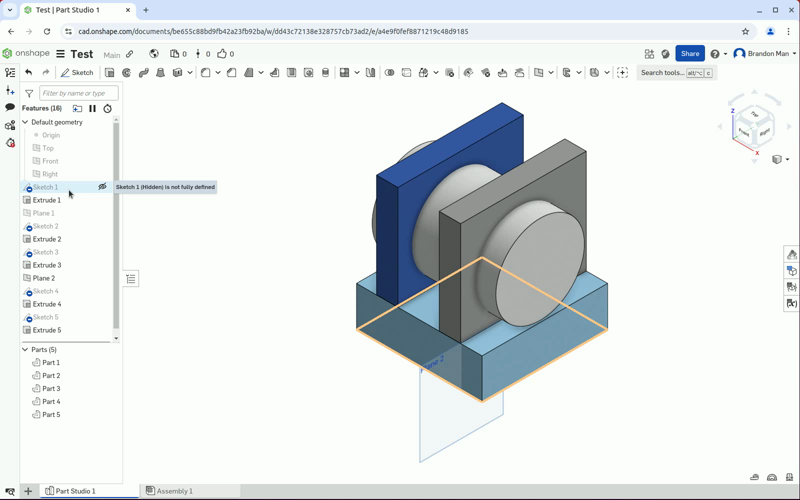
click(69, 189)